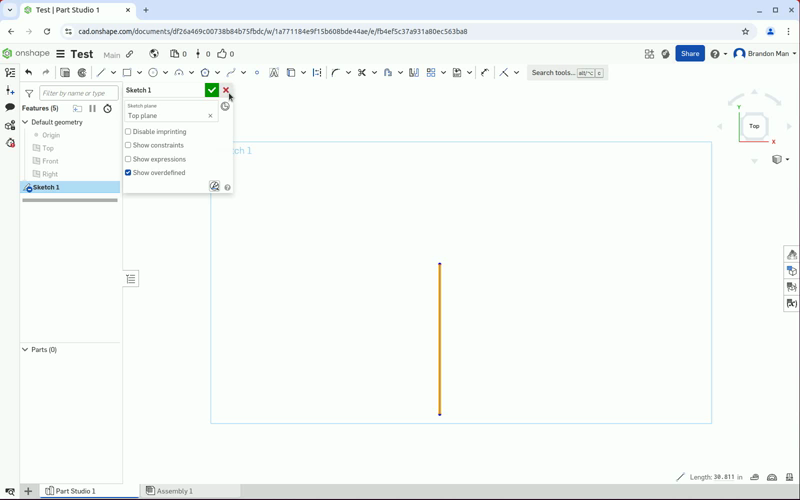
key(shift+h)
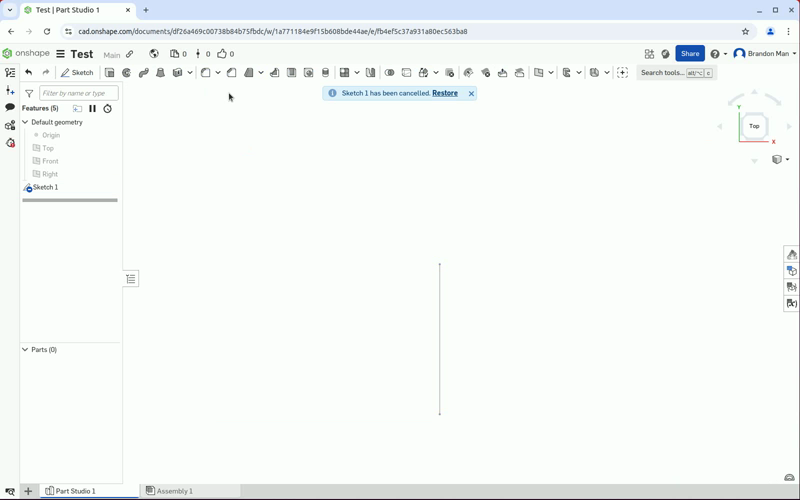
key(shift+s)
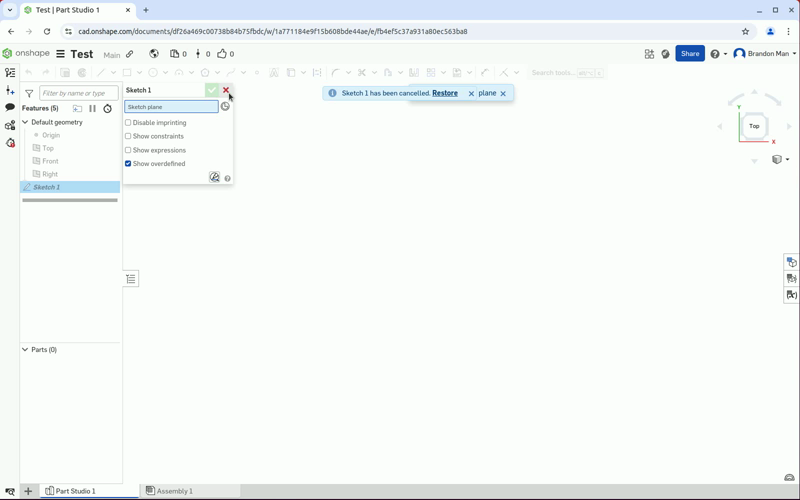
mouse_move(73, 150)
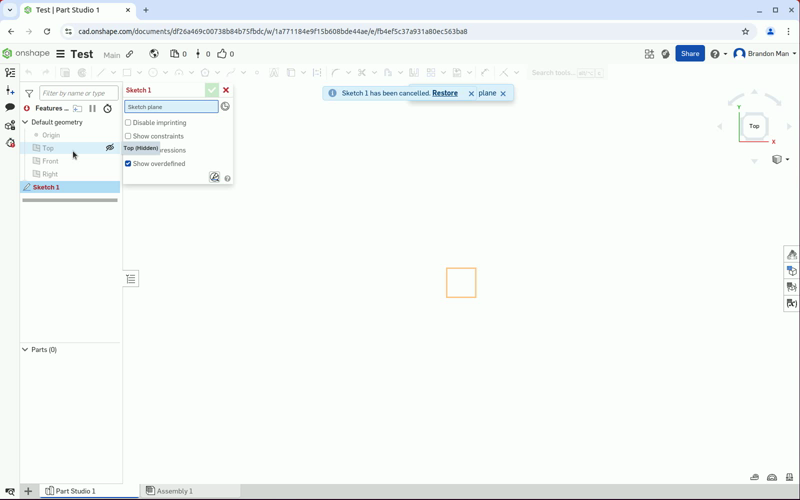
click(73, 150)
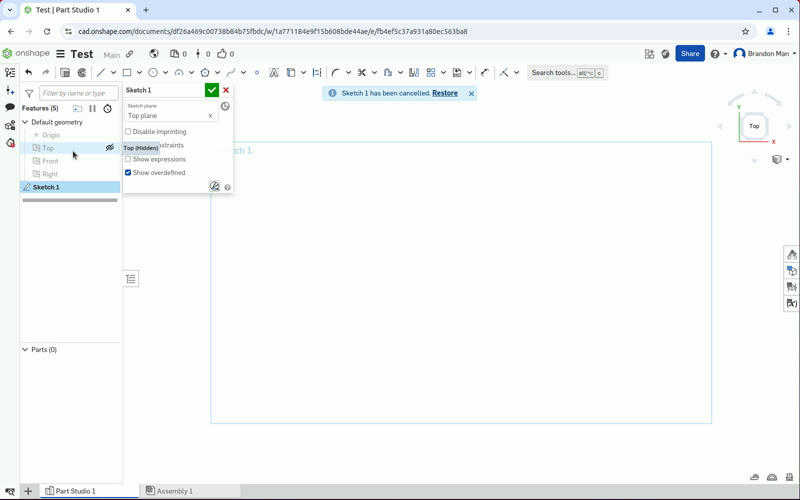
mouse_move(73, 352)
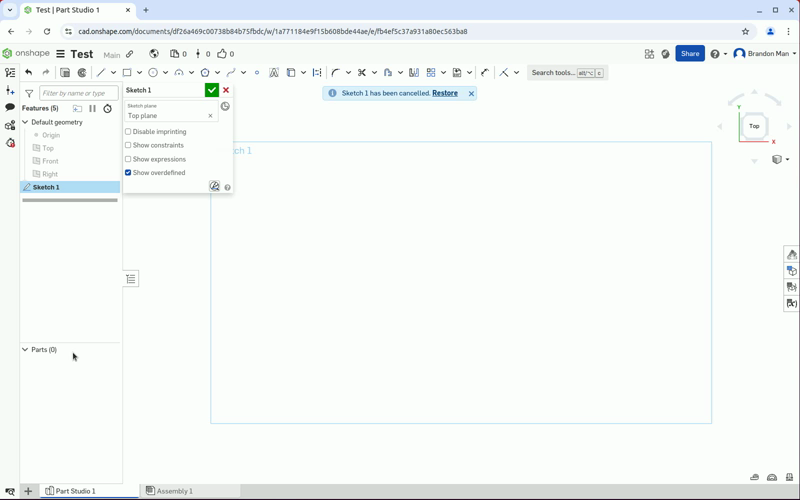
key(y)
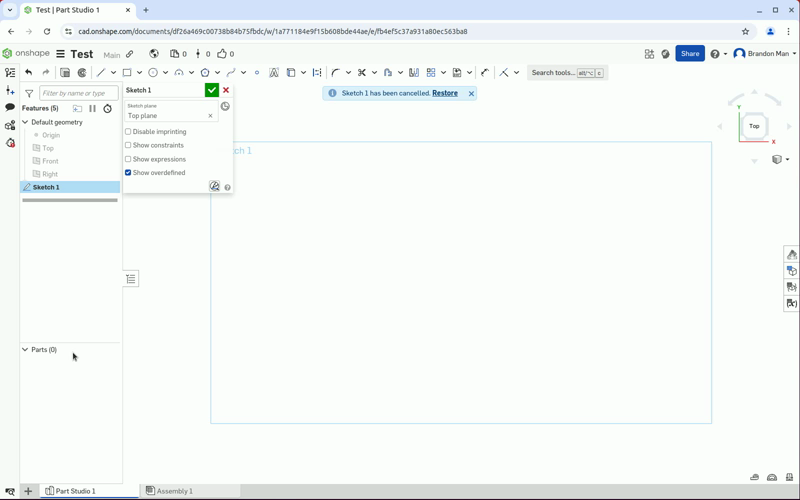
key(l)
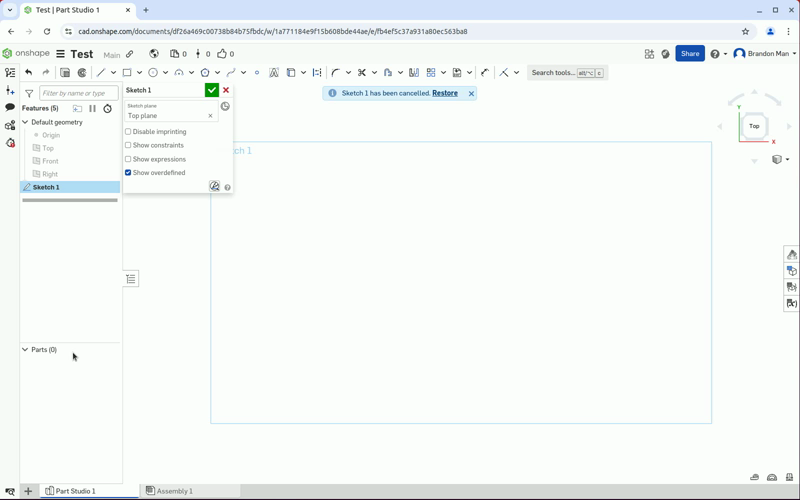
key_down(shift)
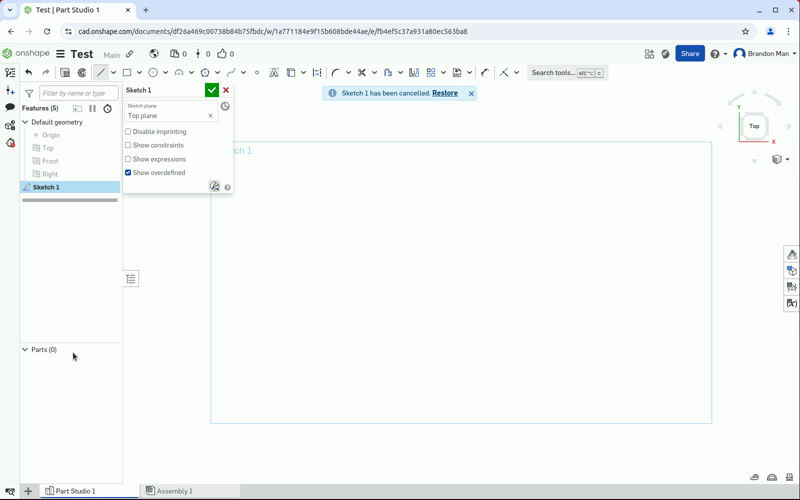
mouse_move(348, 395)
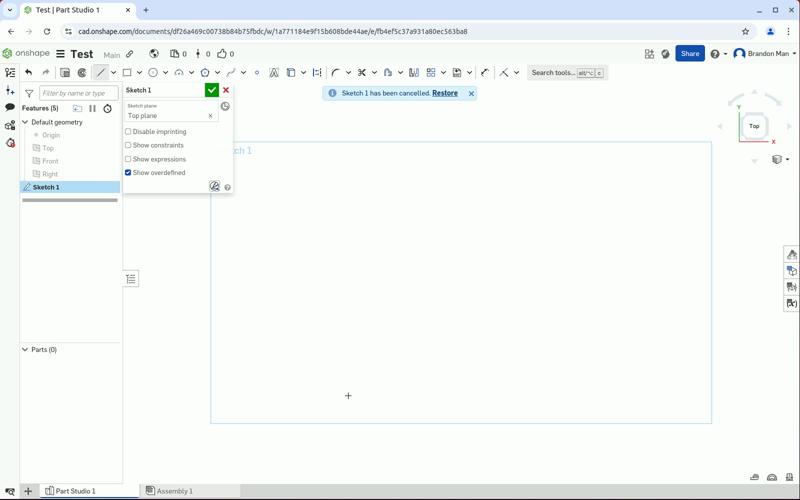
click(348, 395)
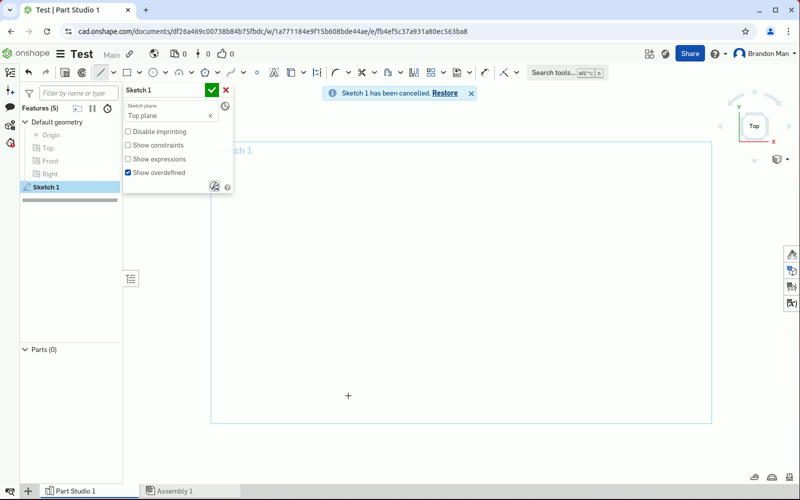
key_up(shift)
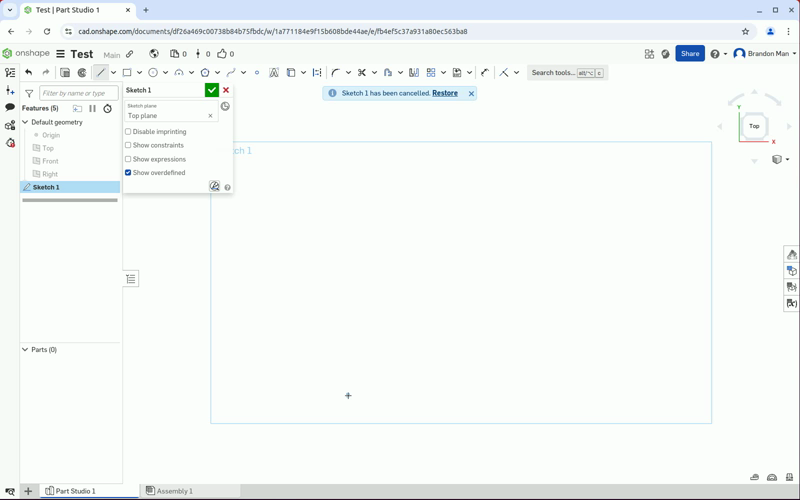
key_down(shift)
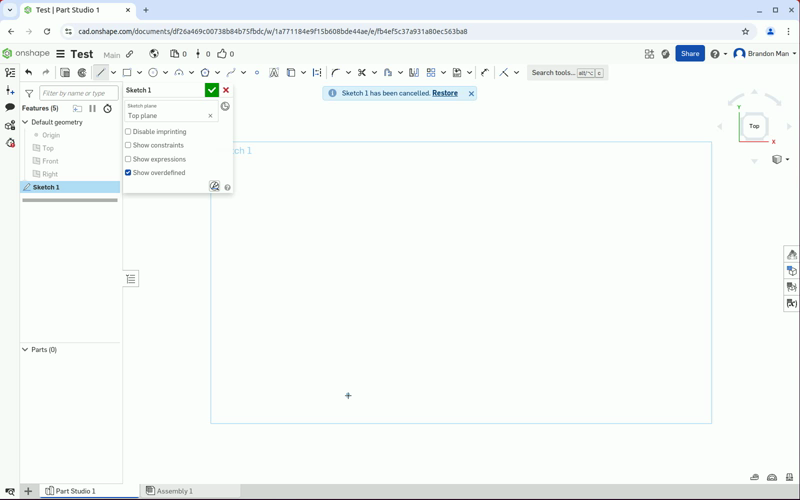
mouse_move(378, 395)
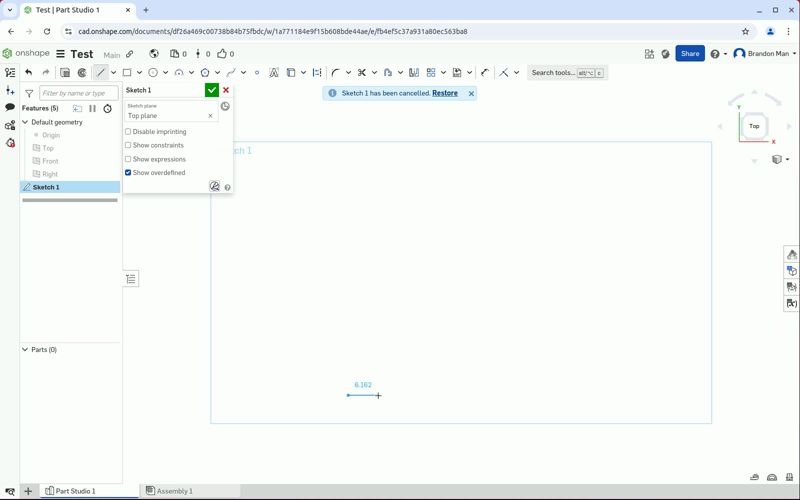
mouse_move(357, 395)
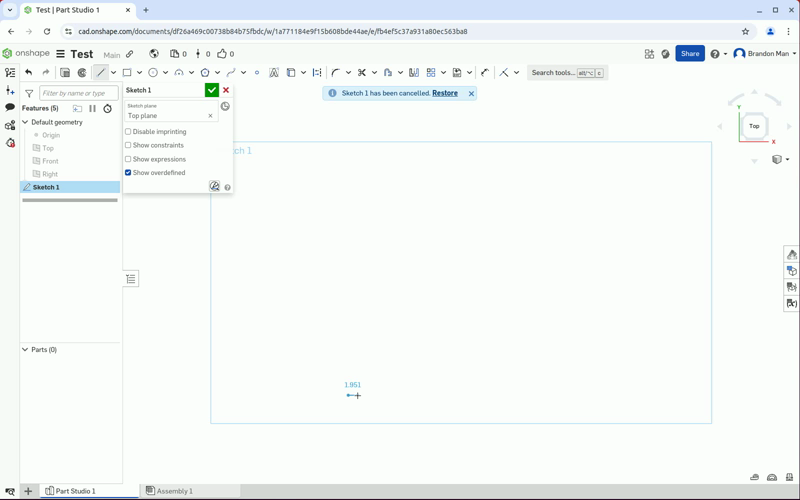
click(357, 395)
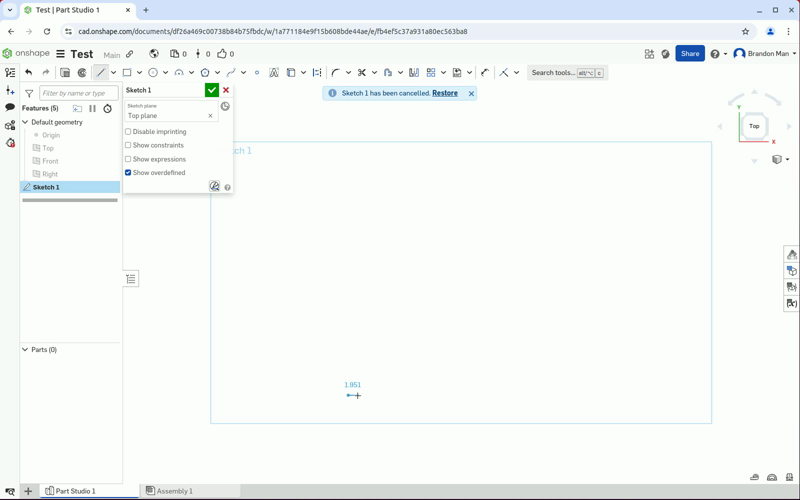
key_up(shift)
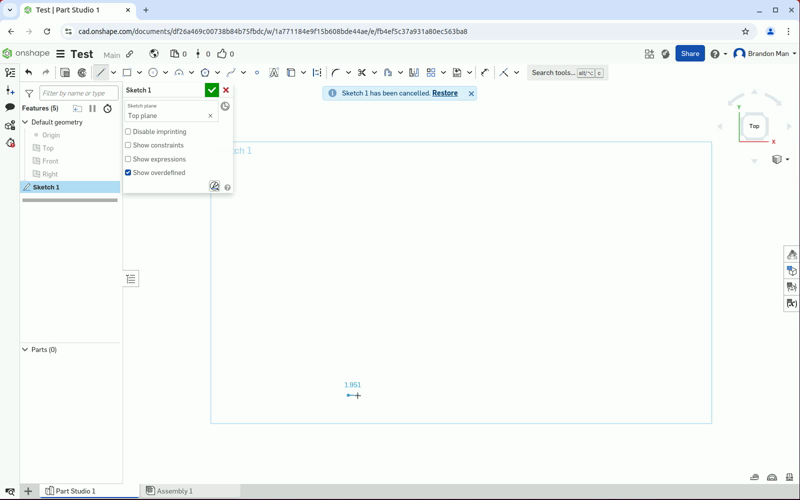
key_down(shift)
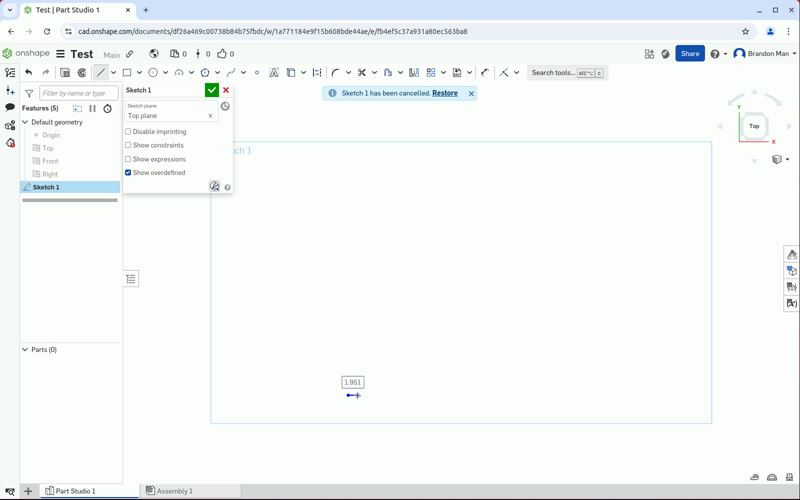
mouse_move(357, 292)
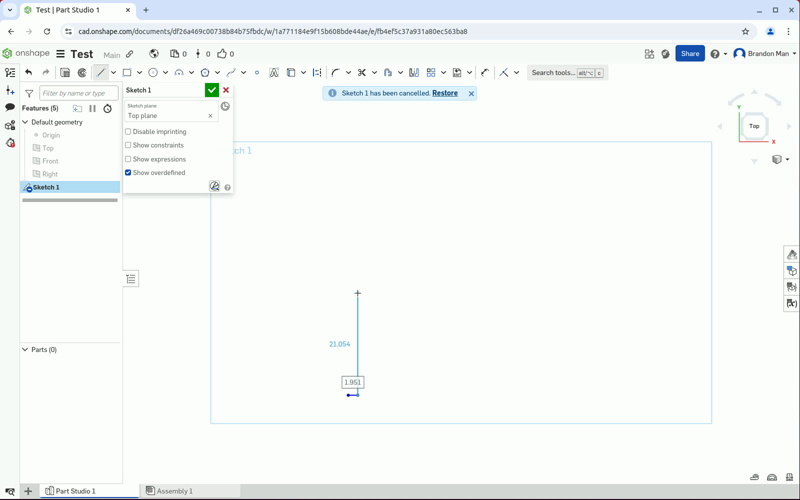
click(357, 292)
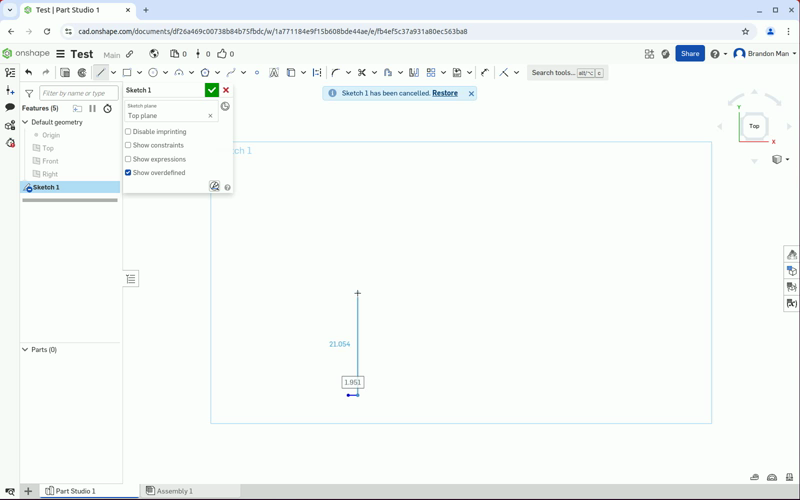
key_up(shift)
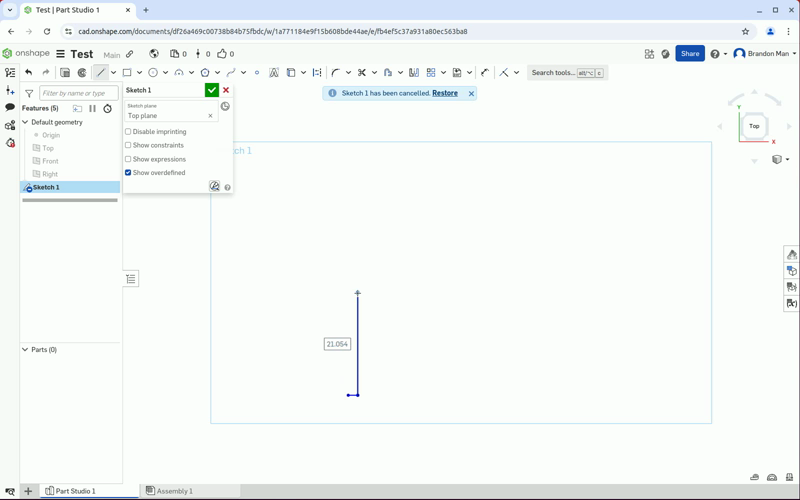
key_down(shift)
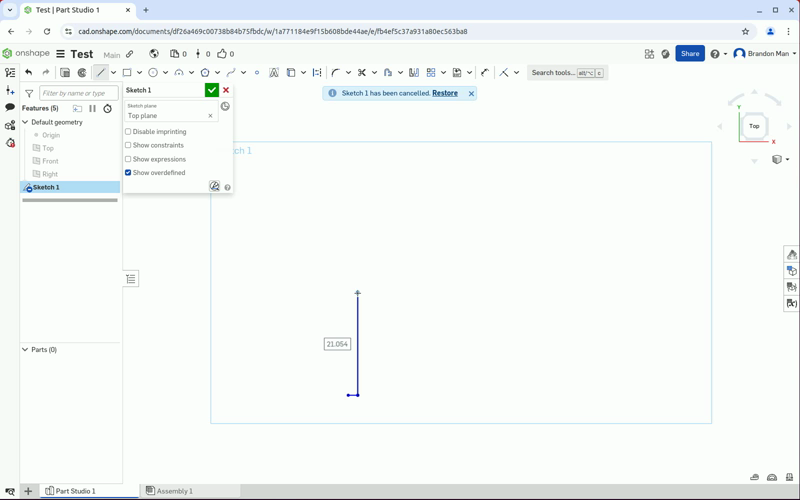
mouse_move(387, 292)
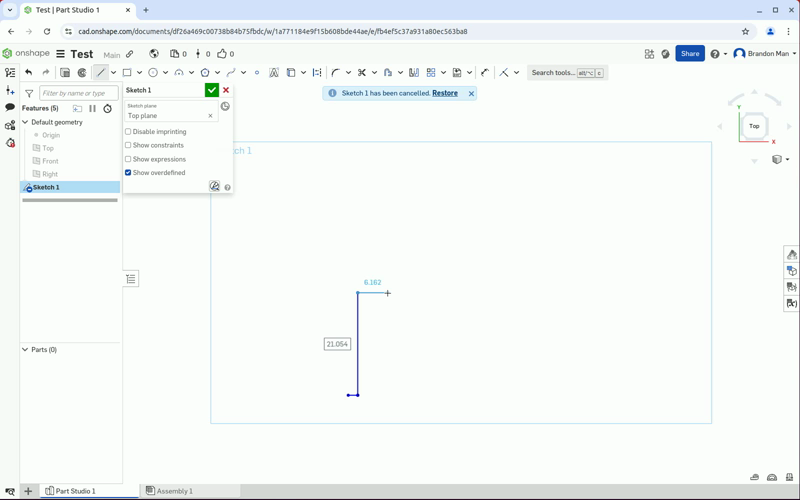
mouse_move(404, 292)
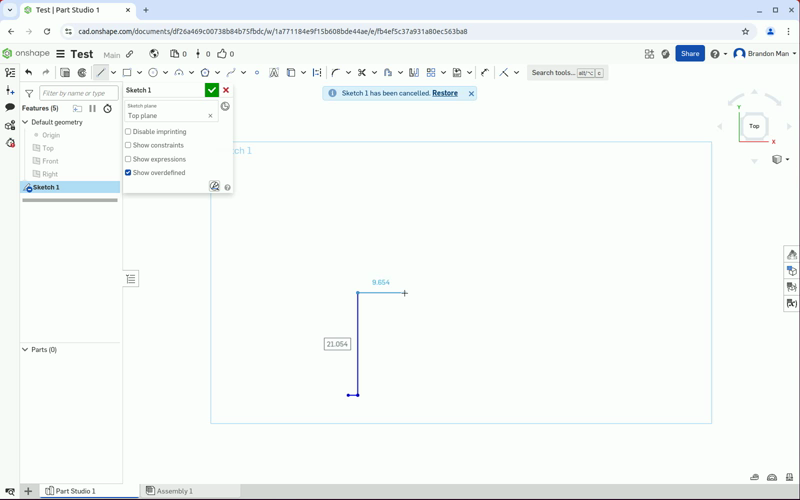
click(404, 292)
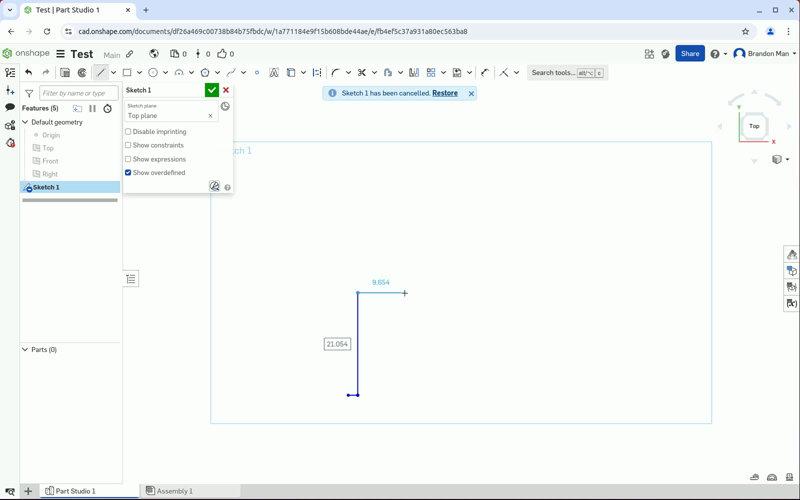
key_up(shift)
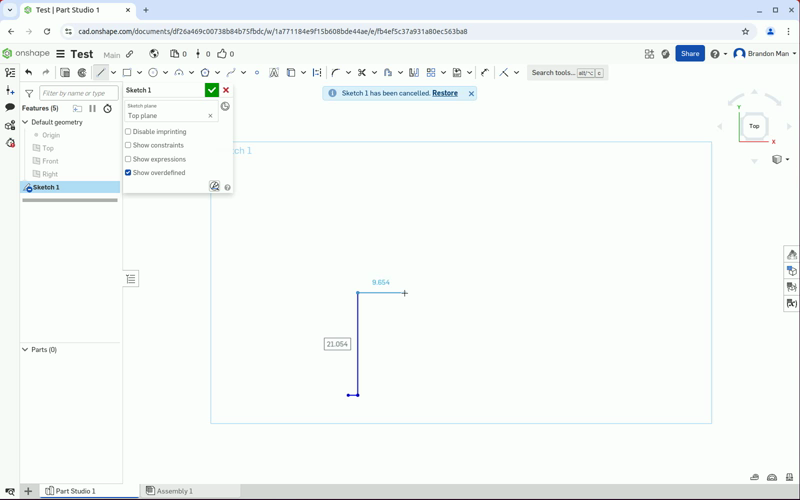
key_down(shift)
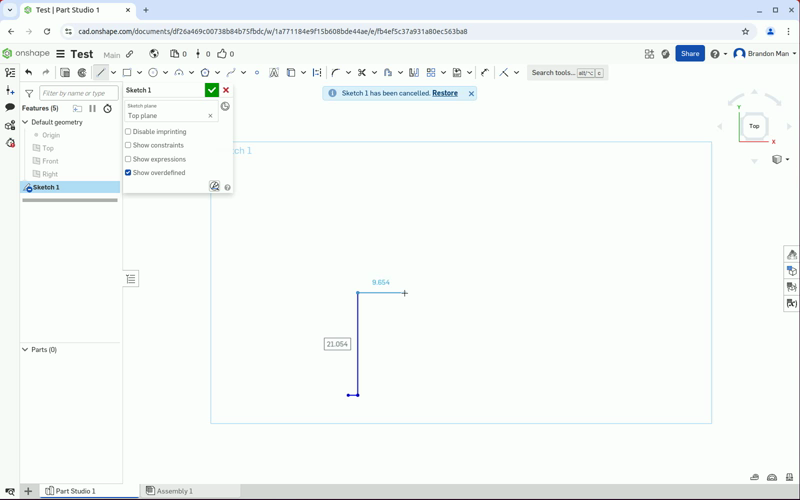
mouse_move(434, 292)
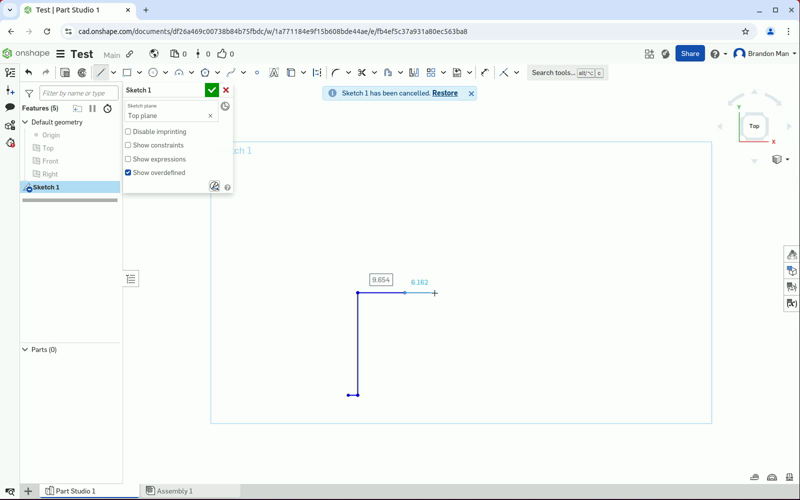
mouse_move(451, 292)
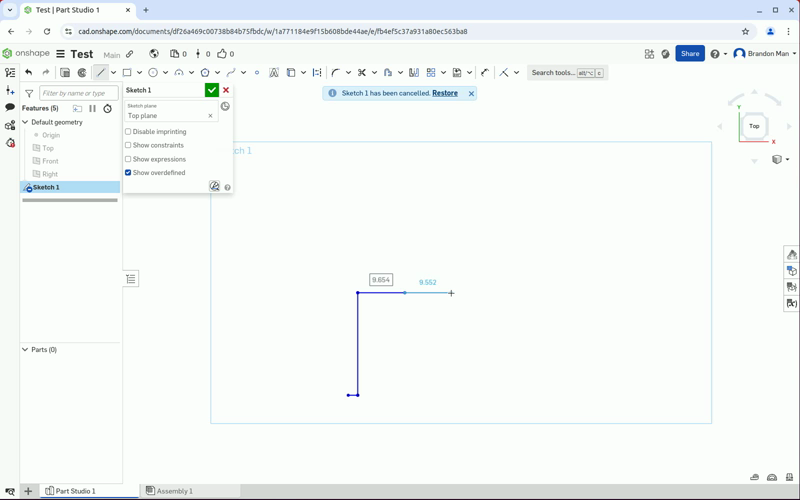
click(451, 292)
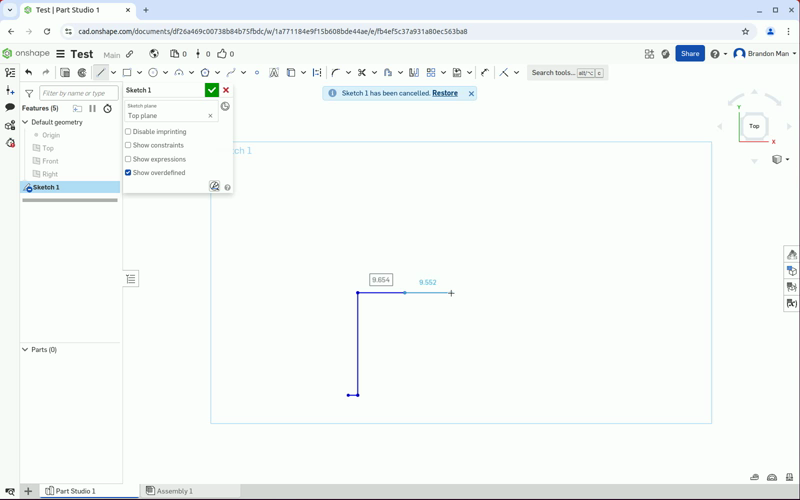
key_up(shift)
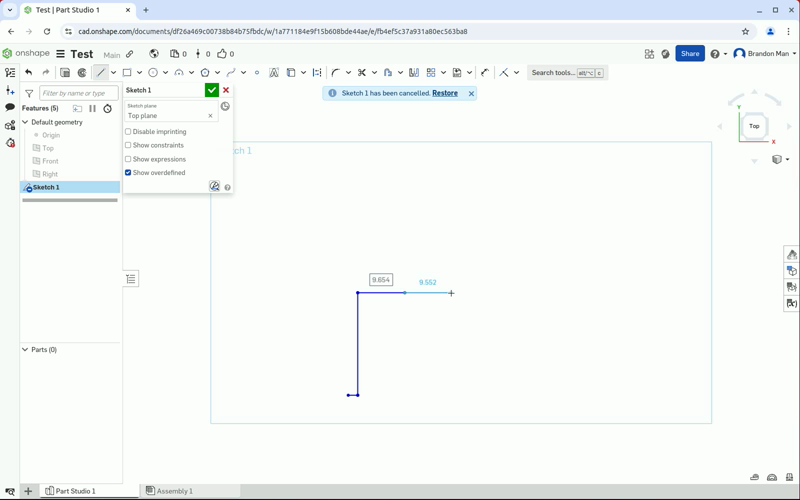
key_down(shift)
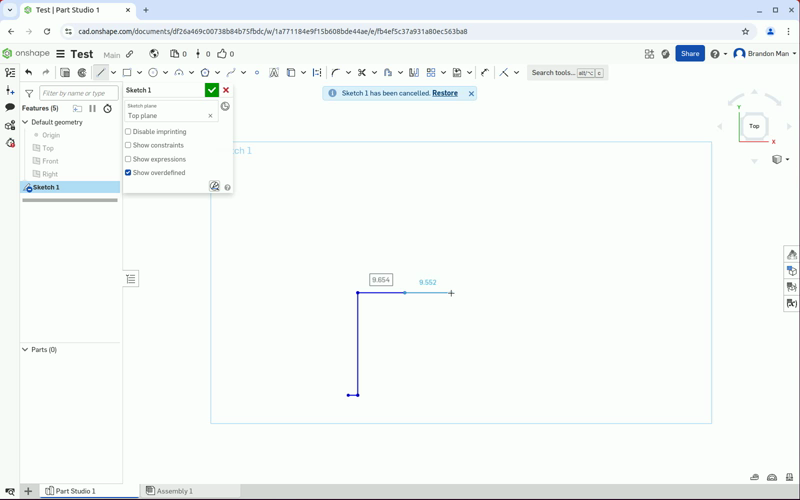
mouse_move(481, 292)
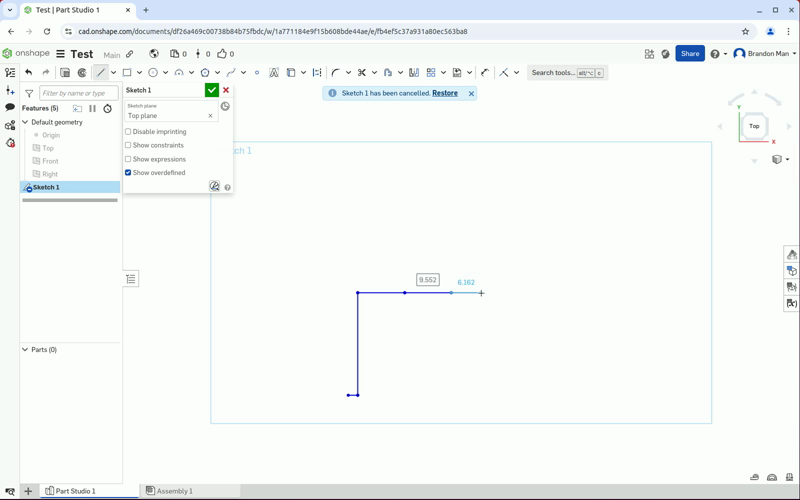
mouse_move(451, 338)
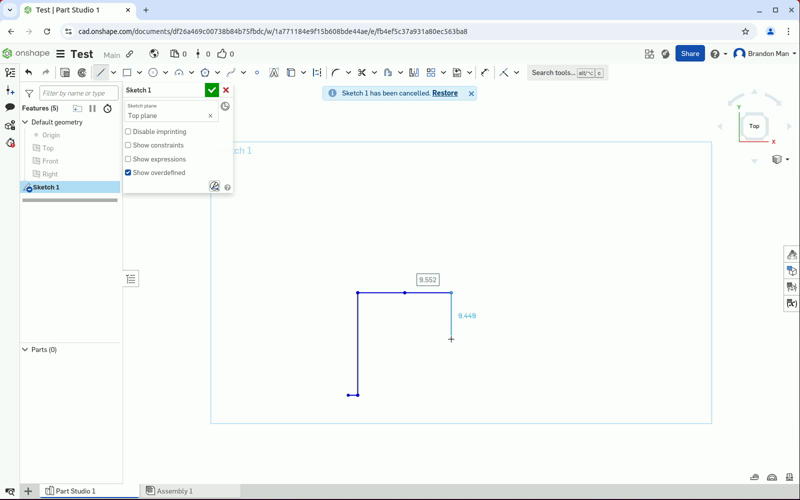
click(451, 338)
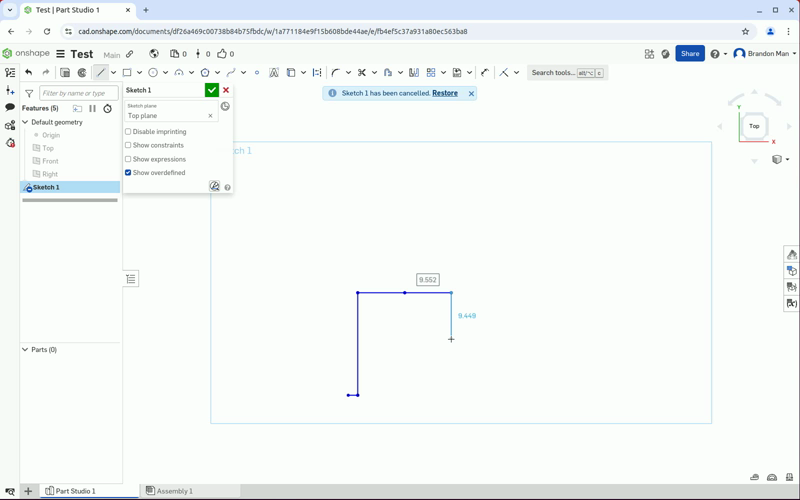
key_up(shift)
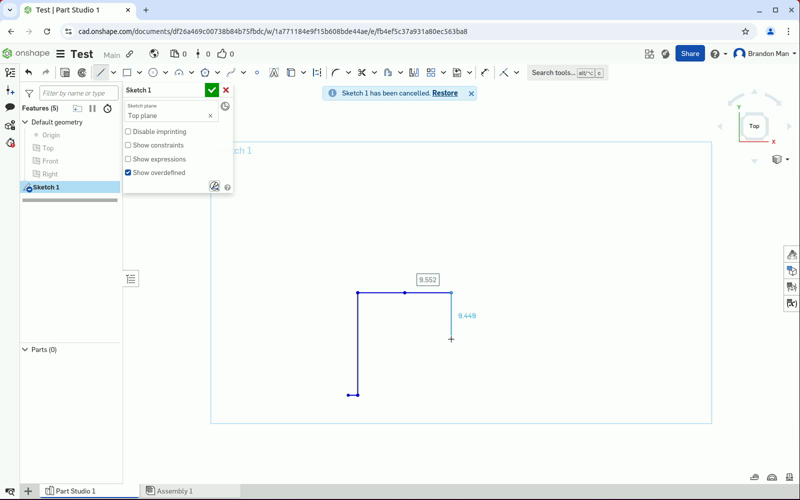
key_down(shift)
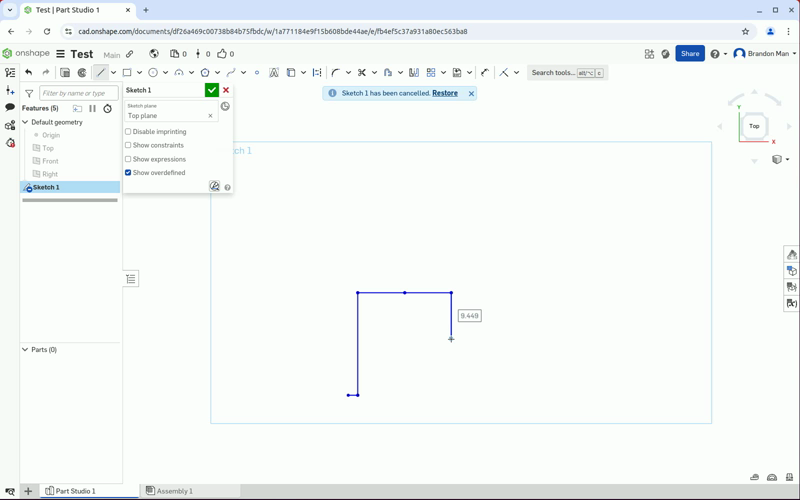
mouse_move(481, 338)
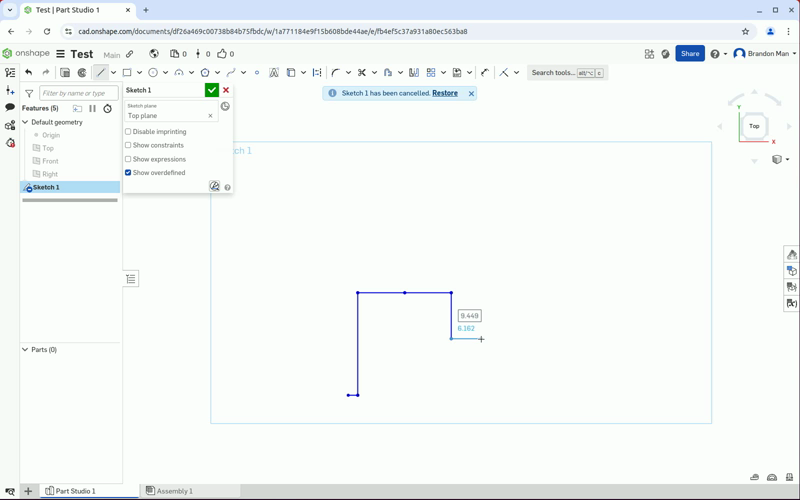
mouse_move(451, 395)
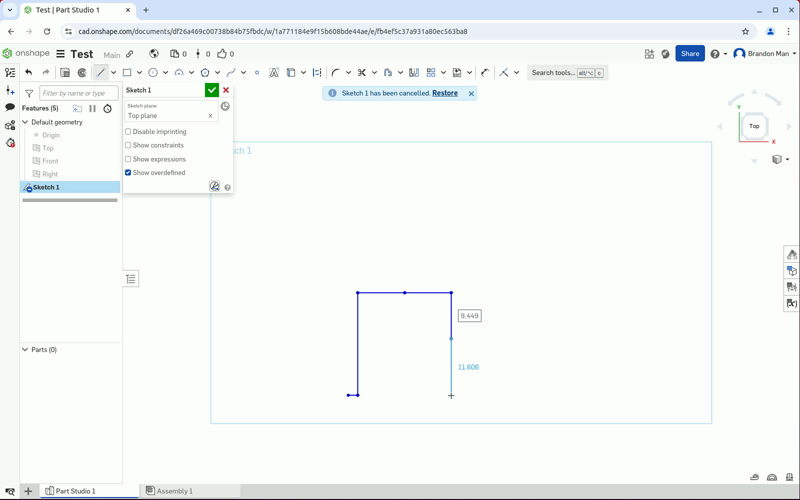
click(451, 395)
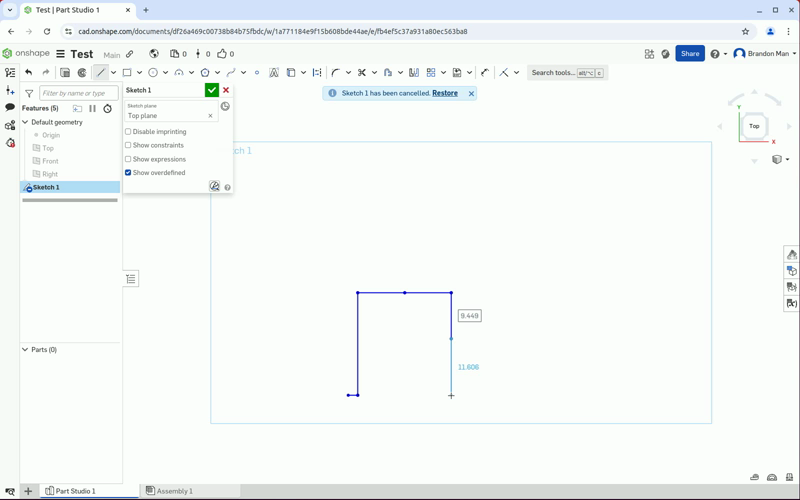
key_up(shift)
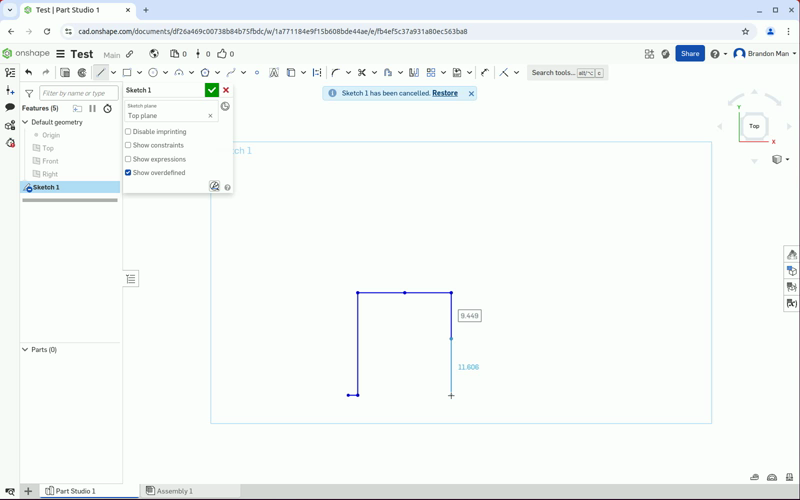
key_down(shift)
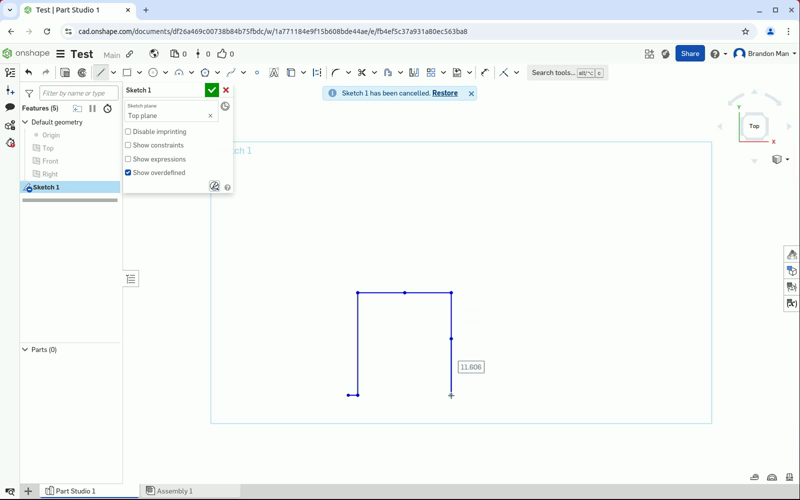
mouse_move(481, 395)
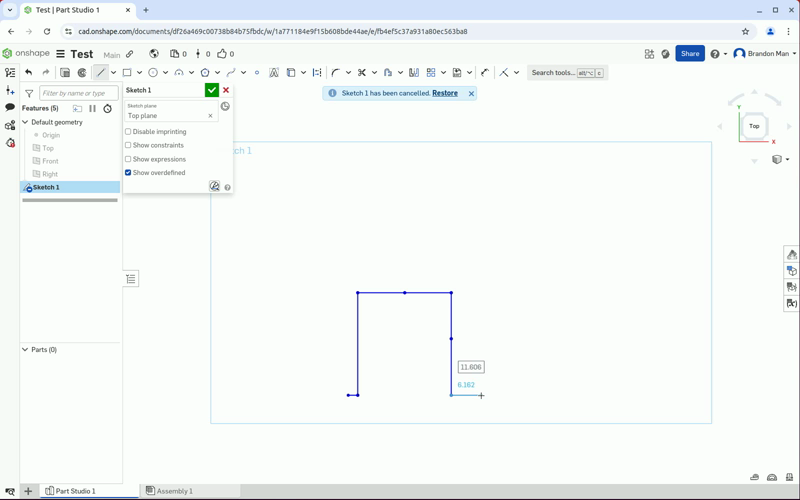
mouse_move(460, 395)
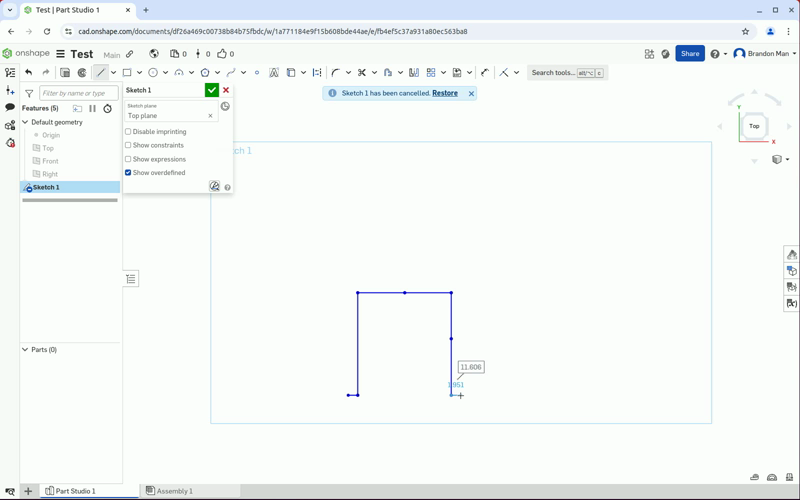
click(460, 395)
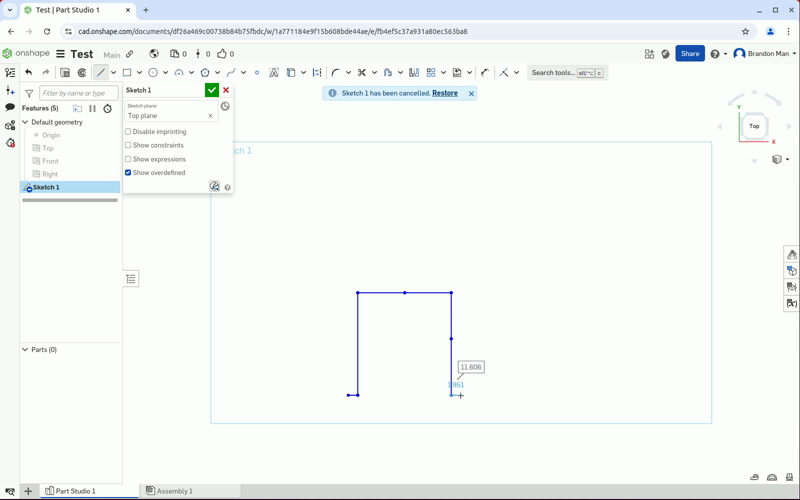
key_up(shift)
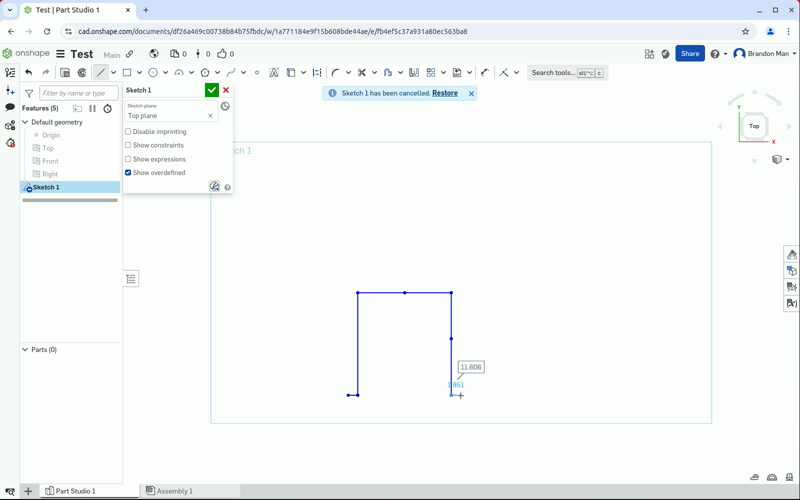
key_down(shift)
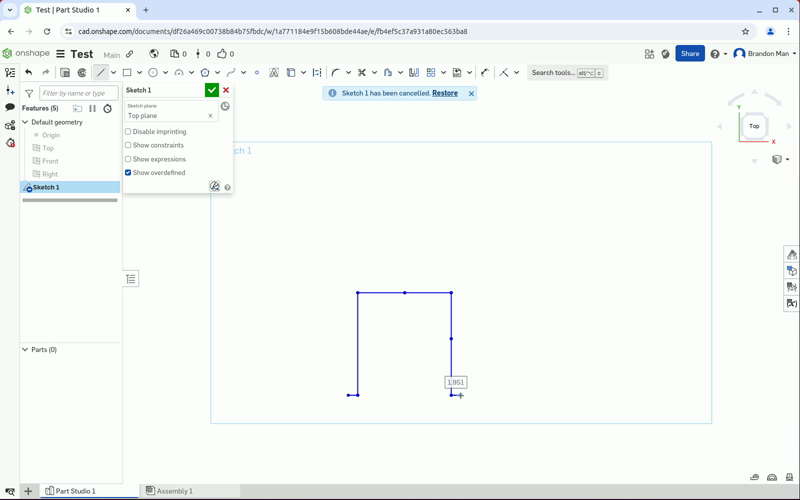
mouse_move(460, 282)
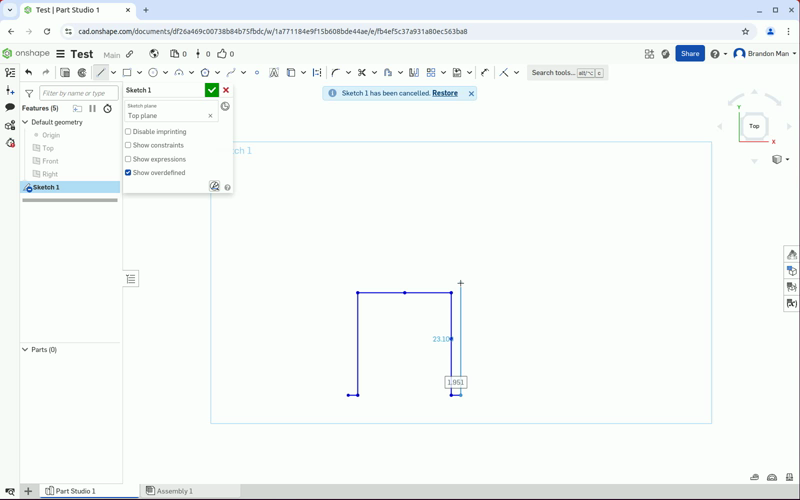
click(460, 282)
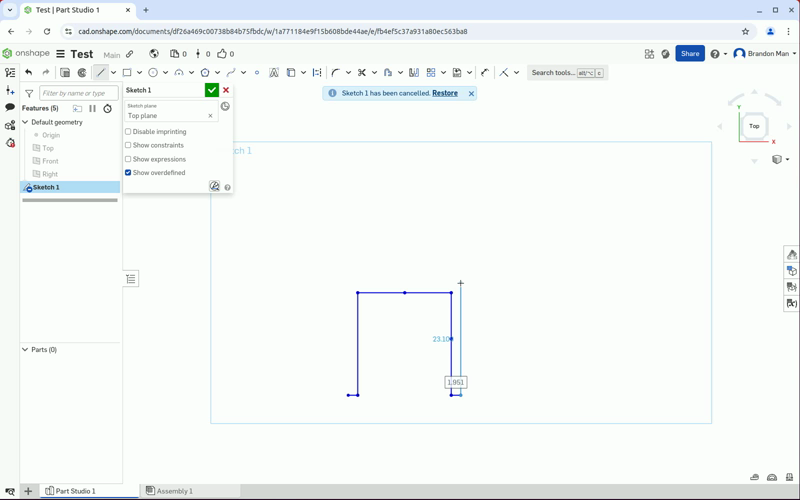
key_up(shift)
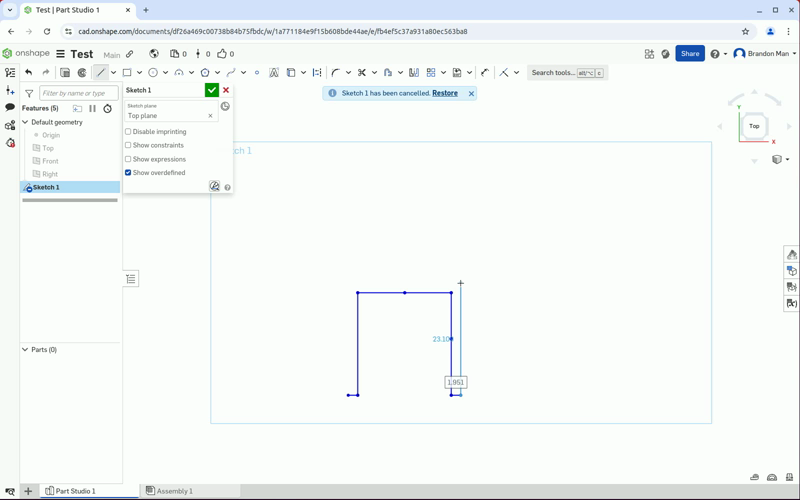
key_down(shift)
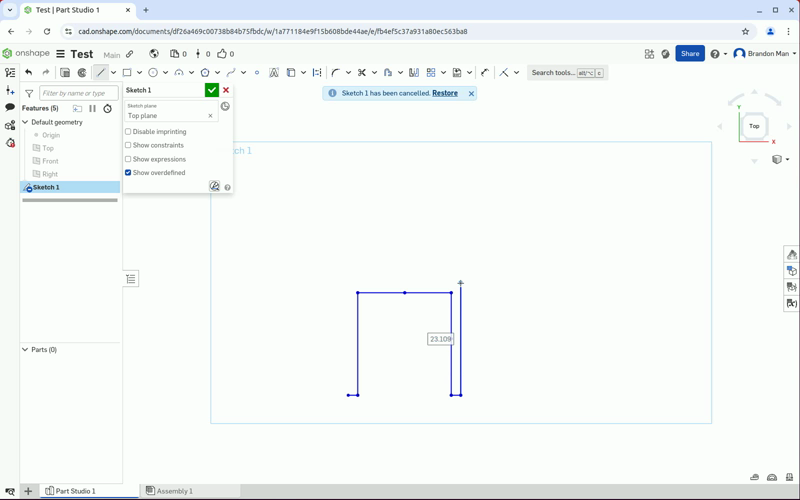
mouse_move(348, 282)
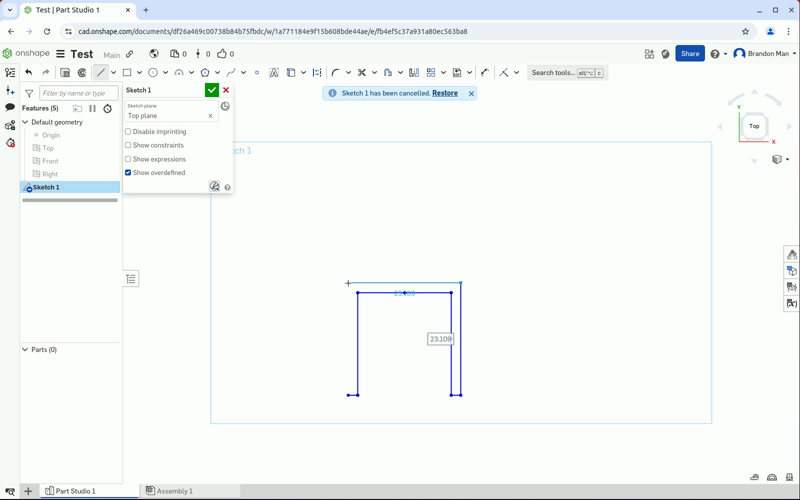
click(348, 282)
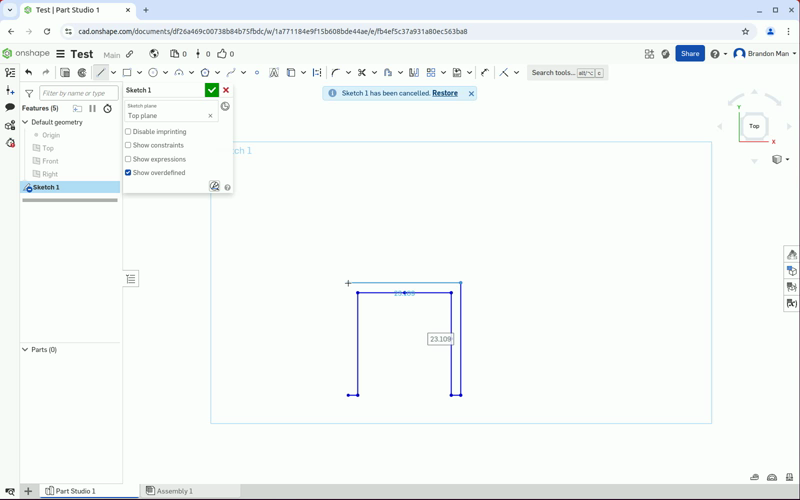
key_up(shift)
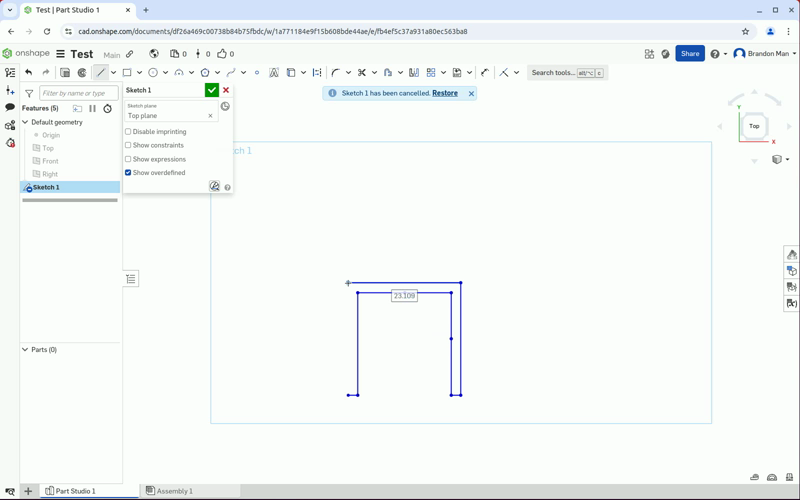
key_down(shift)
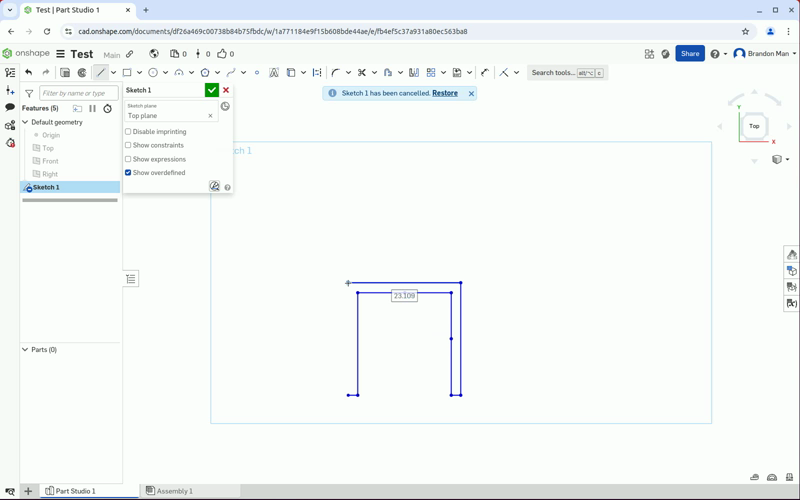
mouse_move(348, 395)
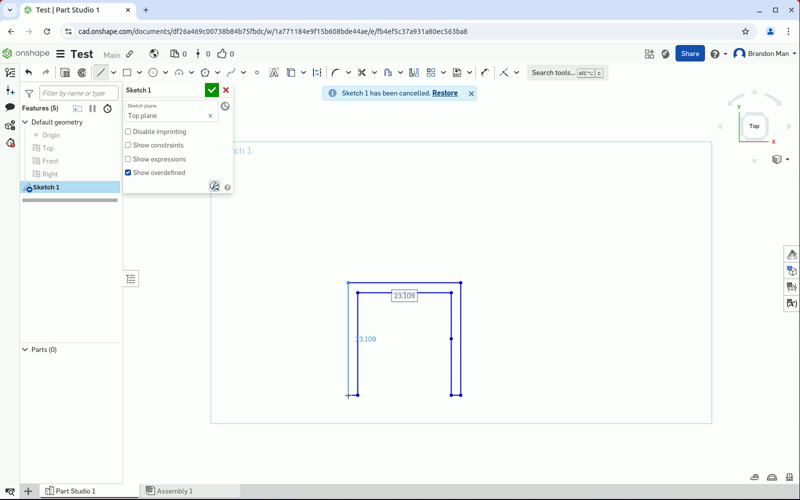
key_up(shift)
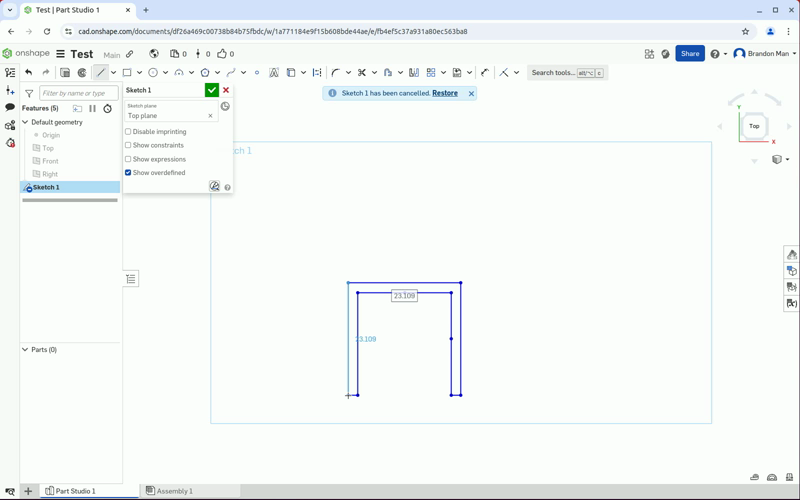
click(348, 395)
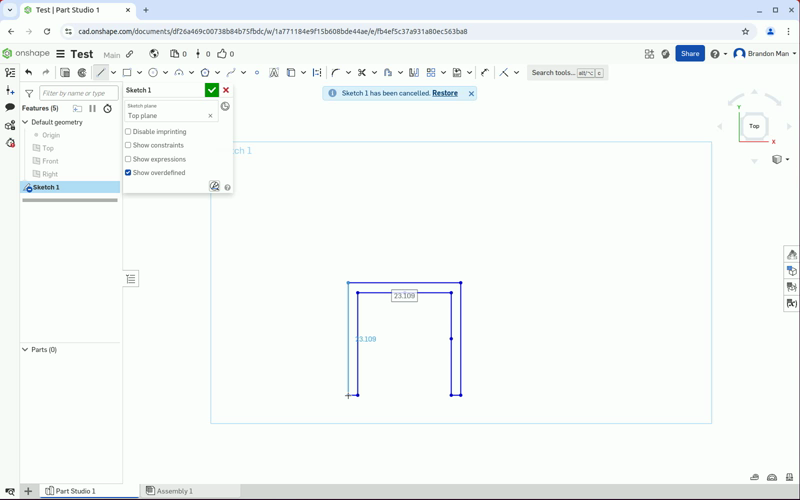
key(esc)
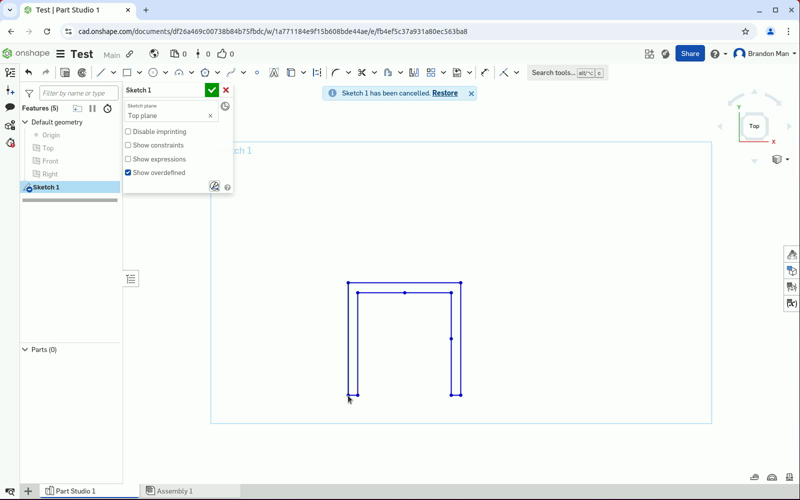
mouse_move(362, 286)
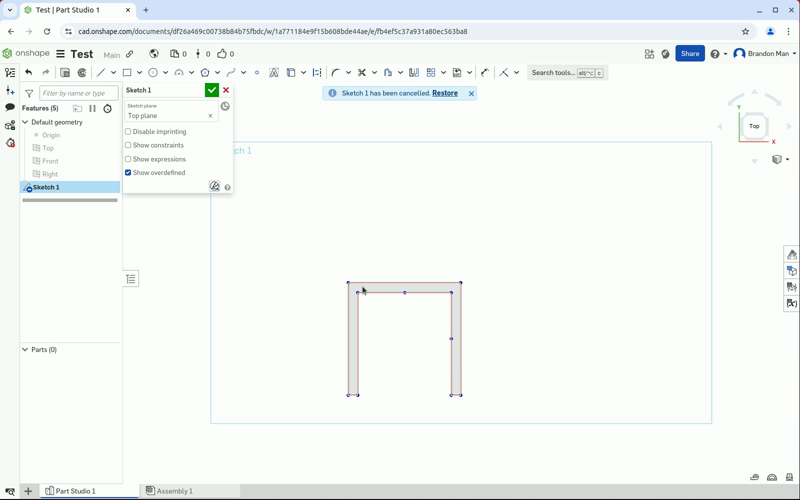
click(362, 286)
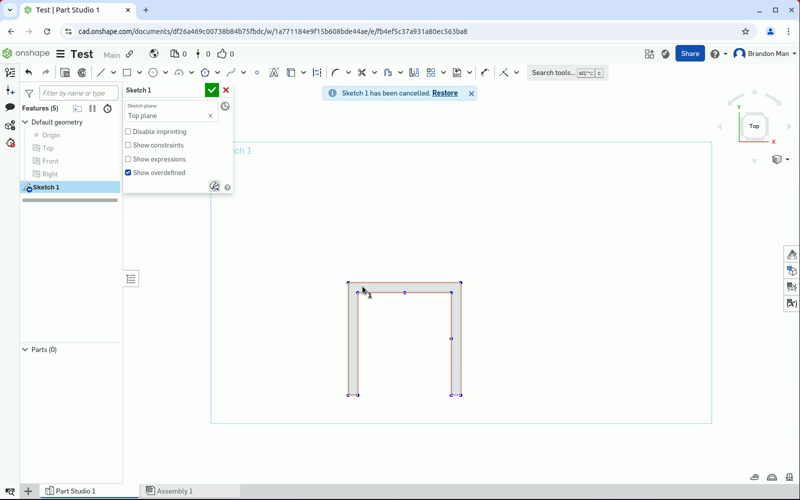
mouse_move(73, 352)
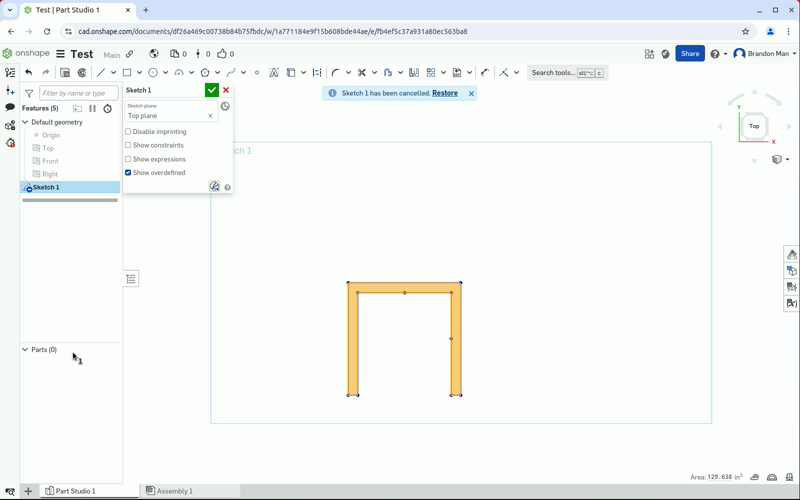
key(shift+y)
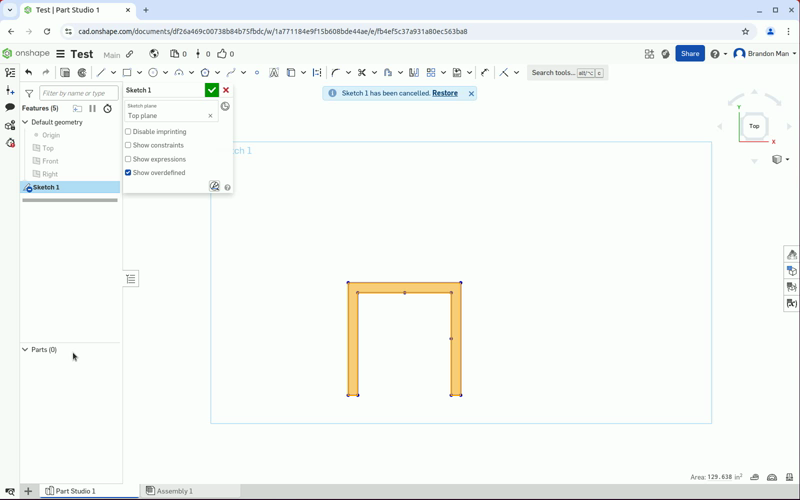
key(shift+e)
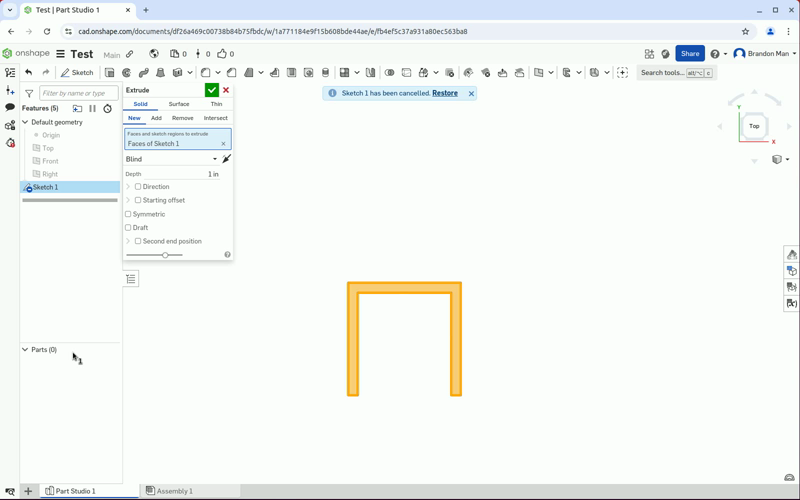
mouse_move(143, 106)
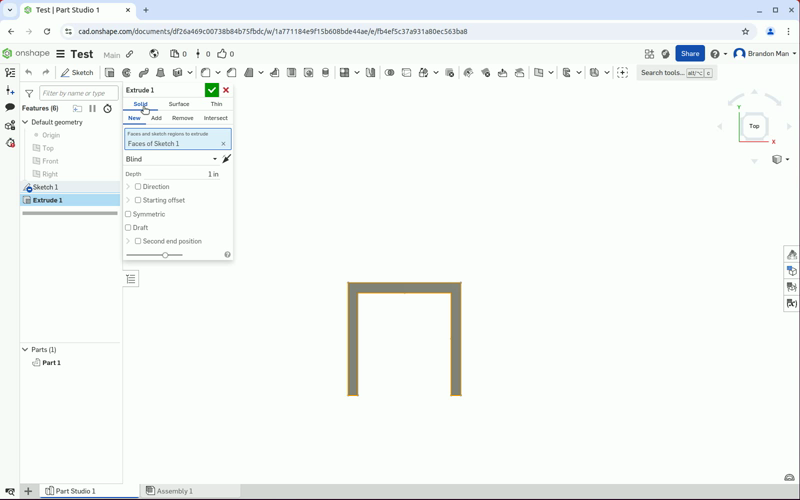
click(143, 106)
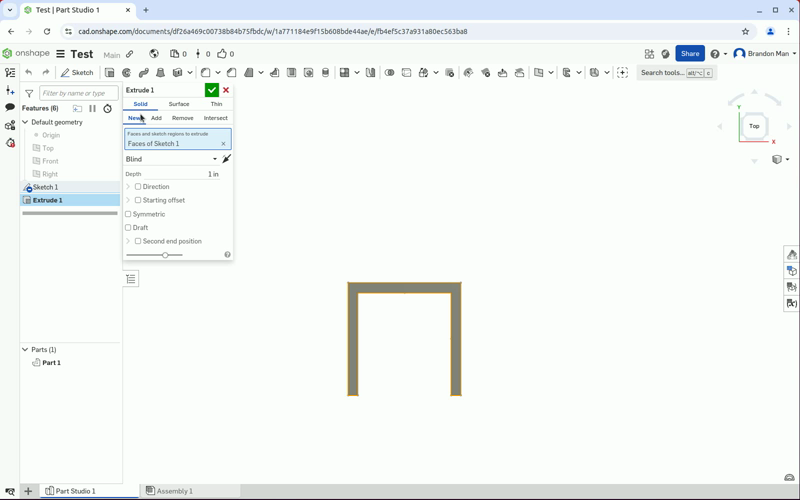
mouse_move(137, 120)
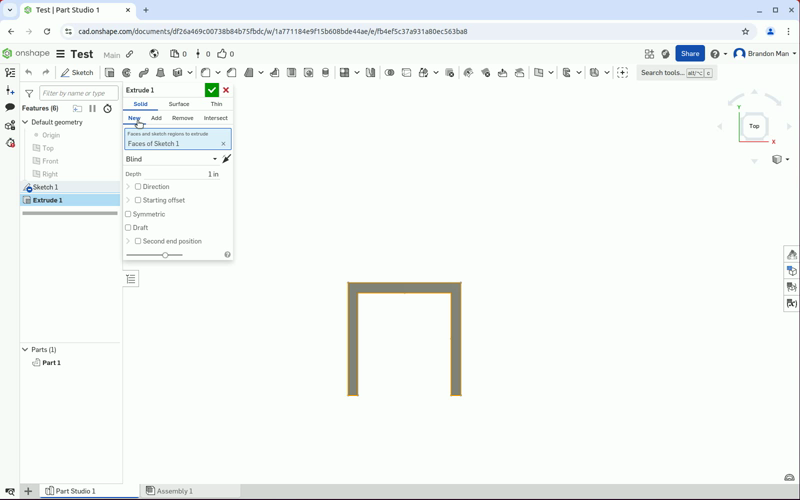
click(137, 120)
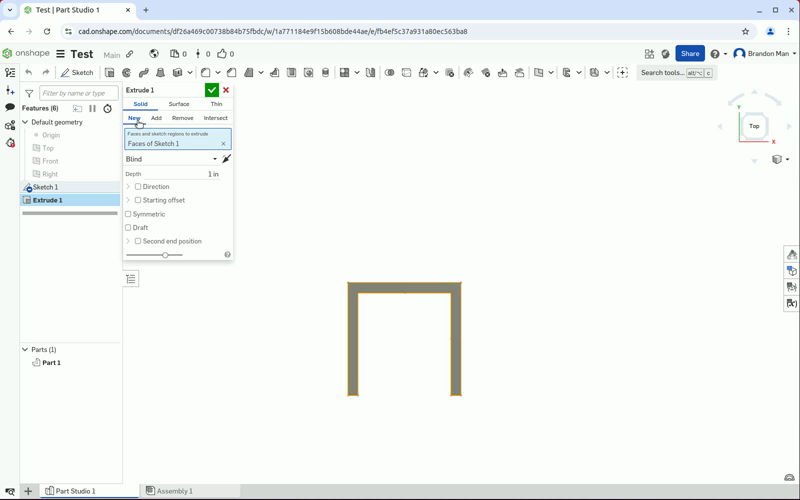
key(tab, 4)
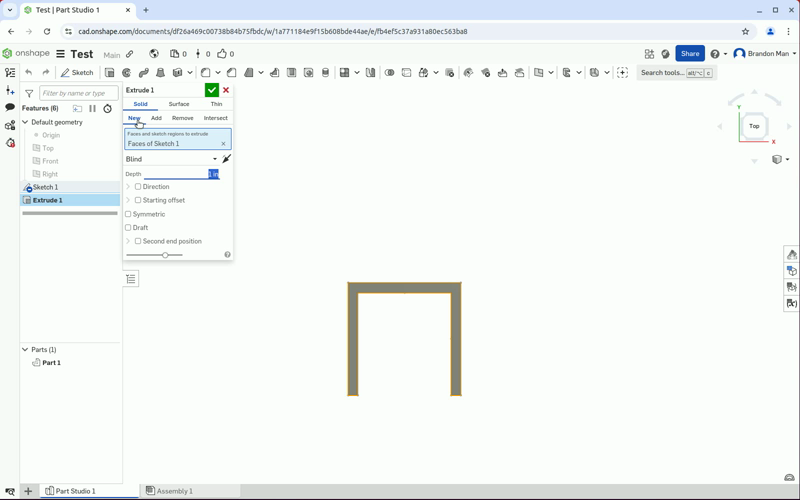
text(3.851)
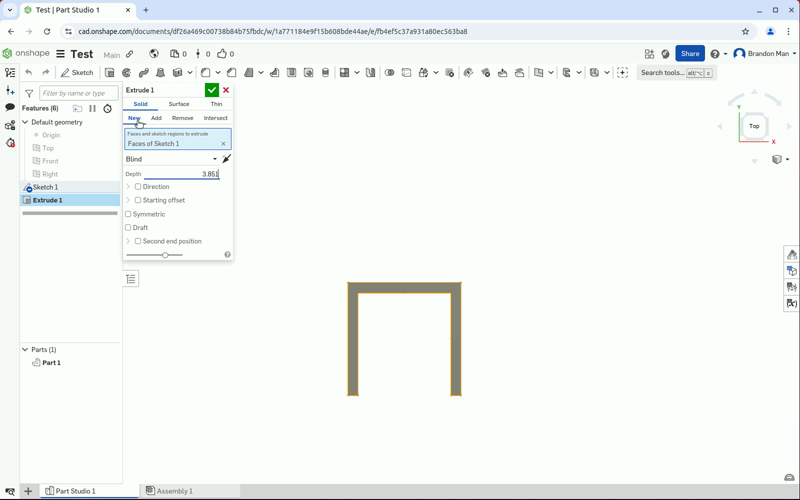
key(enter)
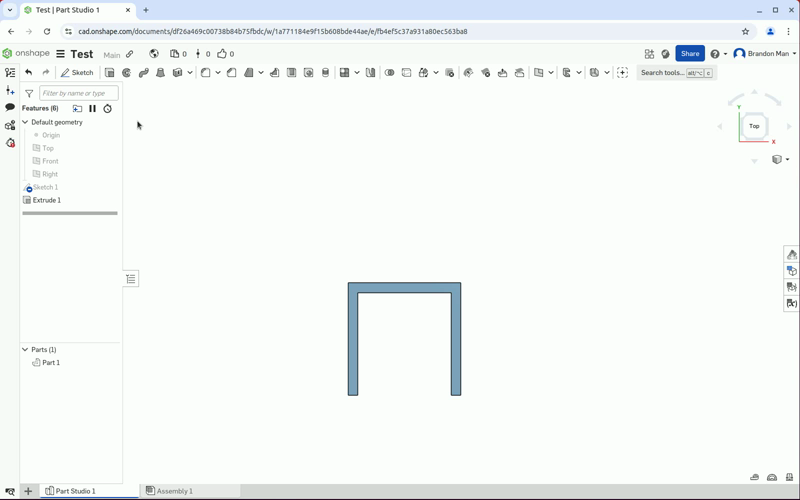
key(shift+h)
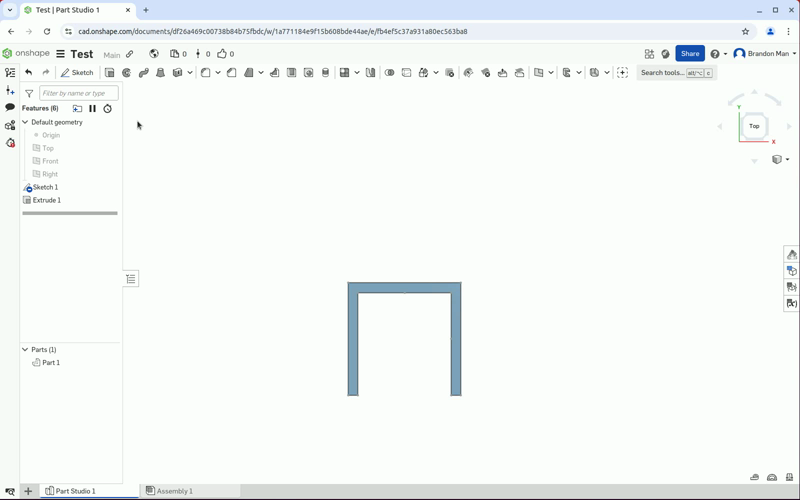
key(shift+h)
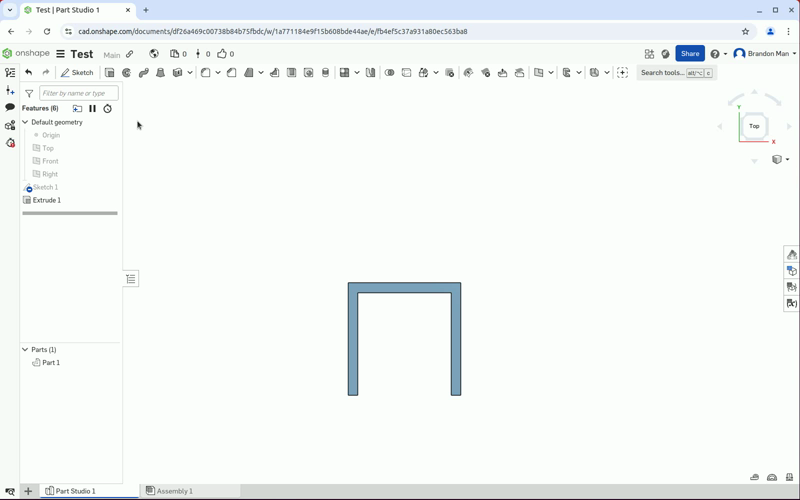
mouse_move(73, 189)
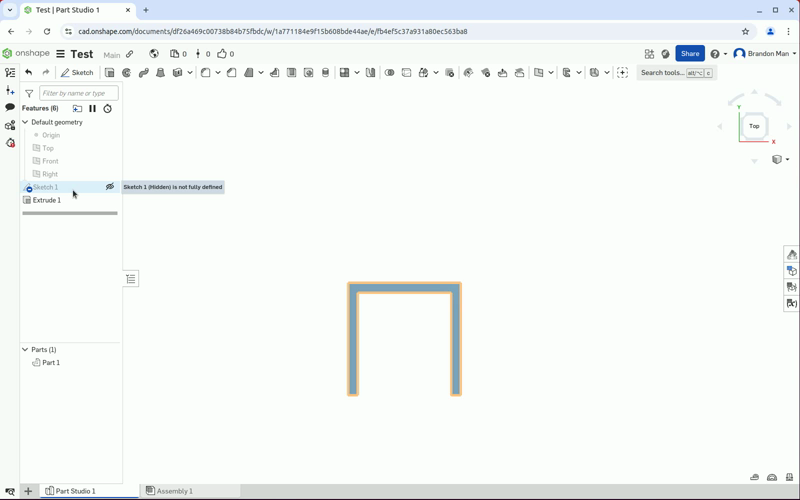
click(73, 189)
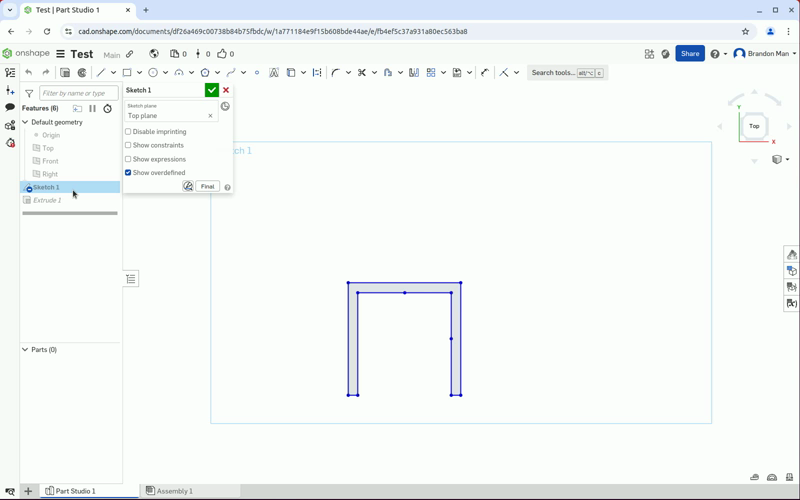
mouse_move(229, 92)
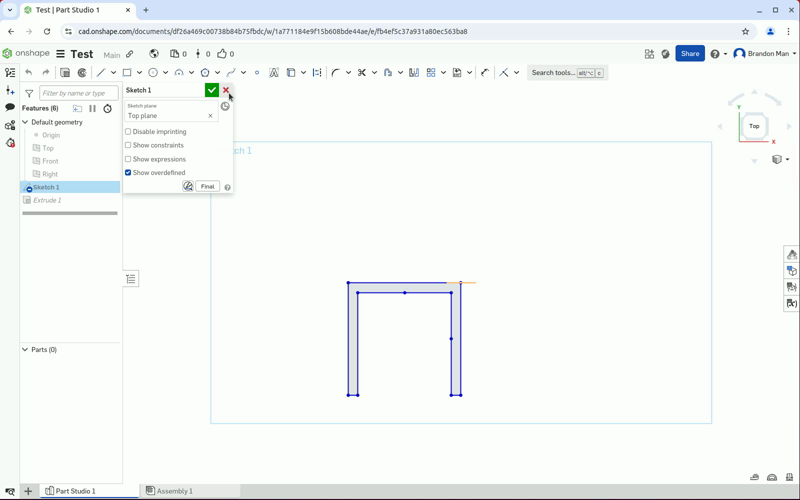
click(229, 92)
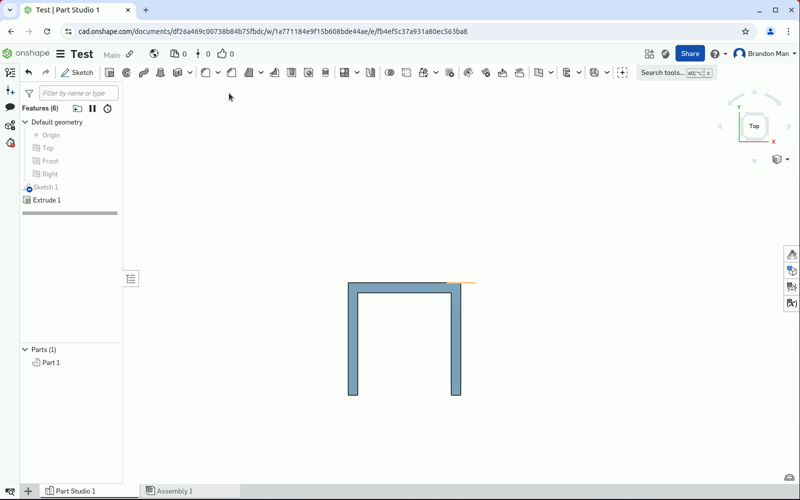
mouse_move(73, 352)
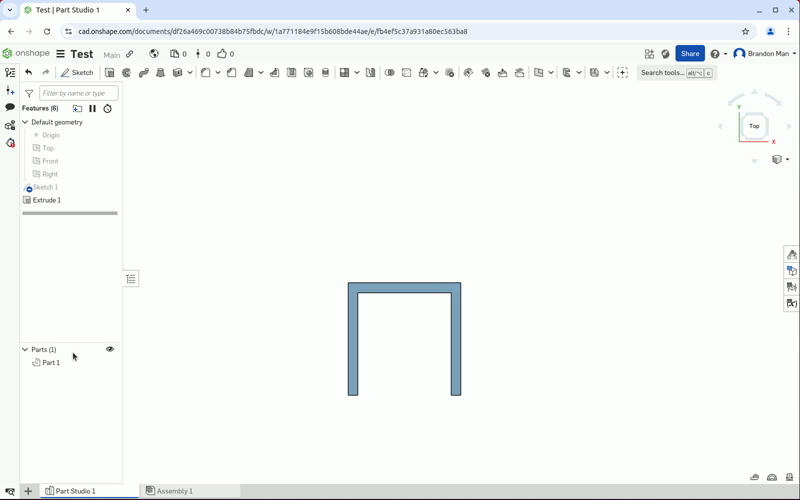
key(y)
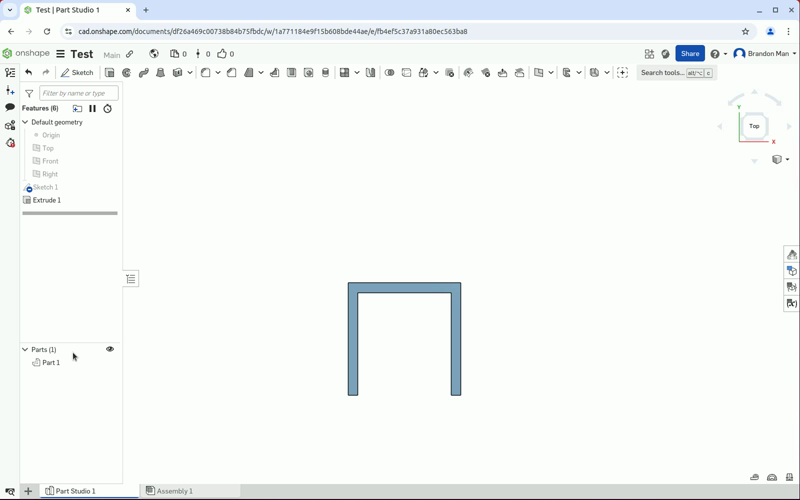
key(shift+p)
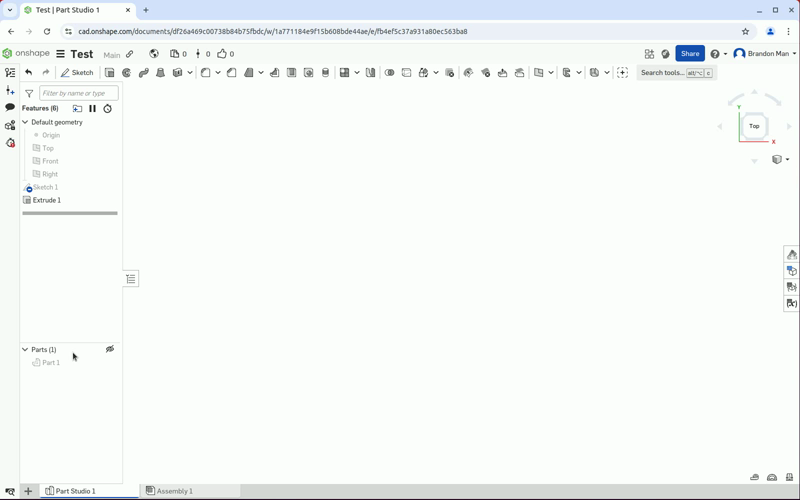
key(space)
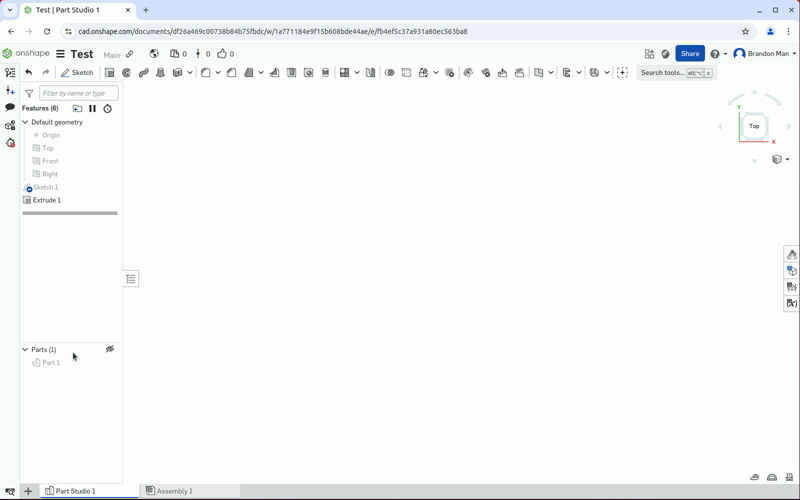
key_down(shift)
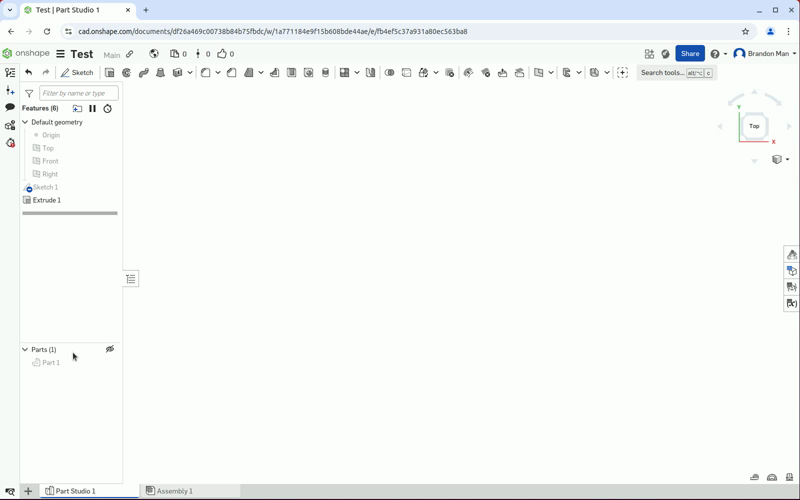
key(up)
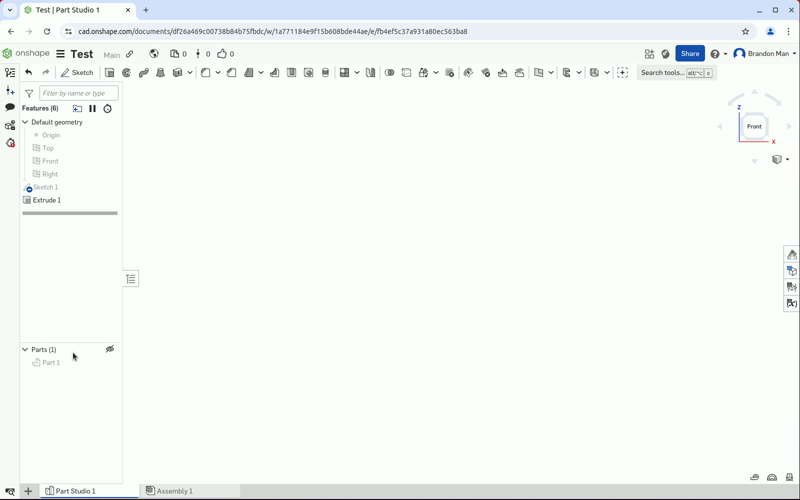
key_up(shift)
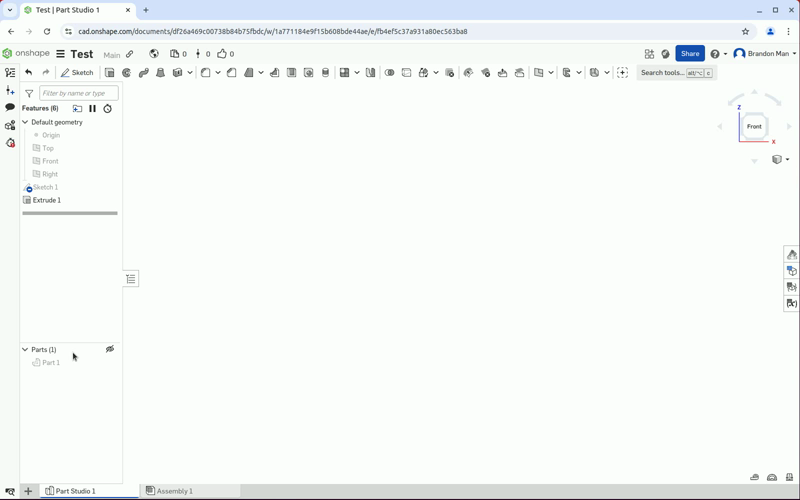
key(space)
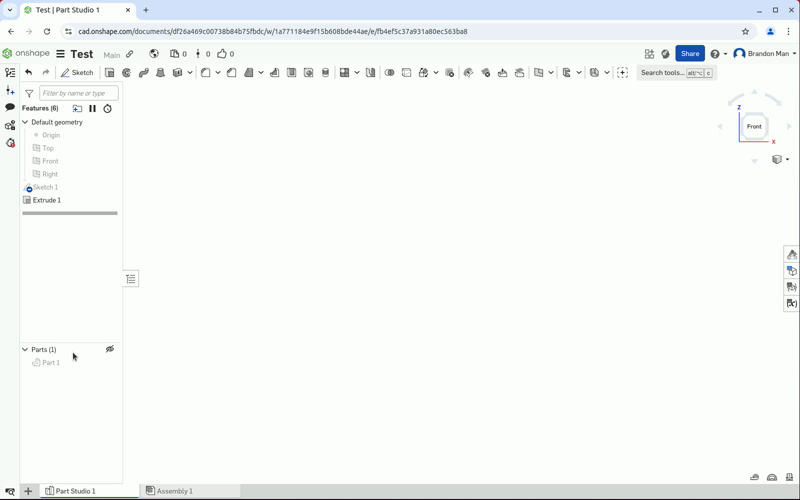
key_down(shift)
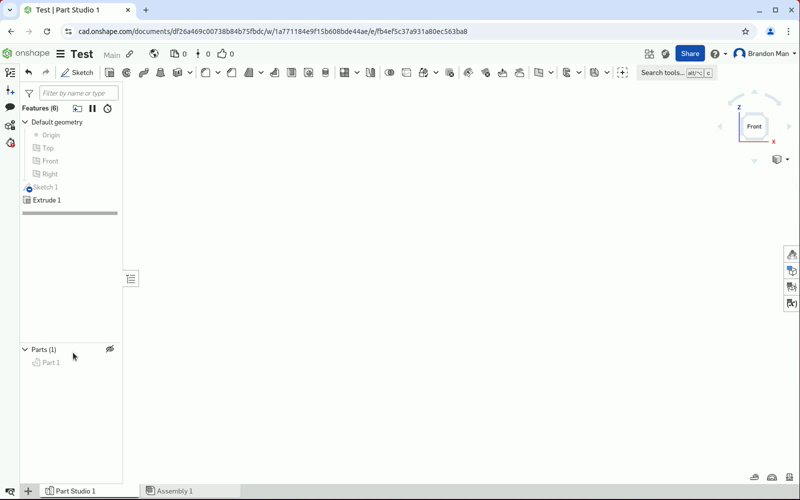
key(left)
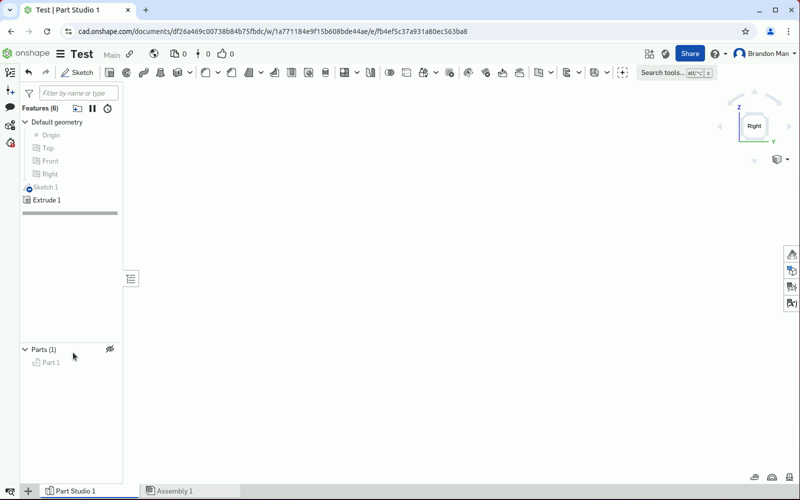
key_up(shift)
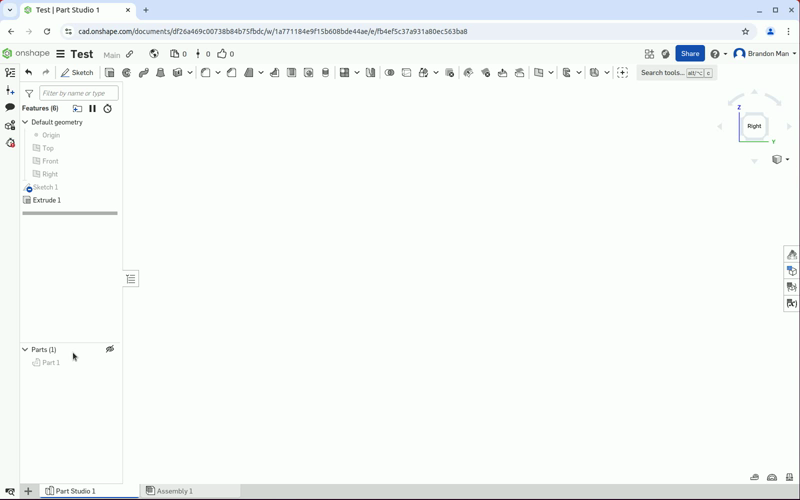
mouse_move(73, 352)
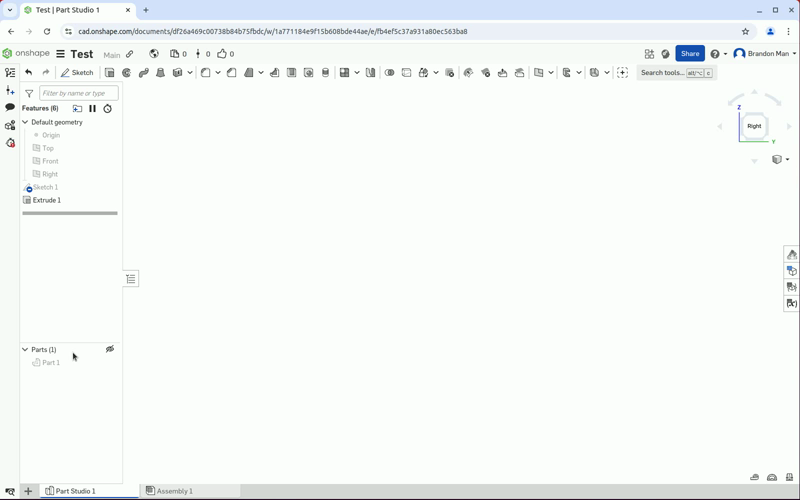
key(shift+y)
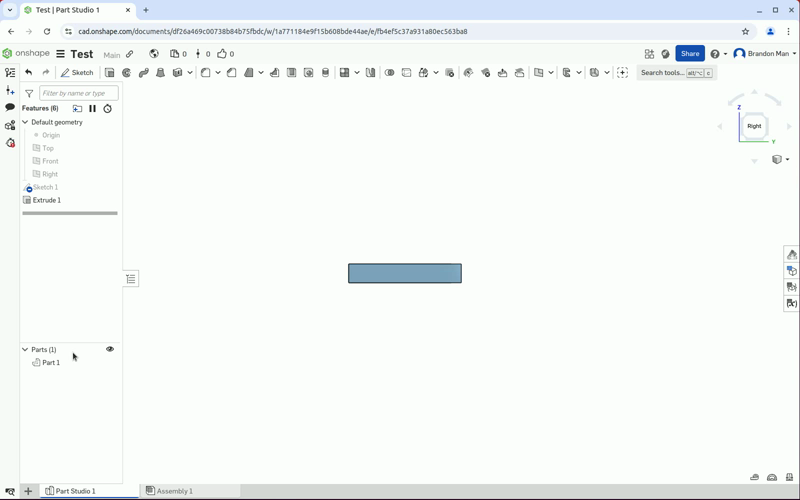
mouse_move(541, 75)
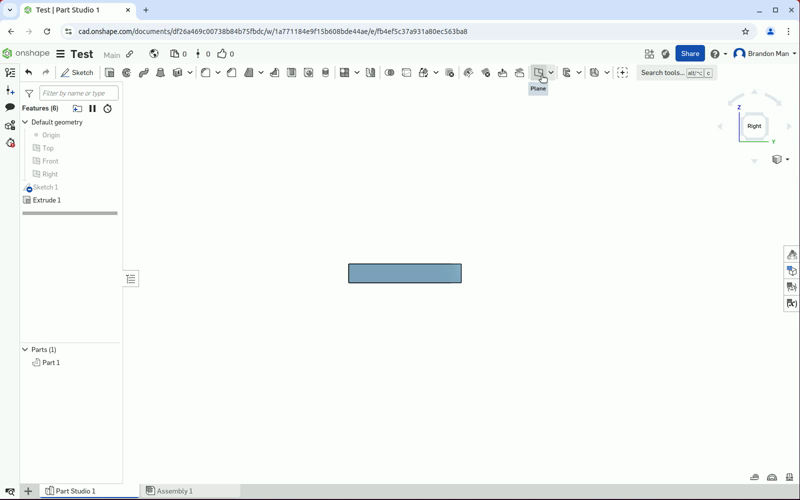
click(541, 75)
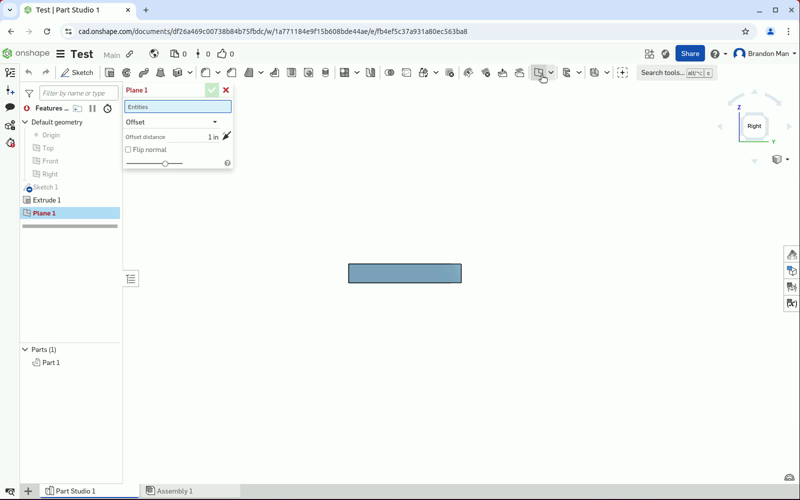
mouse_move(73, 176)
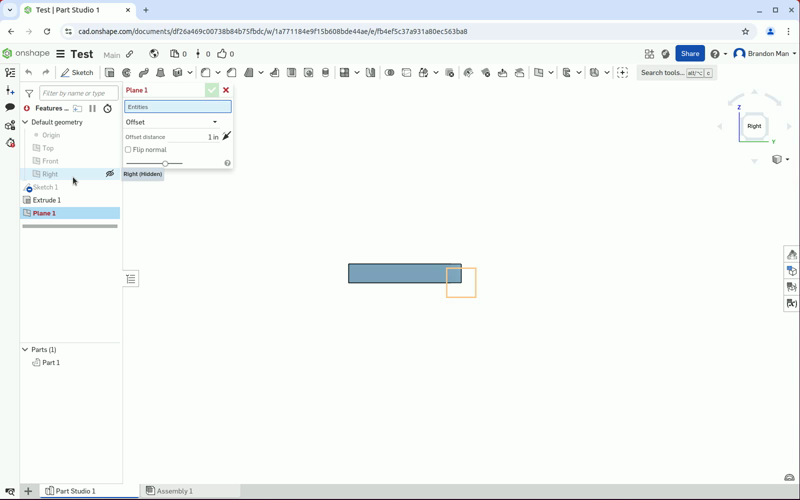
click(73, 176)
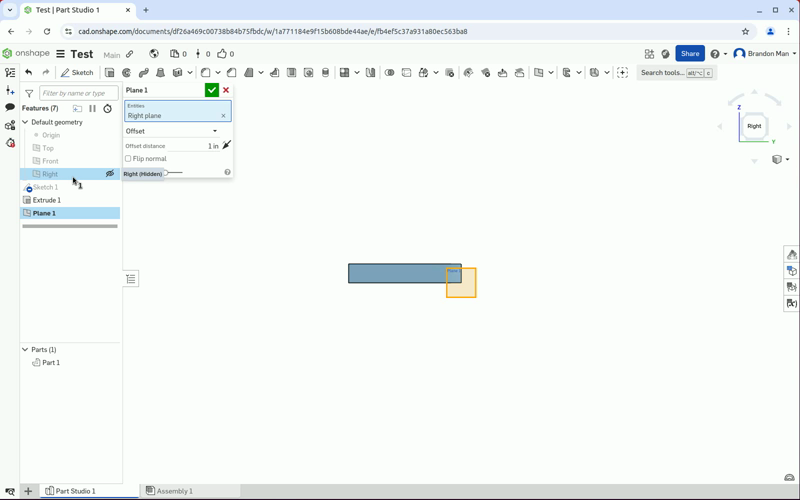
key(tab, 2)
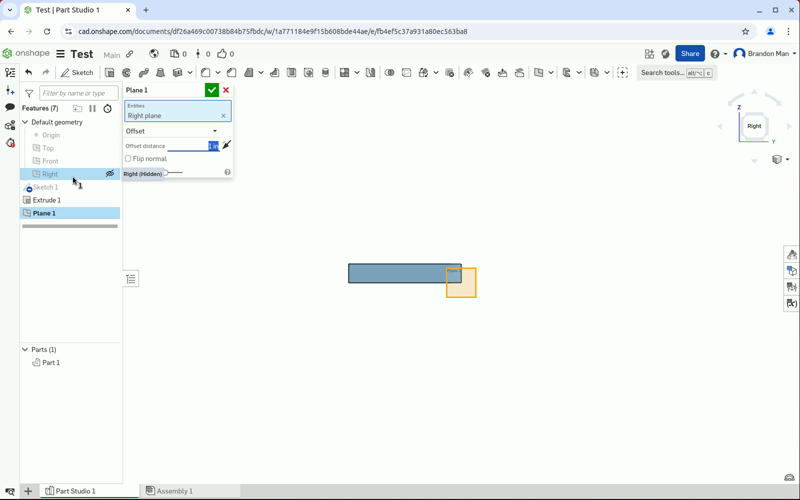
text(21.198)
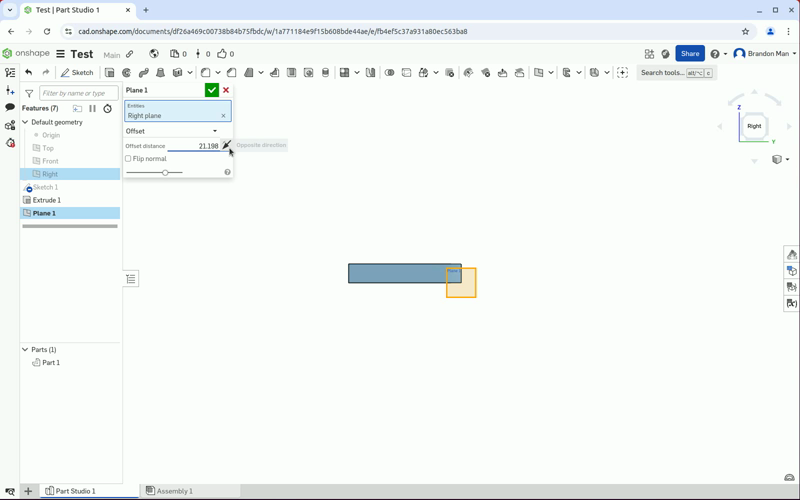
mouse_move(229, 147)
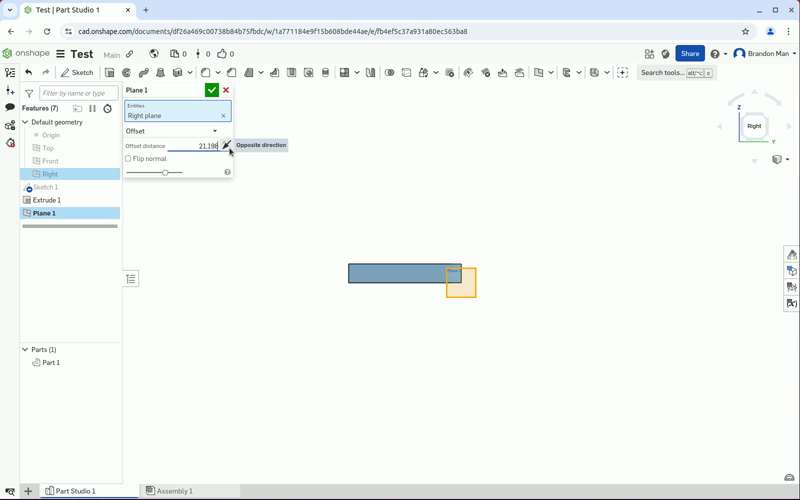
click(229, 147)
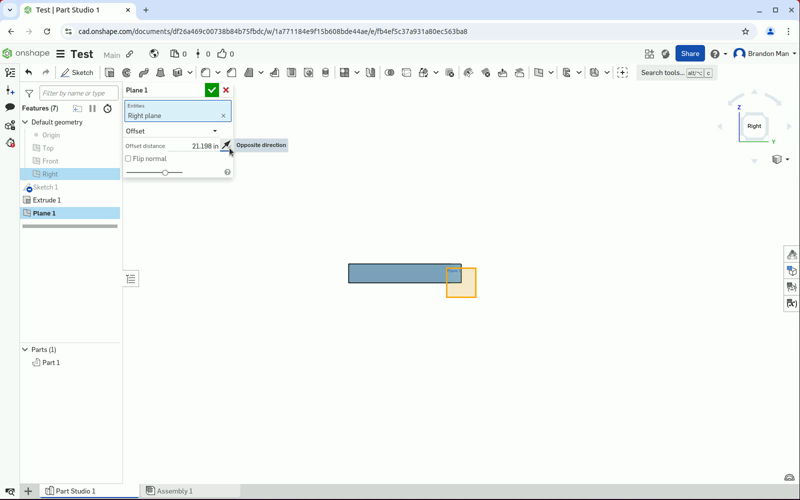
key(enter, 2)
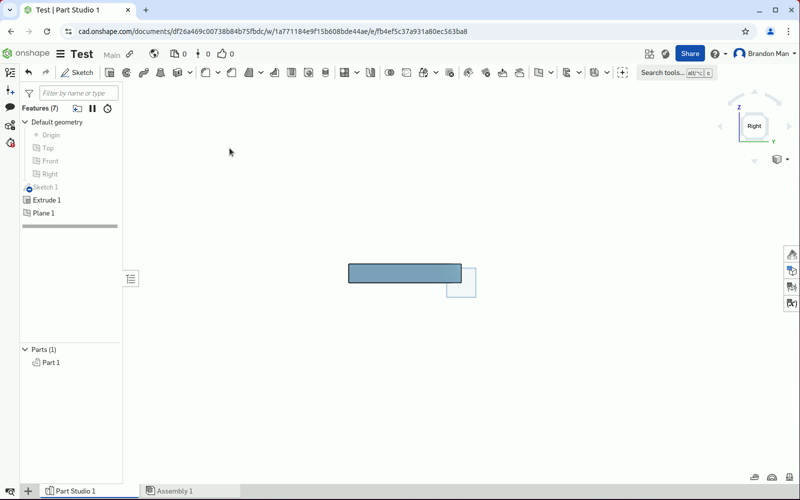
key(shift+s)
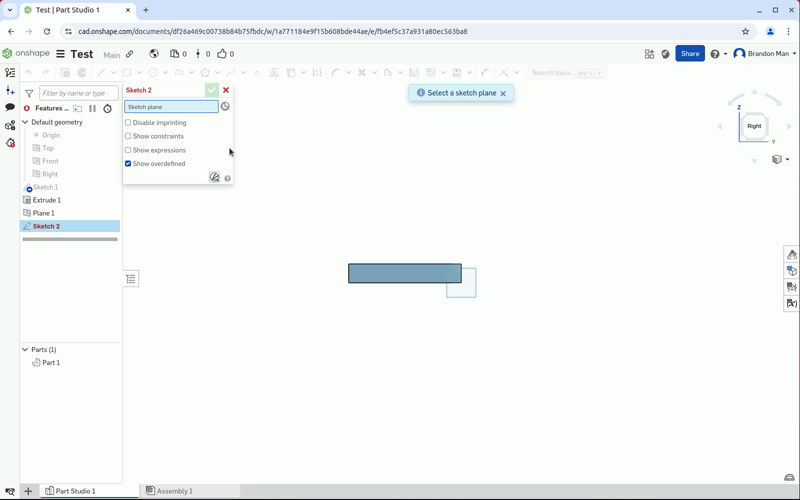
mouse_move(73, 215)
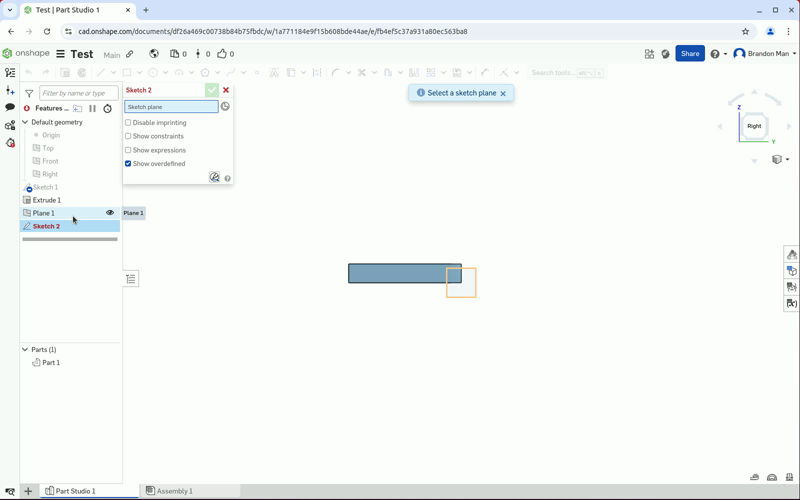
click(73, 215)
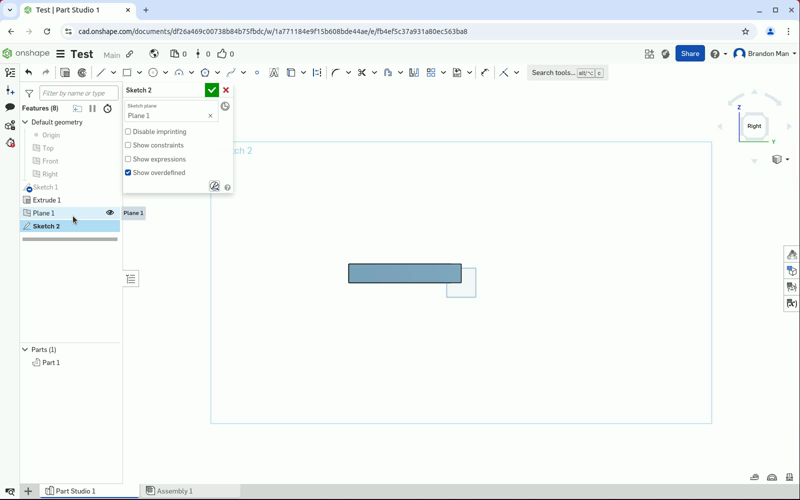
mouse_move(73, 352)
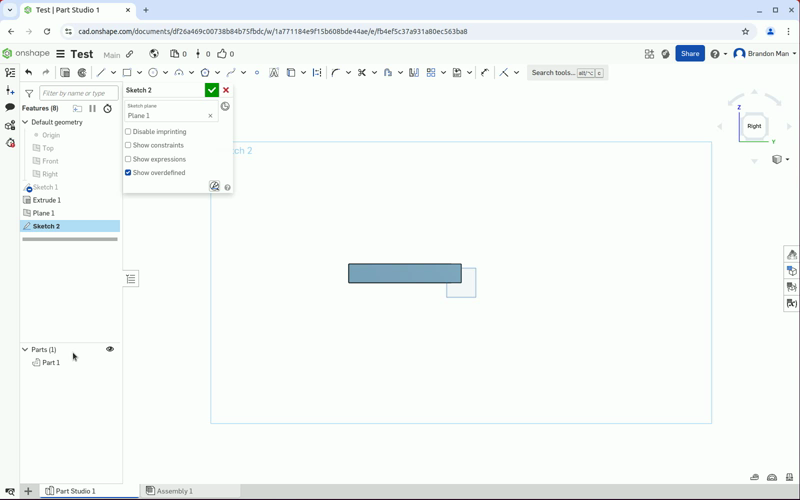
key(y)
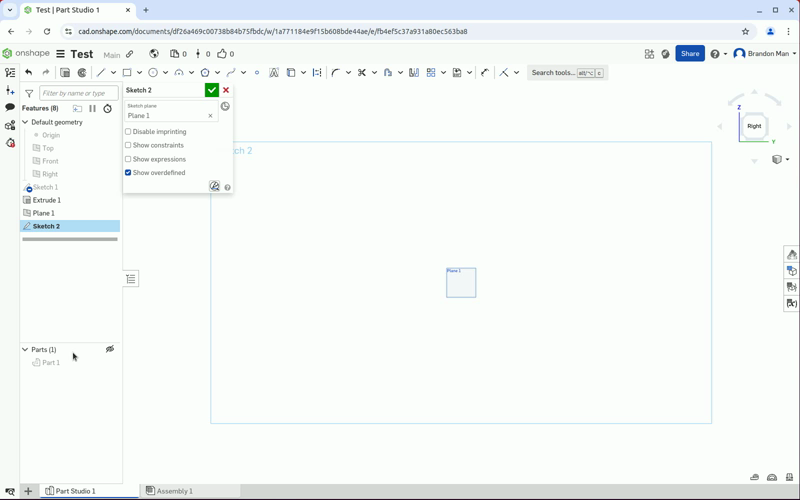
key(l)
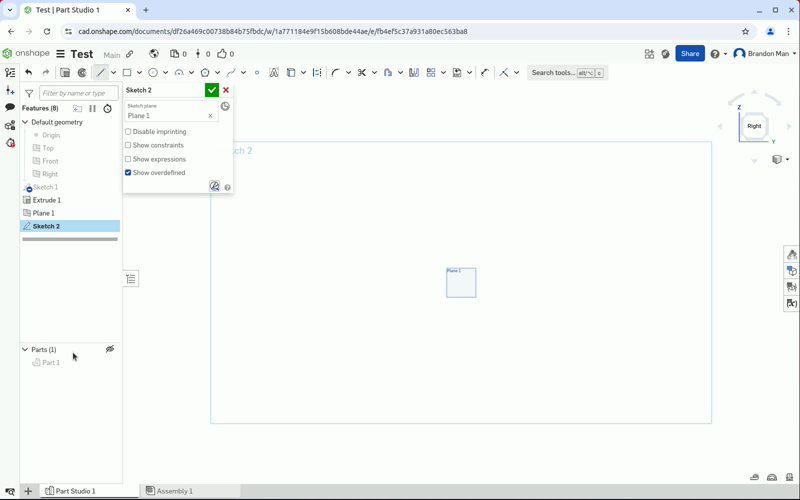
key_down(shift)
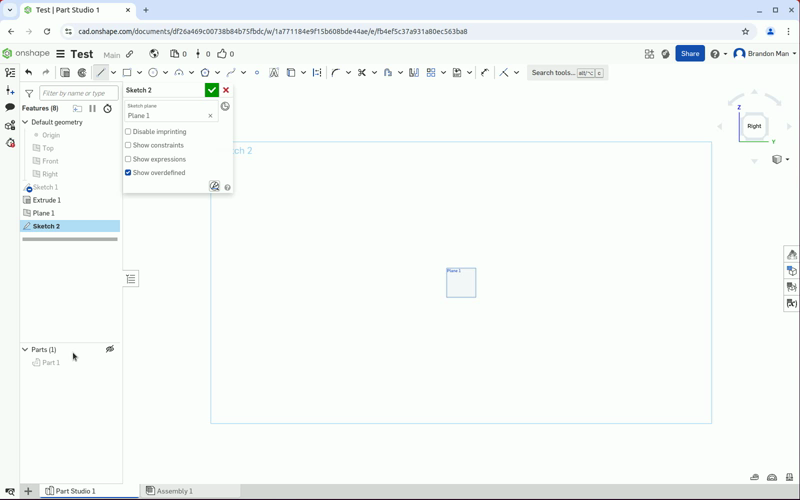
mouse_move(348, 282)
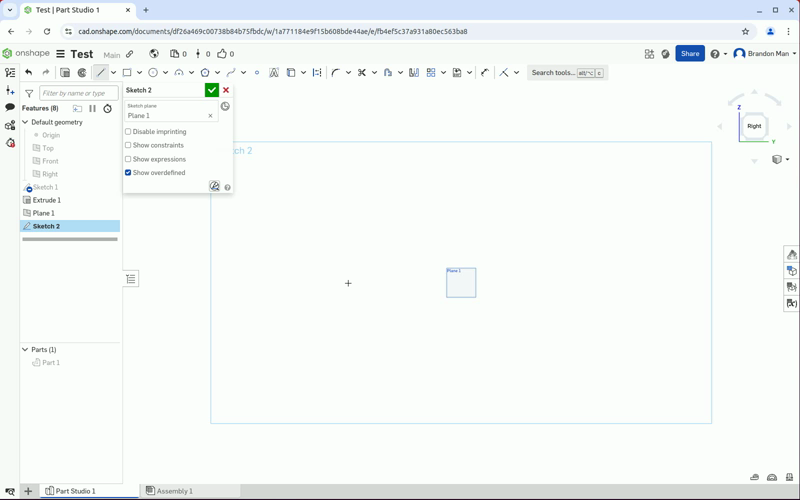
click(348, 282)
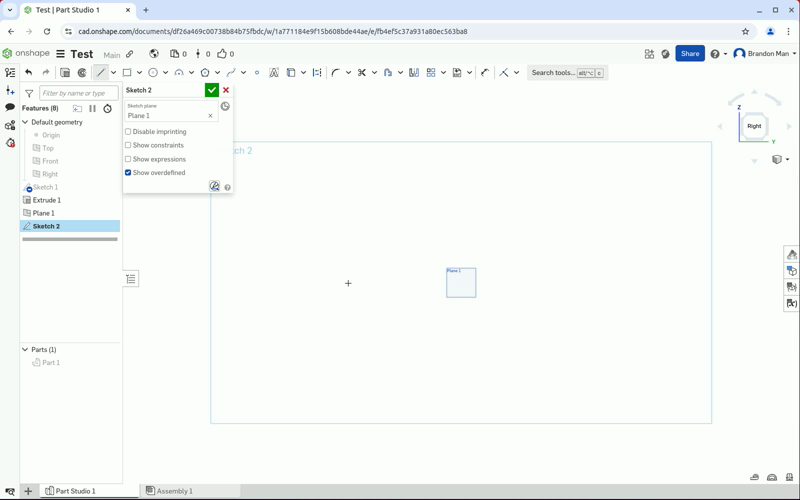
key_up(shift)
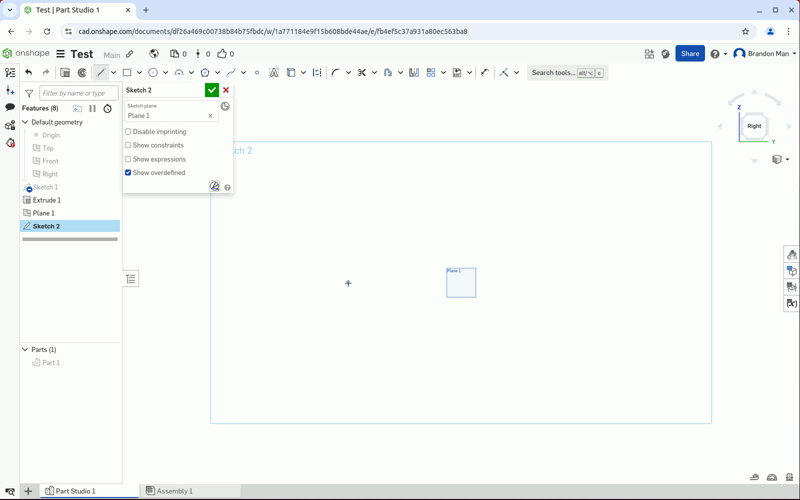
key_down(shift)
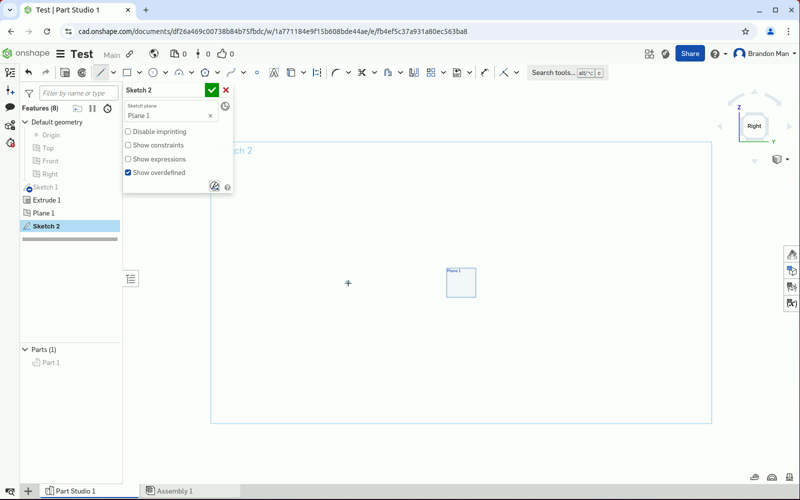
mouse_move(451, 282)
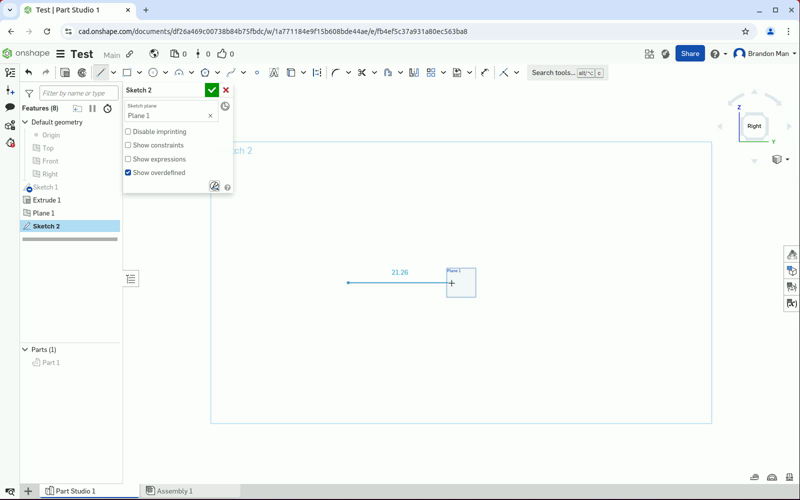
click(451, 282)
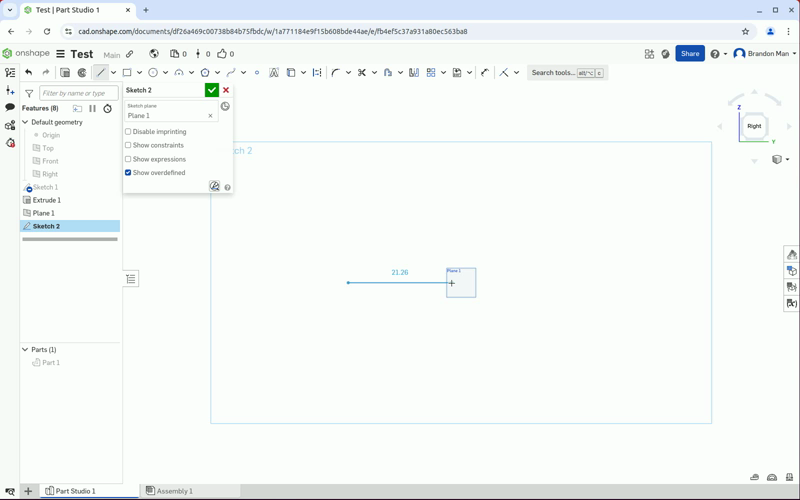
key_up(shift)
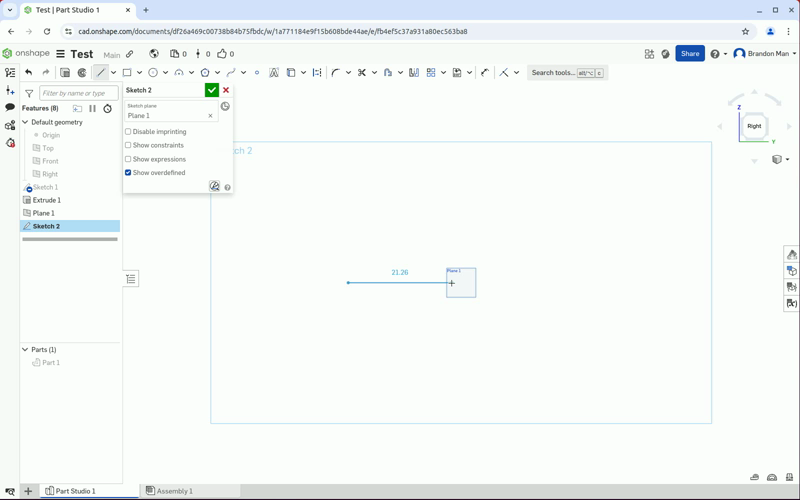
key_down(shift)
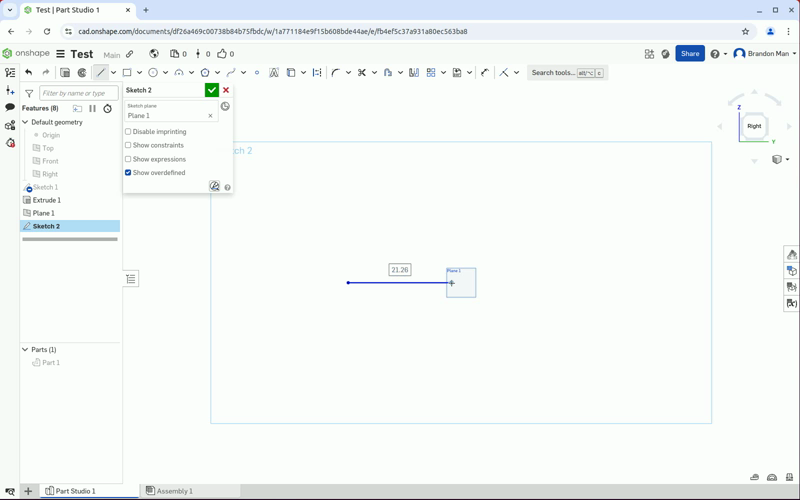
mouse_move(481, 282)
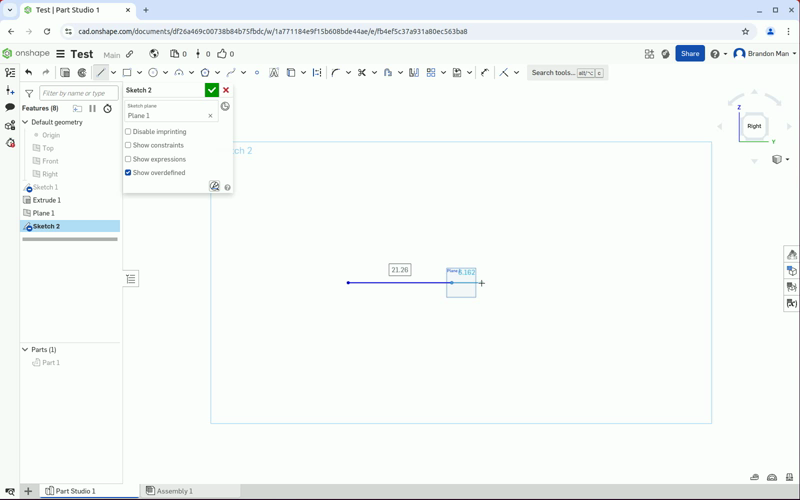
mouse_move(451, 273)
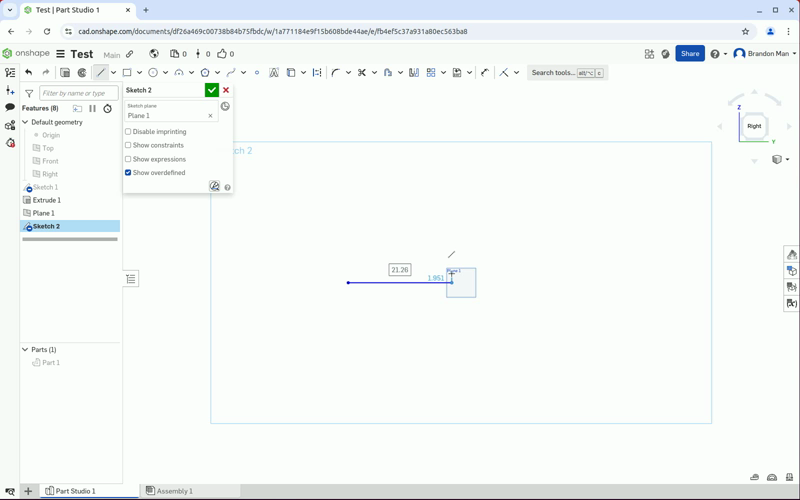
click(451, 273)
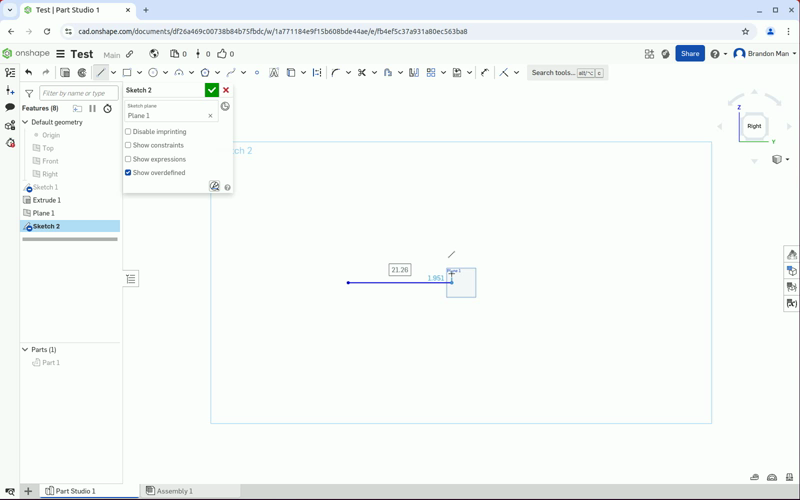
key_up(shift)
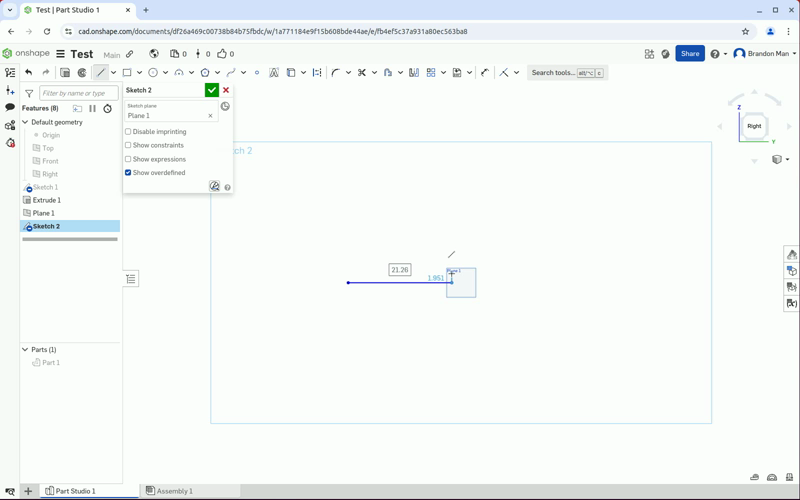
key_down(shift)
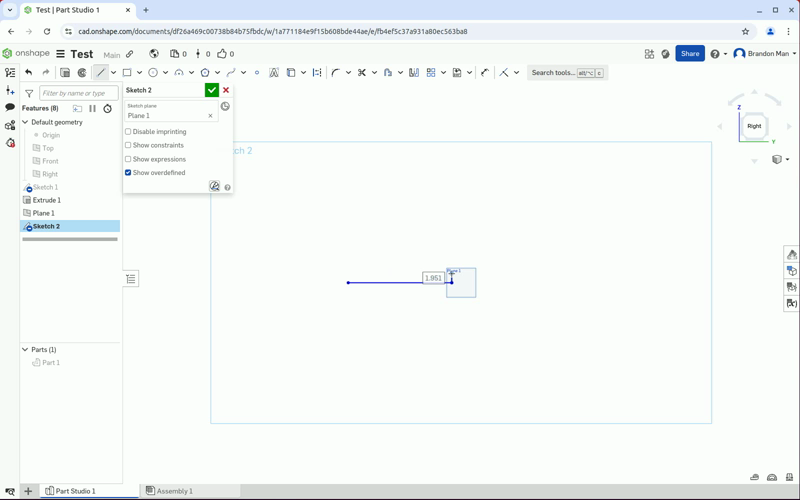
mouse_move(348, 282)
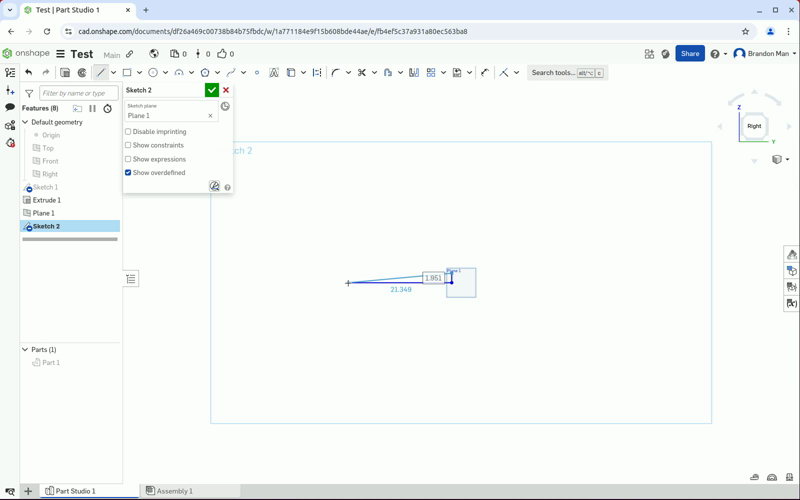
key_up(shift)
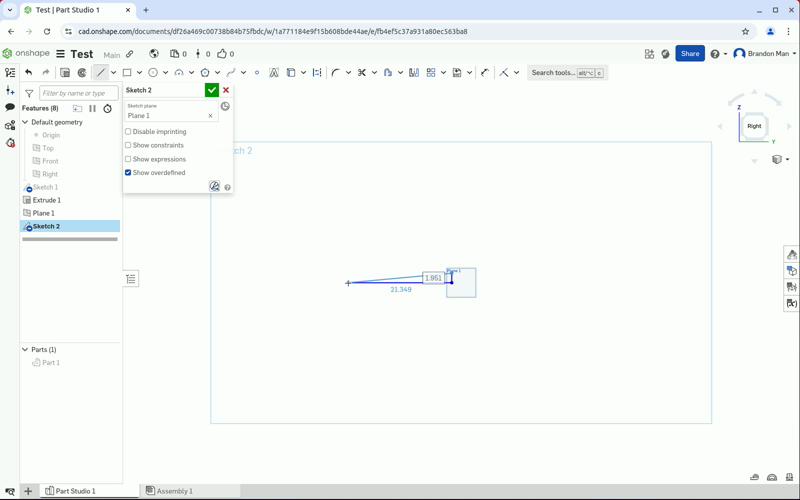
click(348, 282)
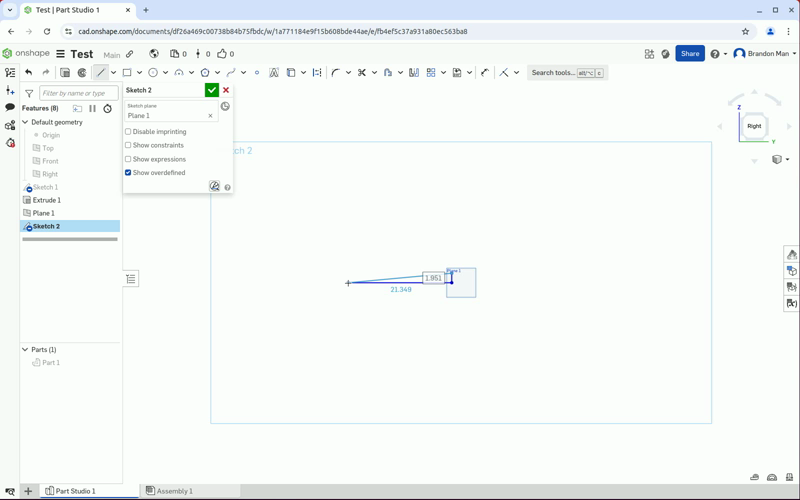
key(esc)
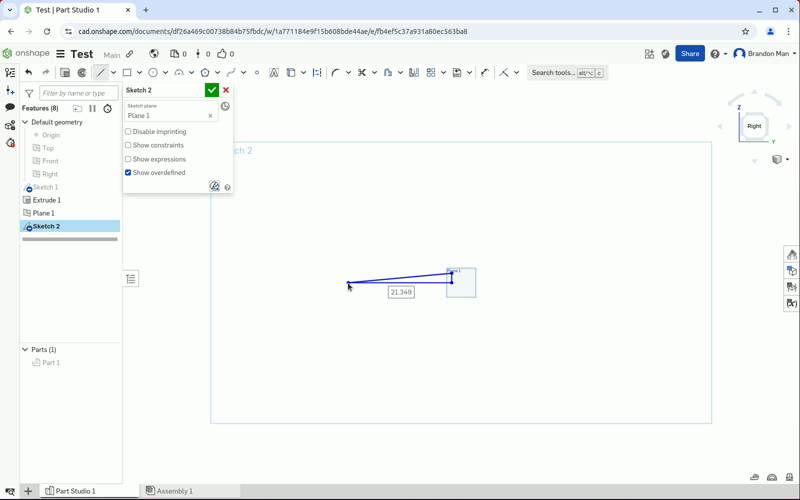
mouse_move(450, 278)
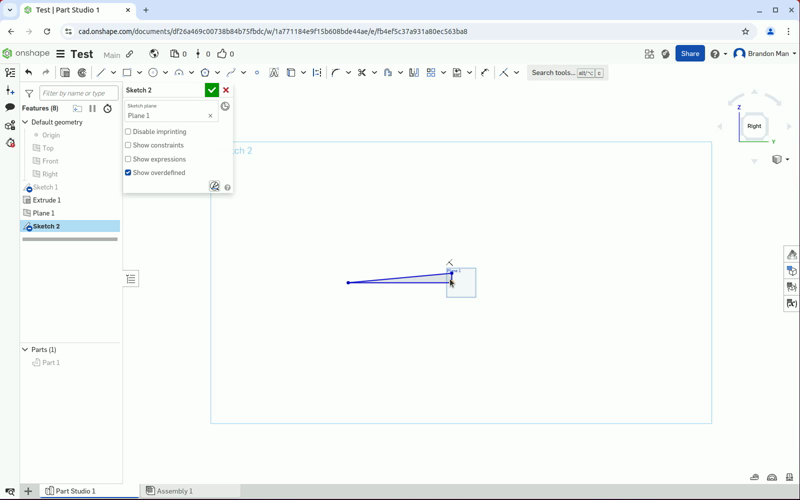
scroll(6)
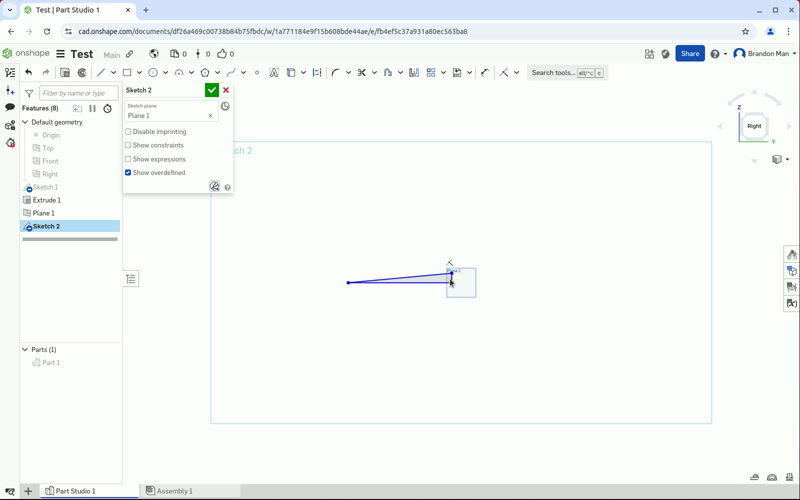
scroll(6)
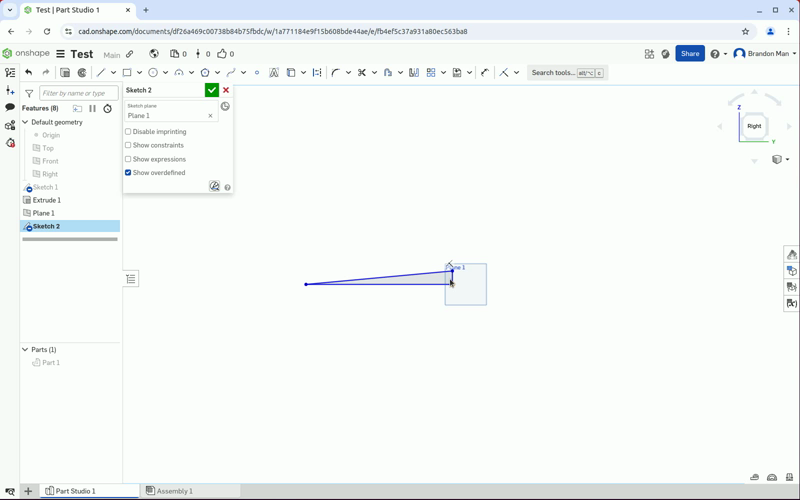
scroll(6)
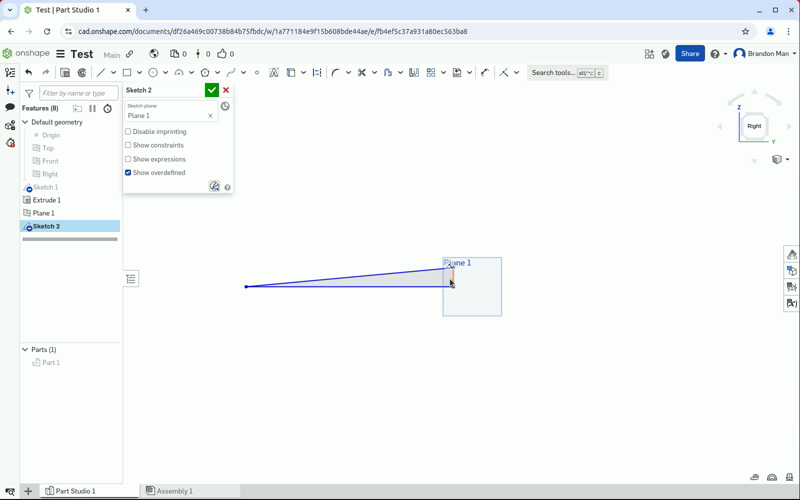
scroll(6)
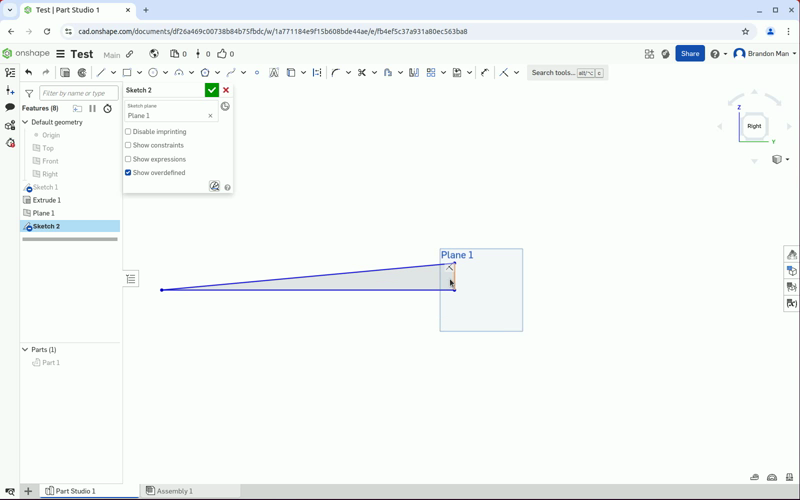
scroll(6)
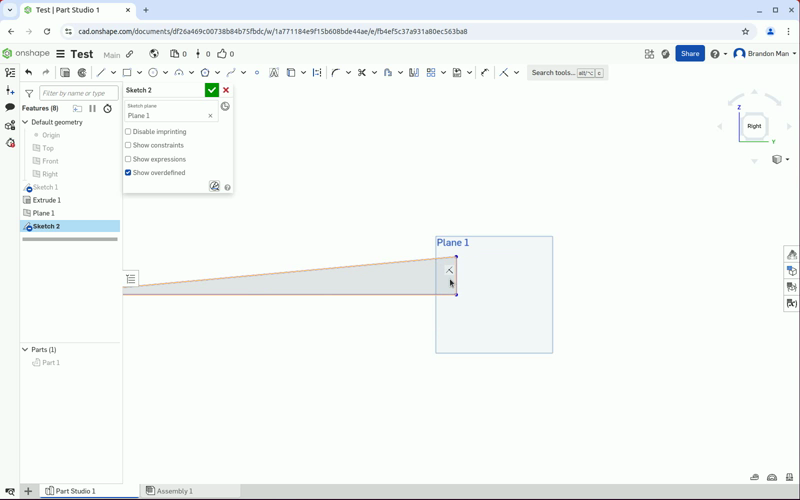
scroll(6)
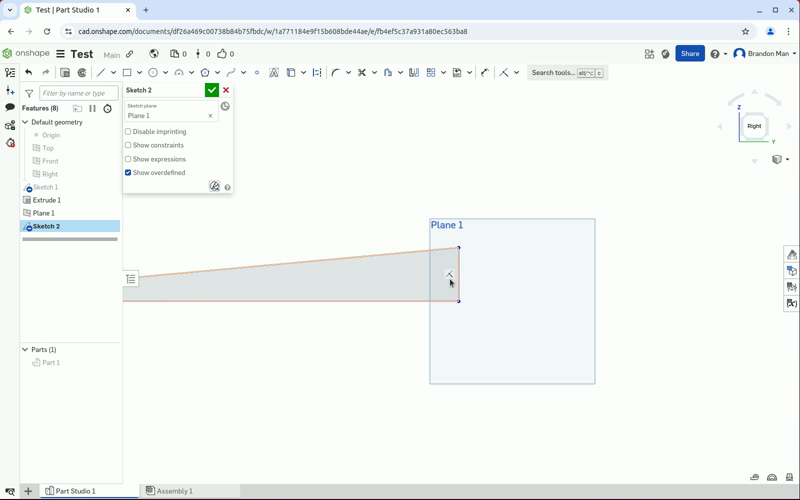
scroll(6)
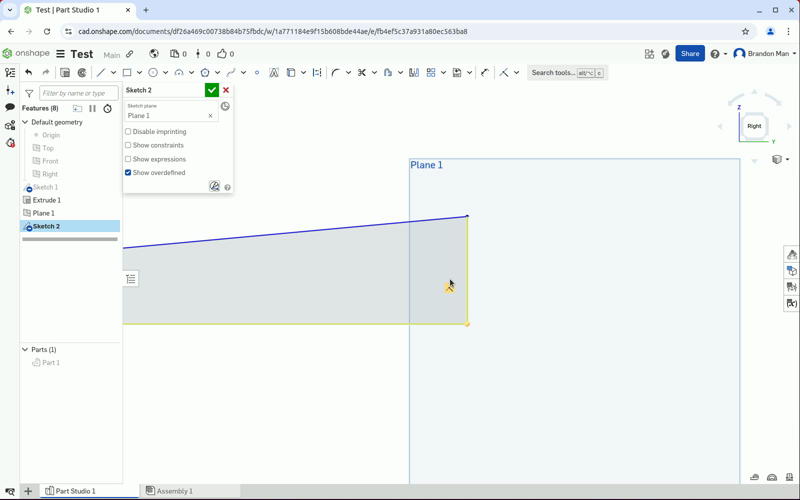
click(450, 278)
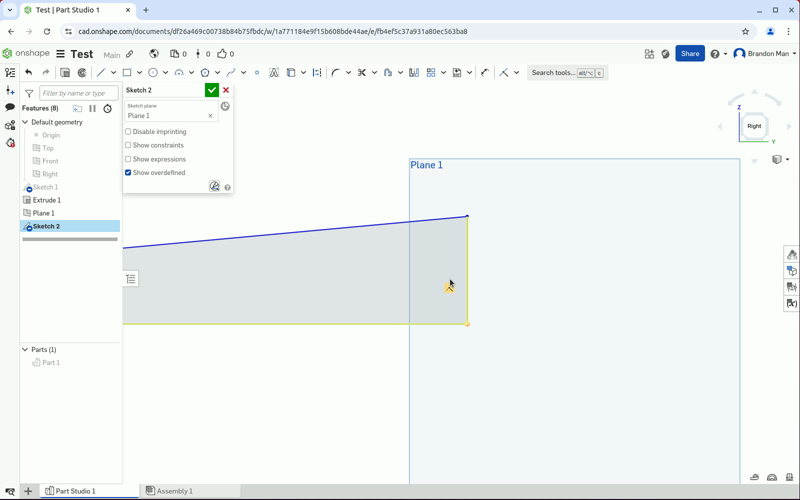
scroll(-6)
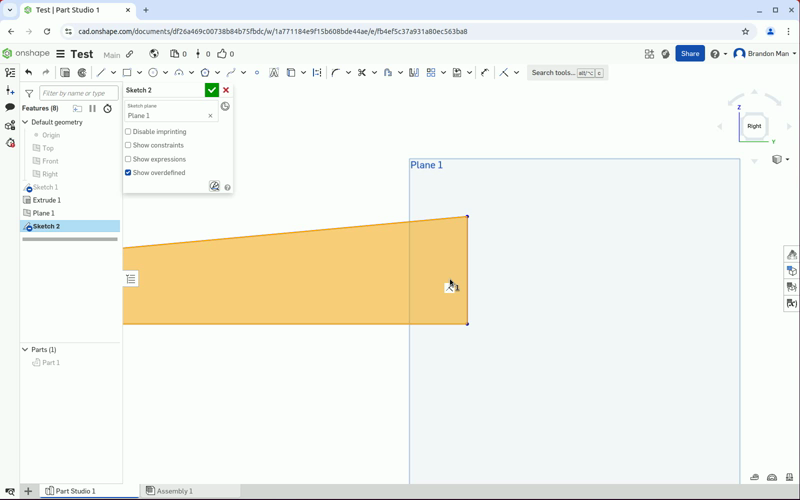
scroll(-6)
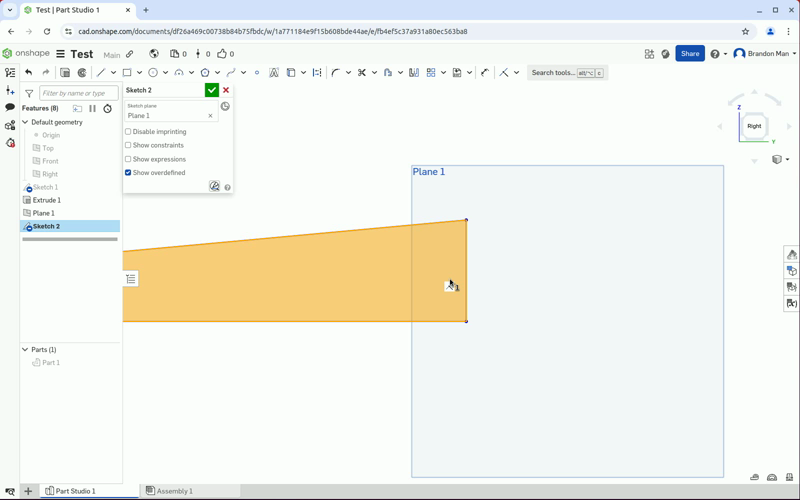
scroll(-6)
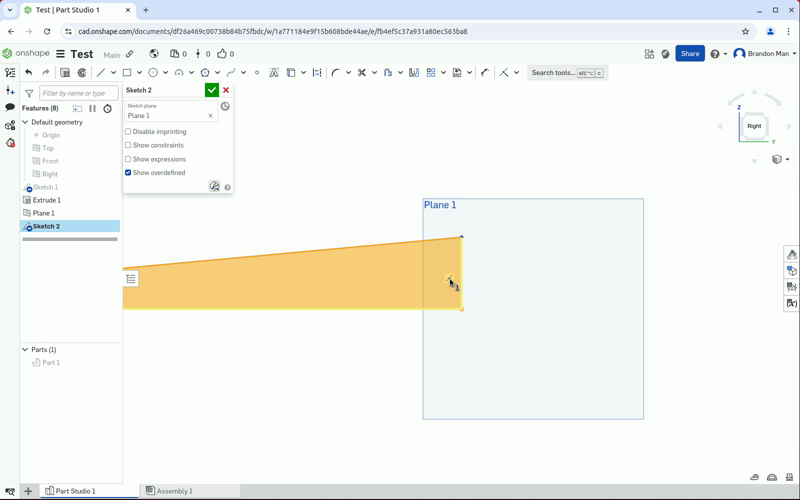
scroll(-6)
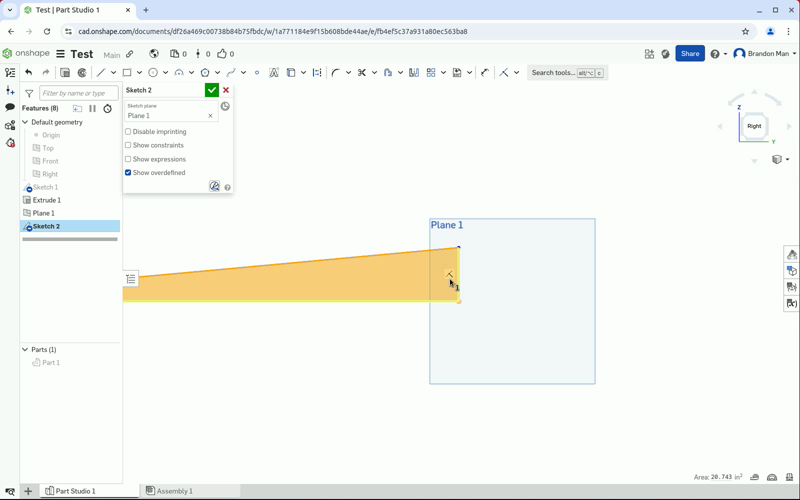
scroll(-6)
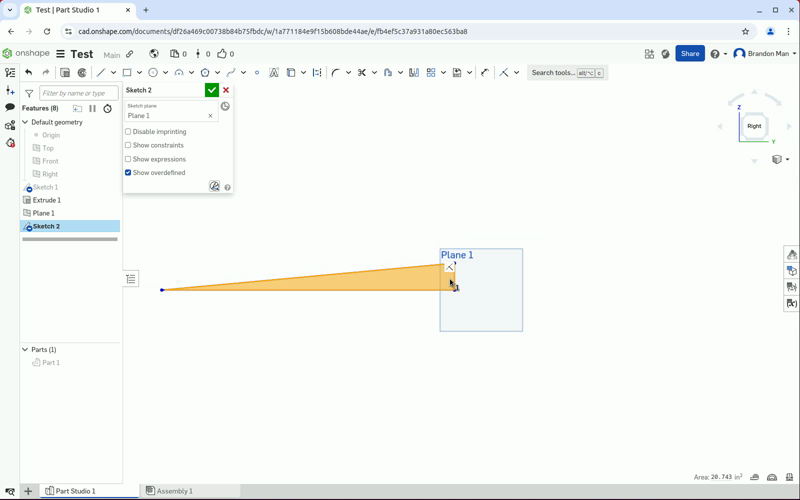
scroll(-6)
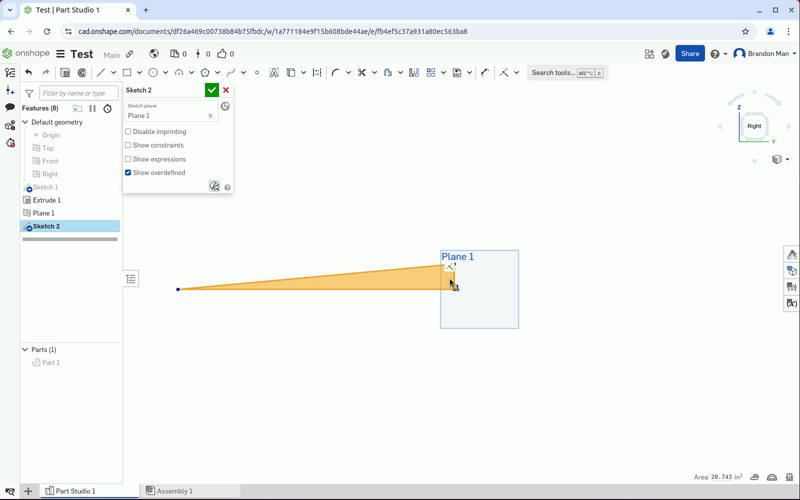
scroll(-6)
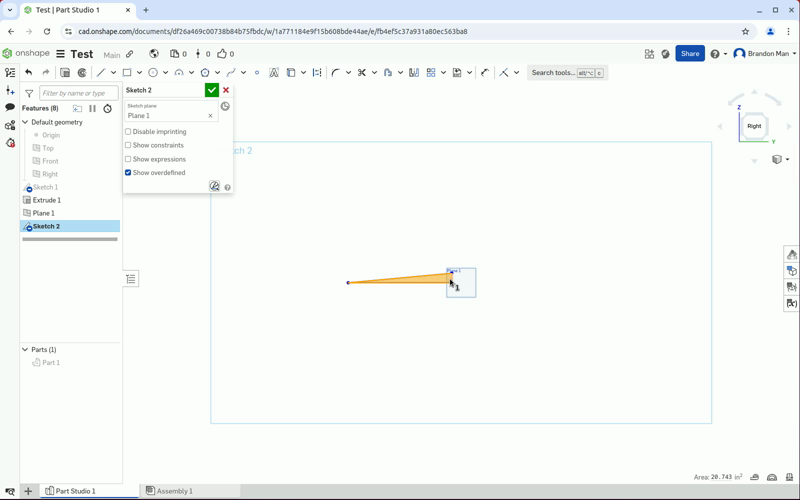
mouse_move(73, 352)
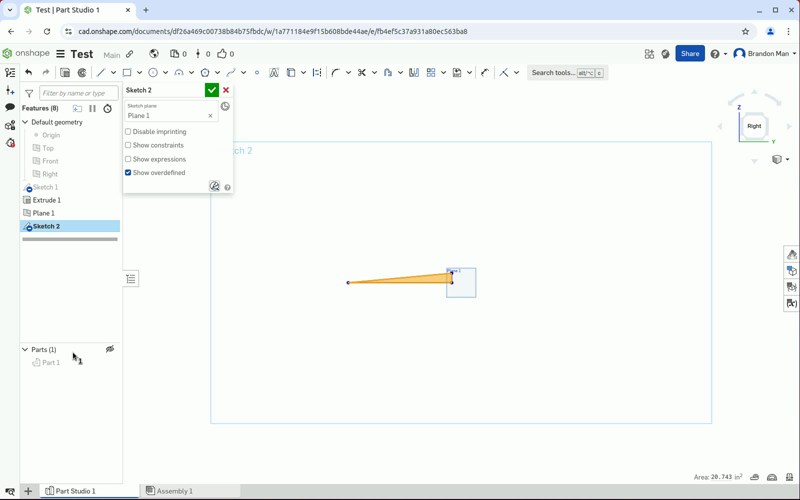
key(shift+y)
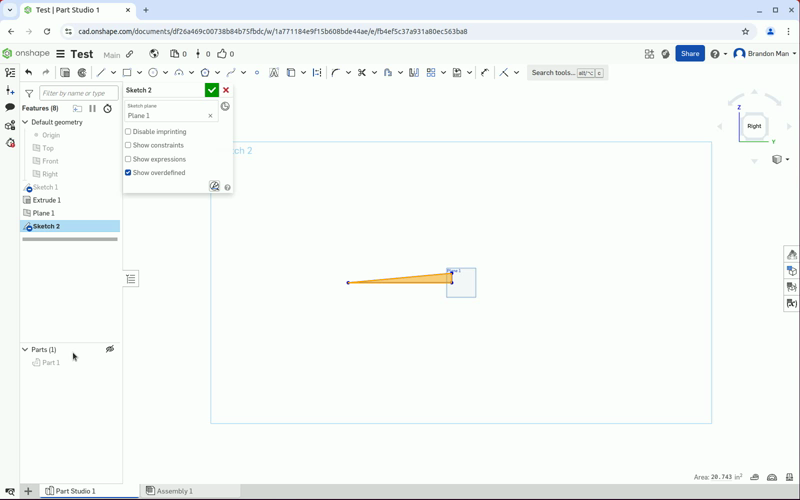
key(shift+e)
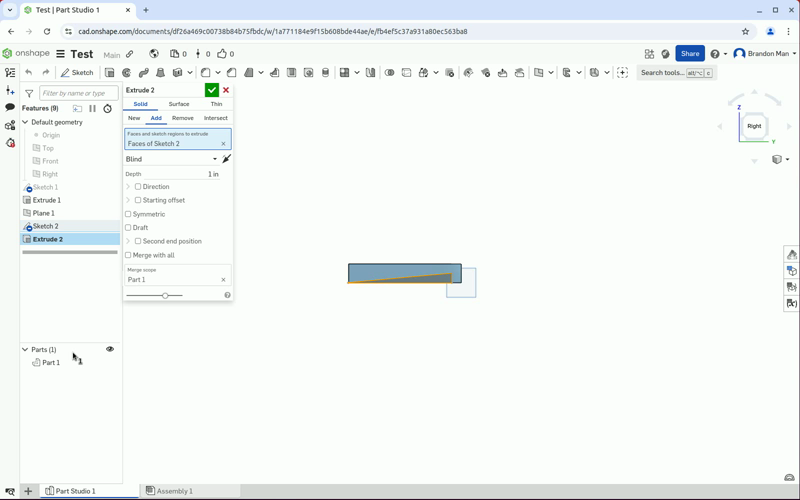
mouse_move(143, 106)
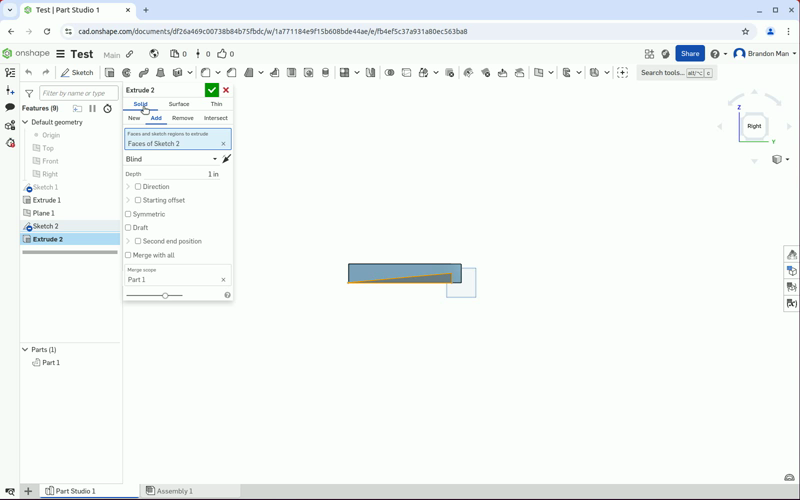
click(143, 106)
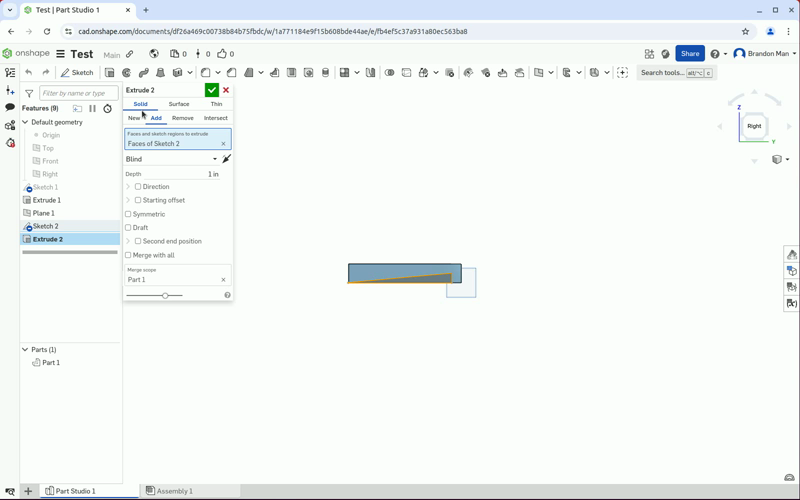
mouse_move(137, 120)
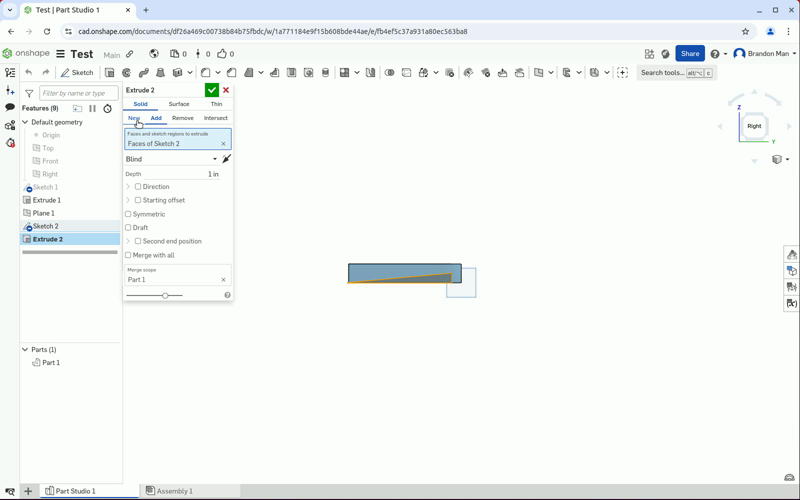
click(137, 120)
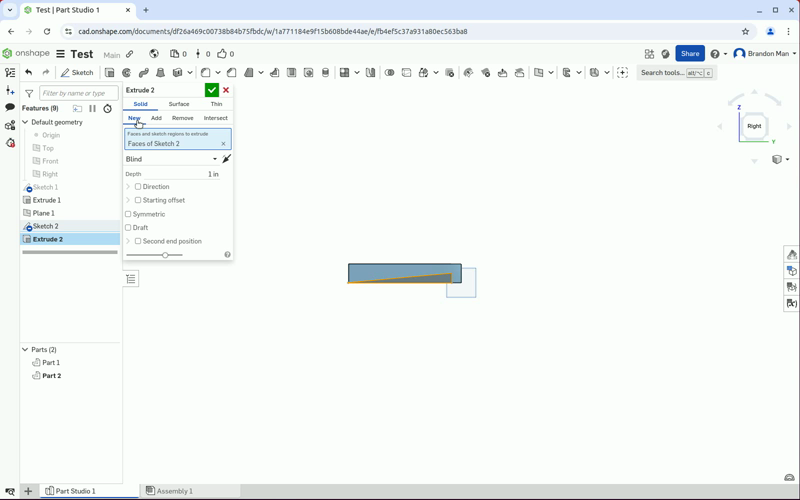
key(tab, 4)
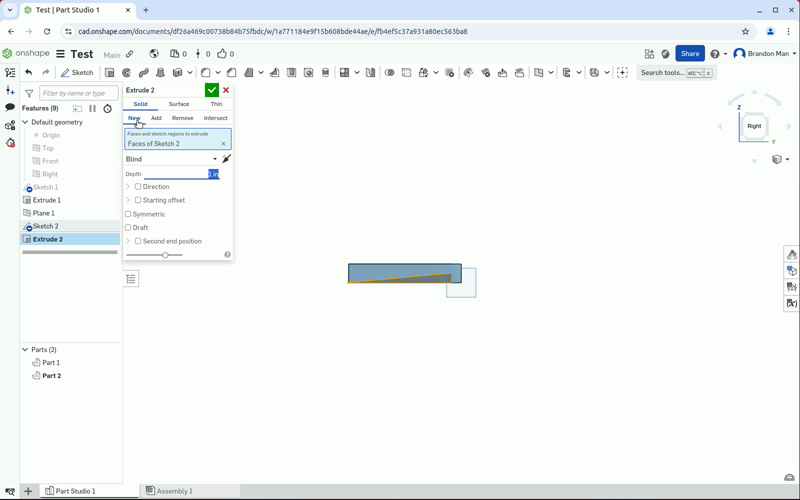
text(19.257)
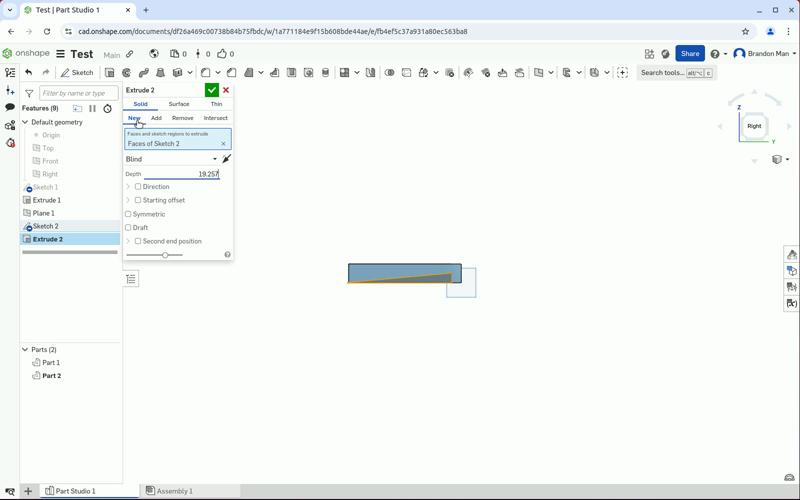
key(enter)
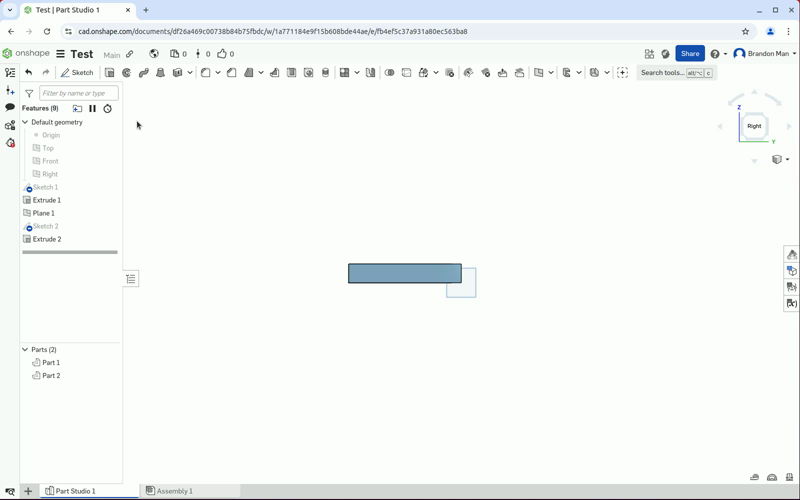
key(shift+h)
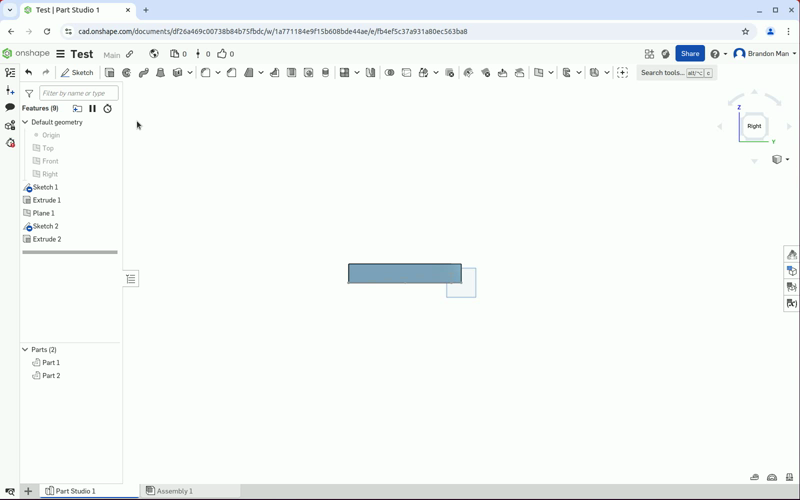
key(shift+h)
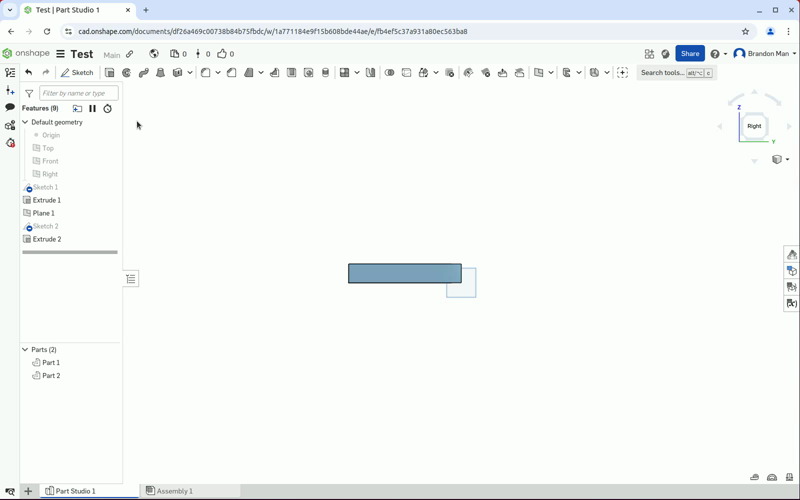
mouse_move(73, 189)
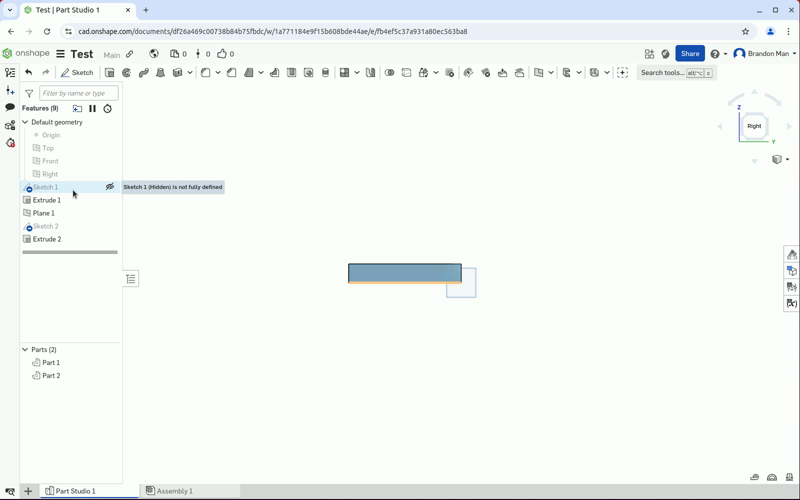
click(73, 189)
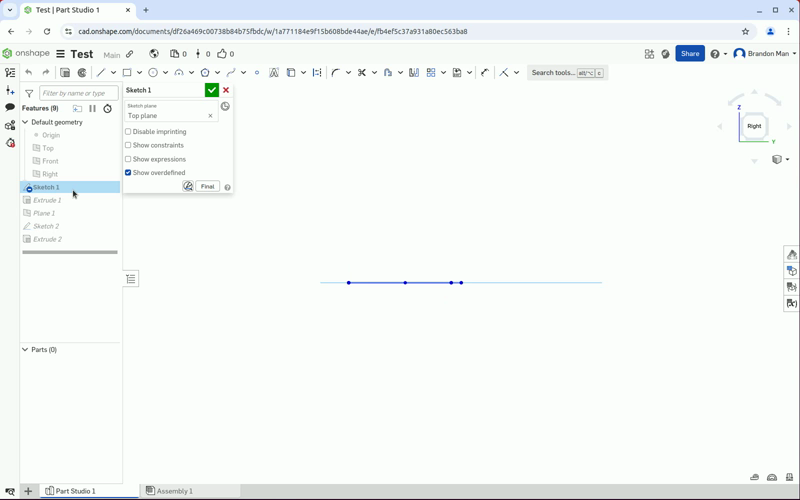
mouse_move(229, 92)
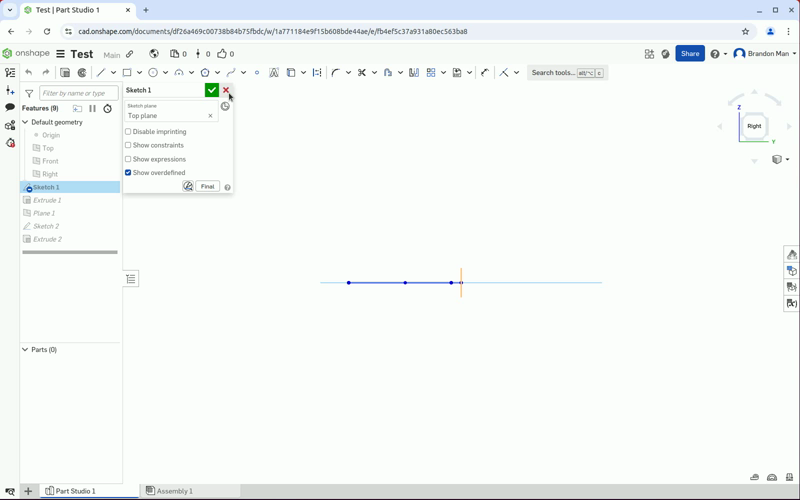
click(229, 92)
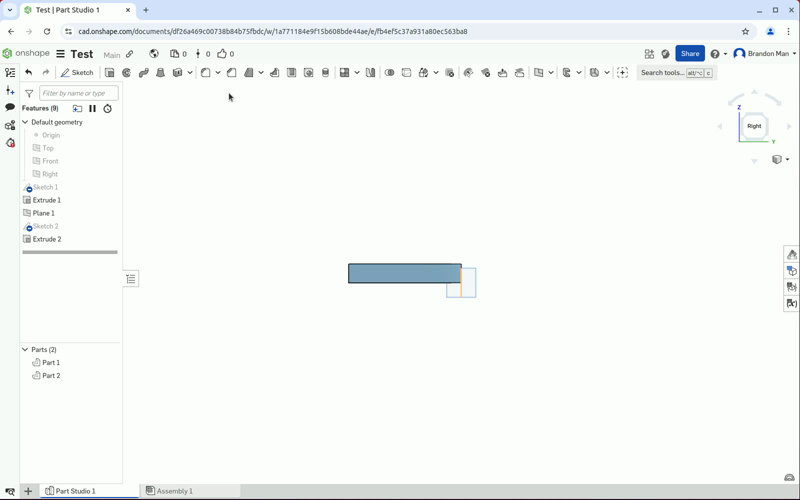
mouse_move(73, 352)
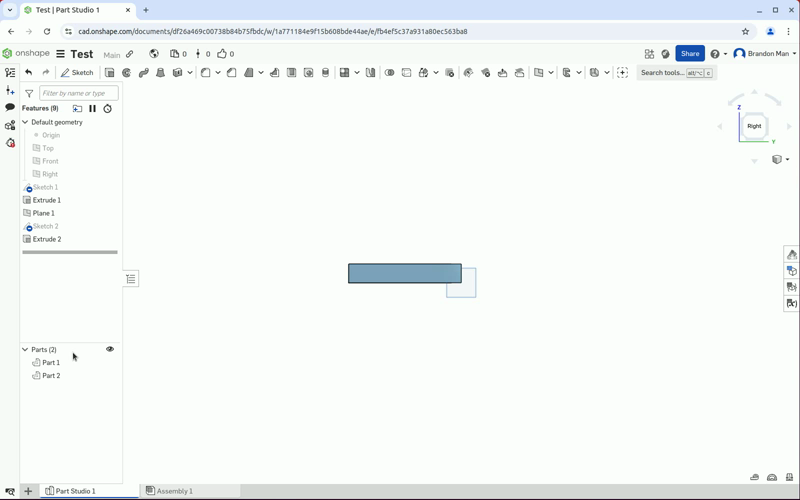
key(y)
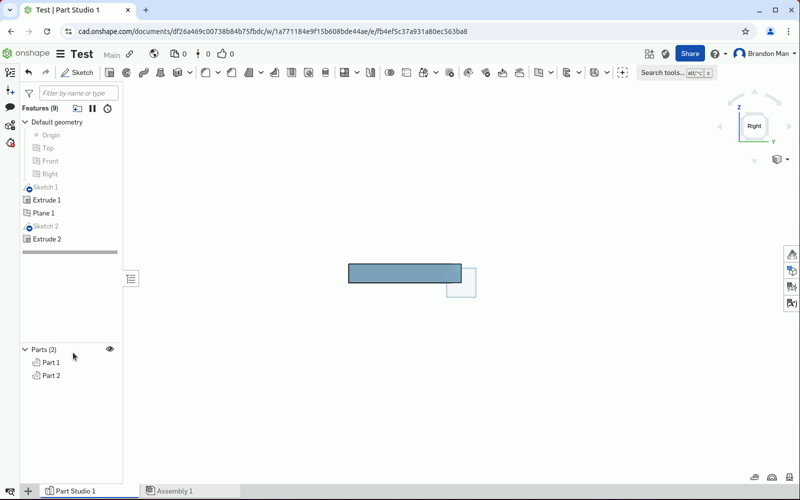
key(shift+p)
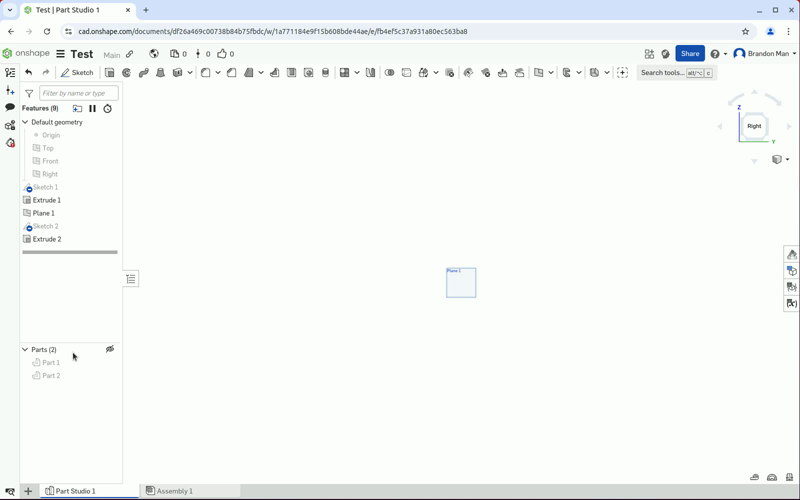
key(space)
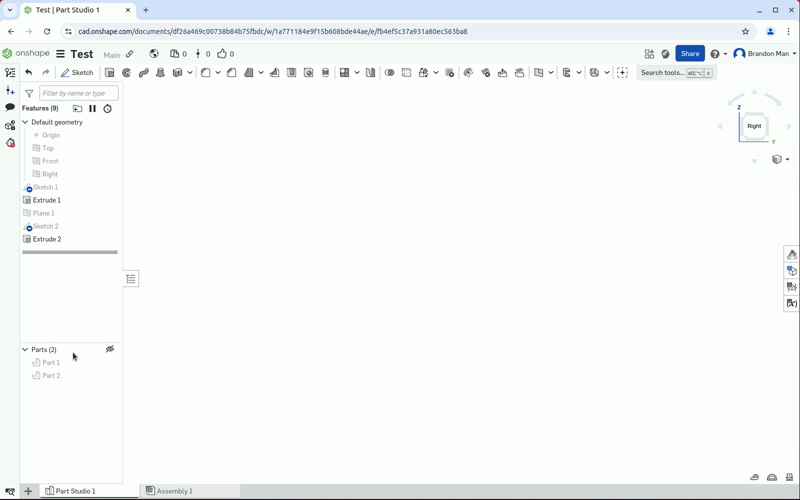
key_down(shift)
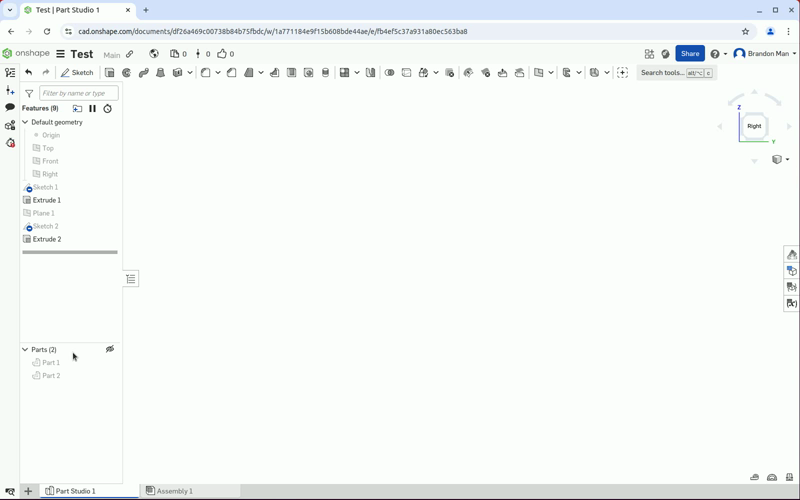
key(right)
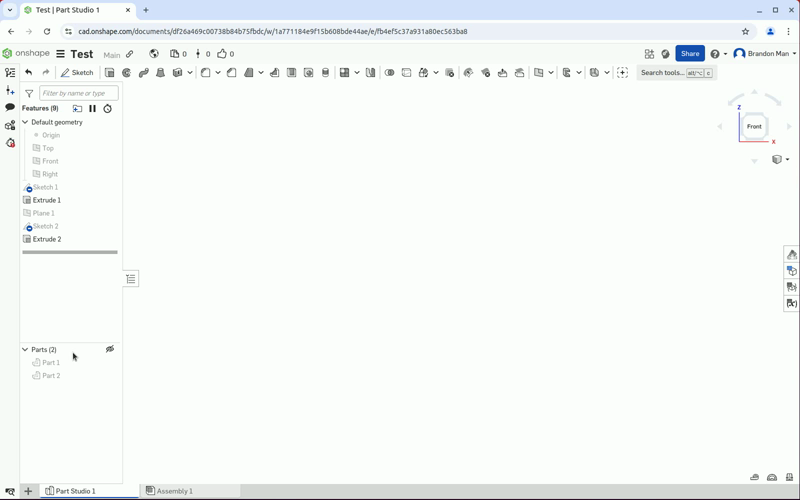
key_up(shift)
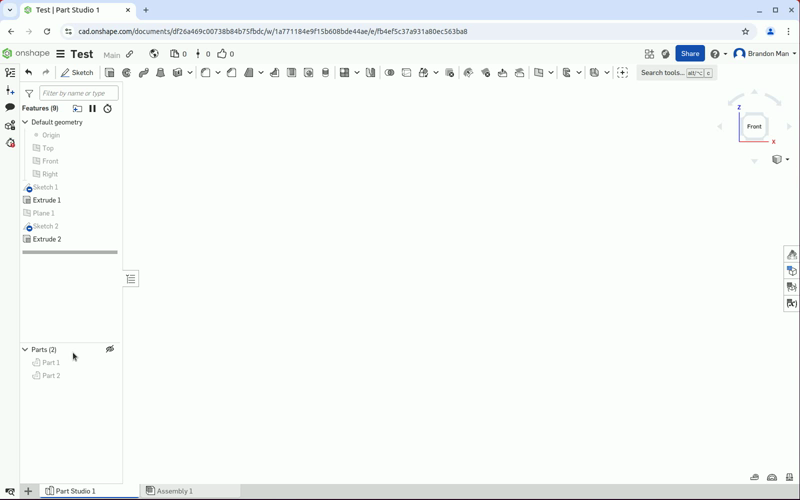
key(space)
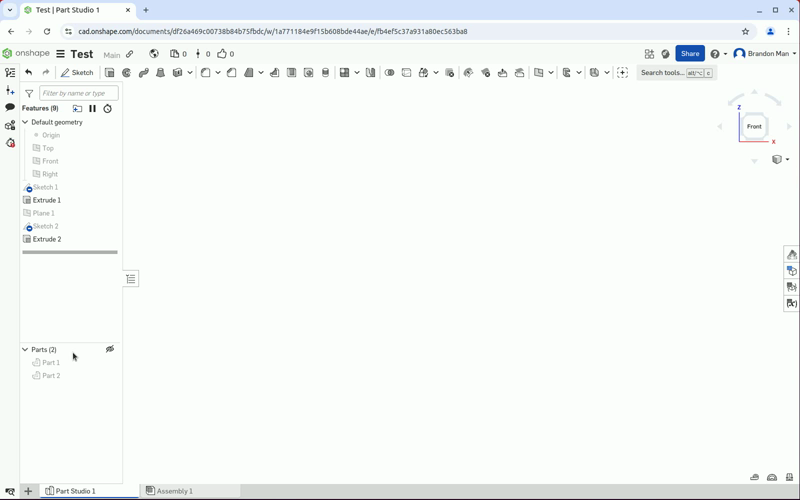
key_down(shift)
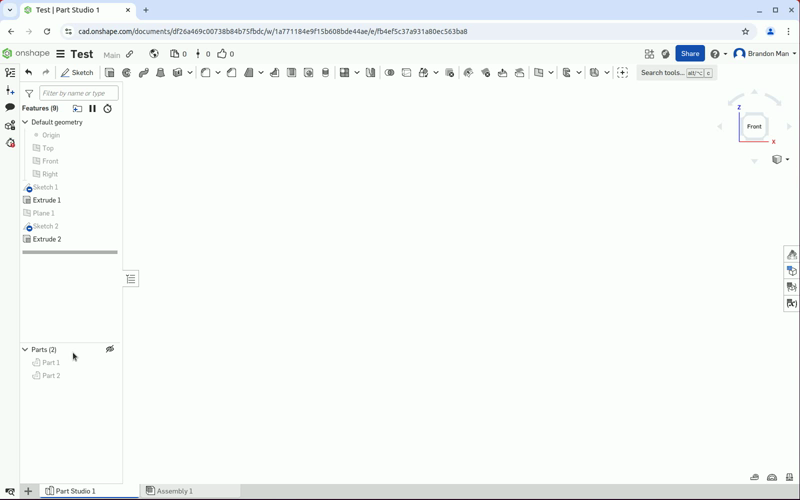
key(down)
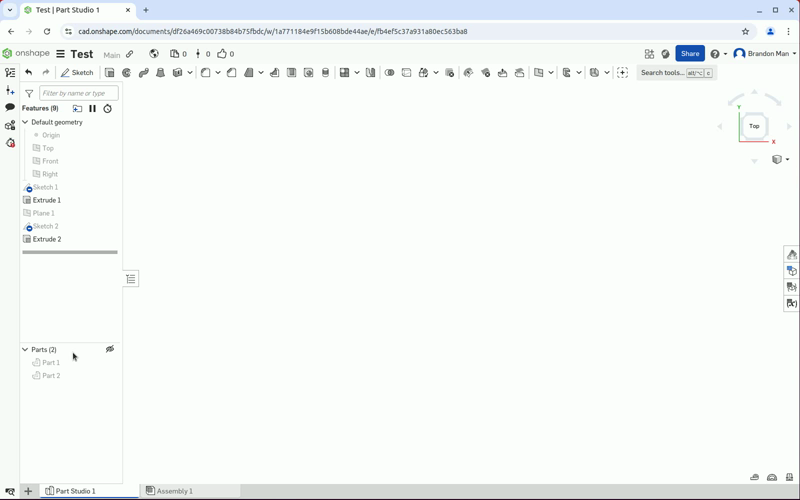
key_up(shift)
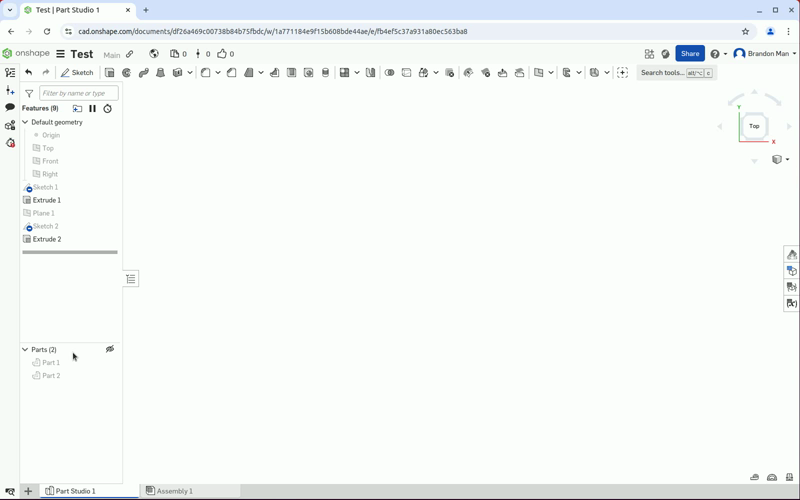
mouse_move(73, 352)
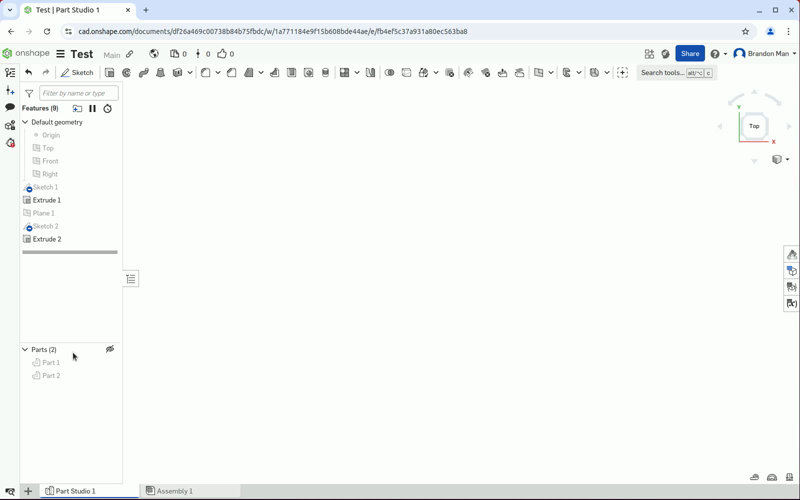
key(shift+y)
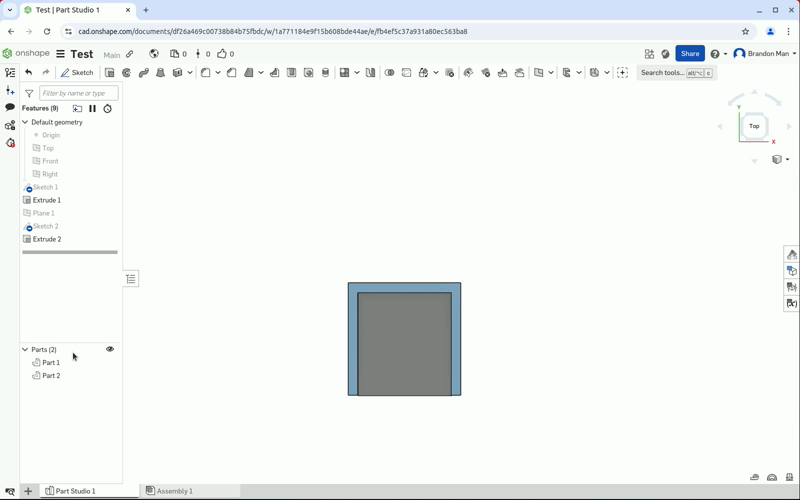
mouse_move(541, 75)
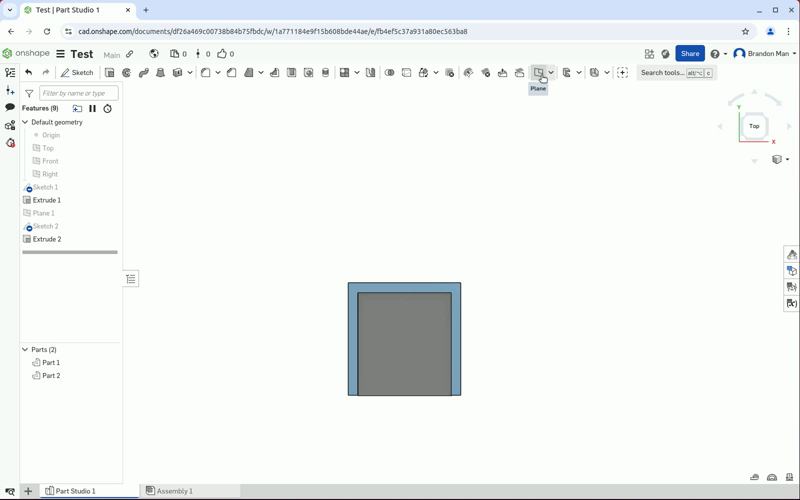
click(541, 75)
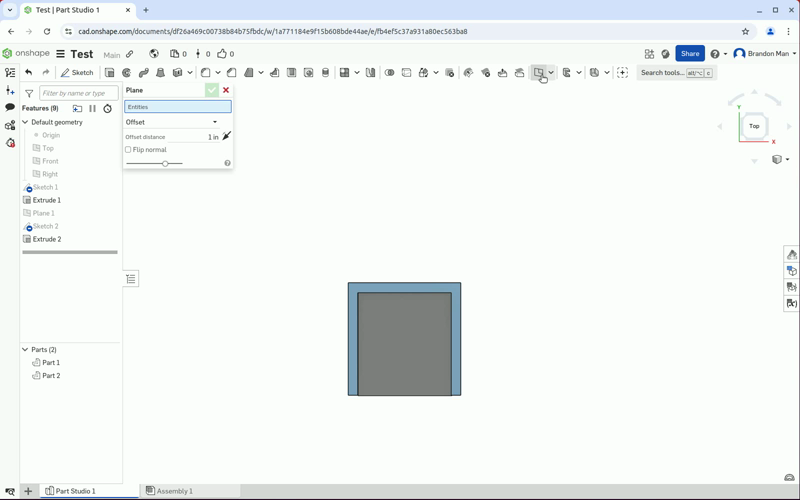
mouse_move(73, 150)
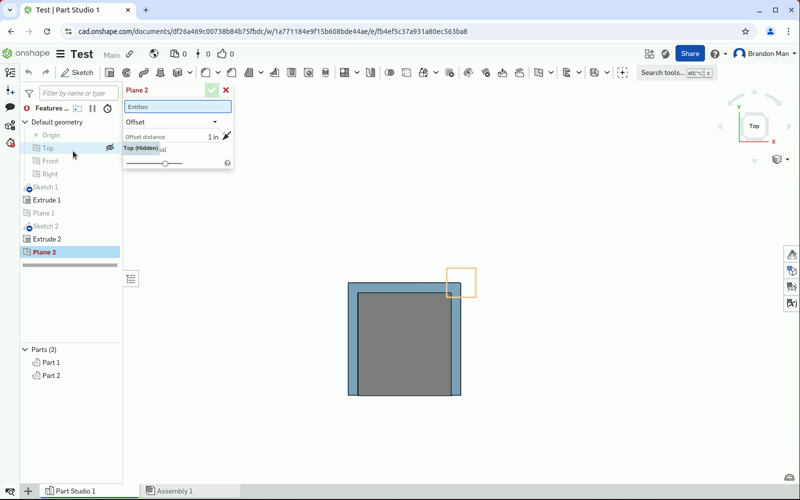
click(73, 150)
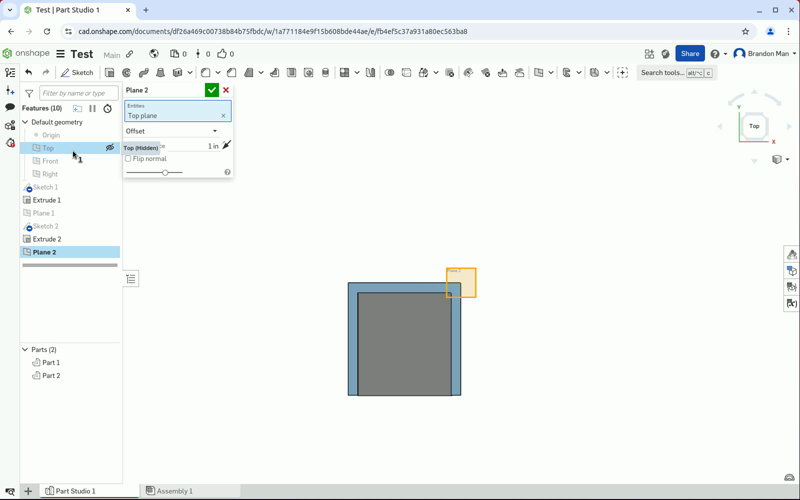
key(tab, 2)
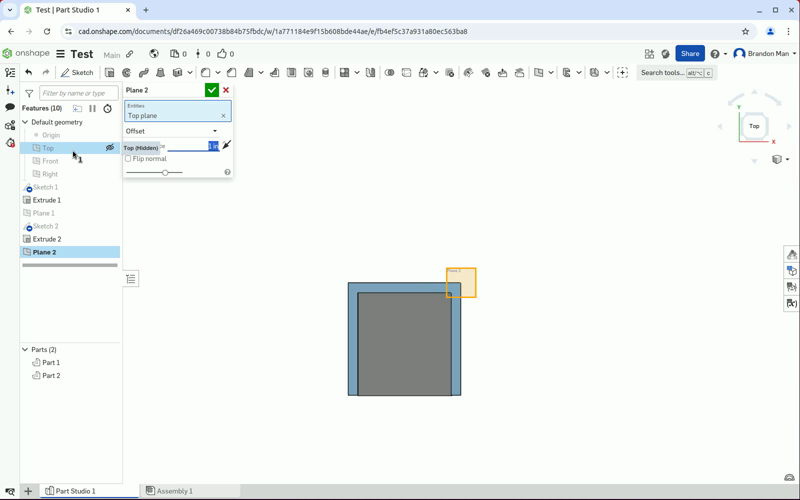
text(3.851)
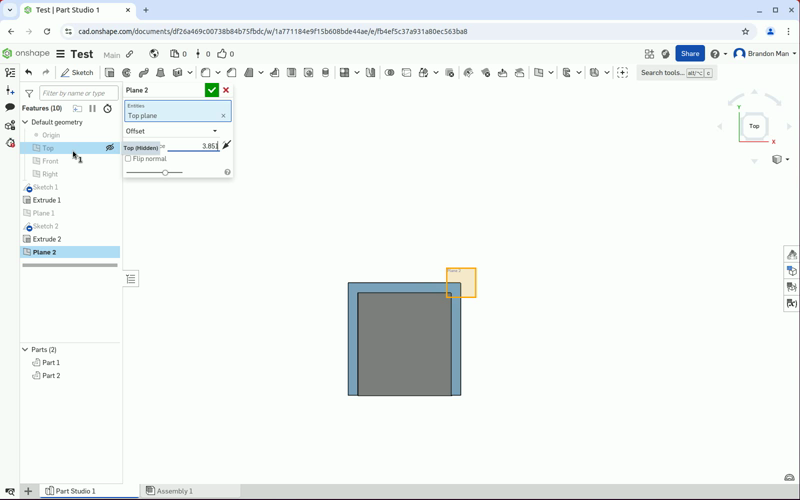
key(enter, 2)
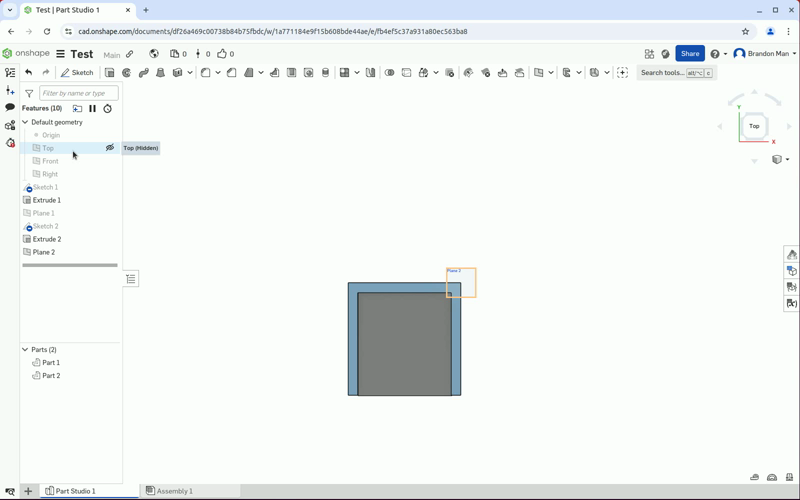
key(shift+s)
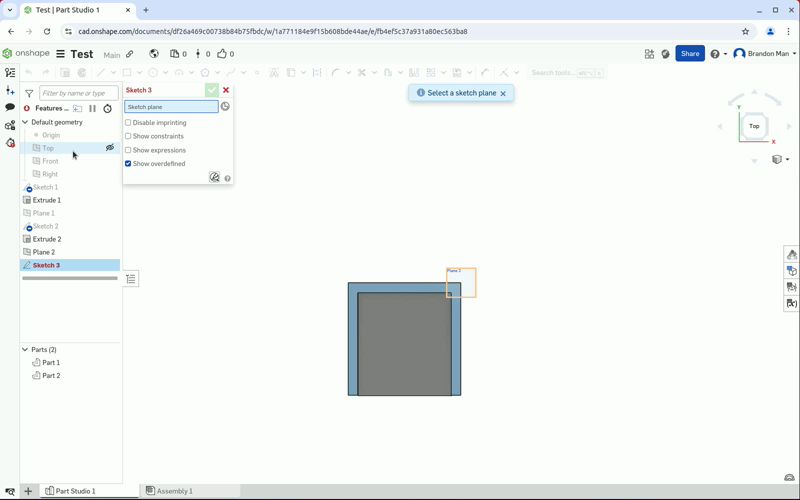
mouse_move(73, 254)
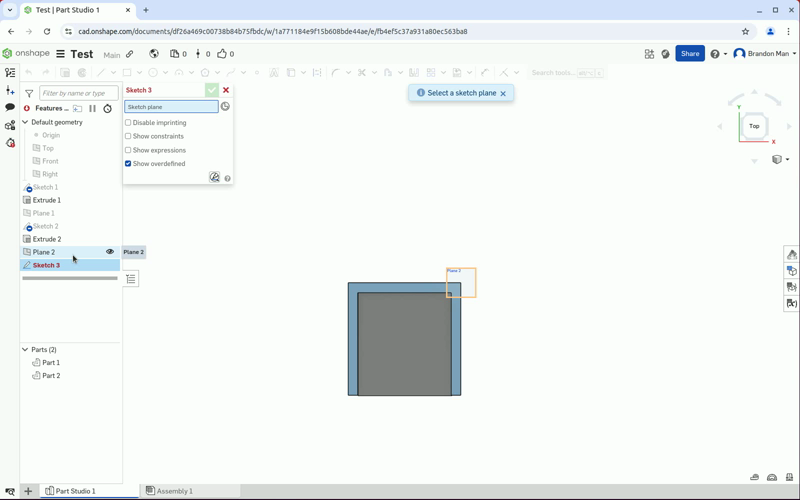
click(73, 254)
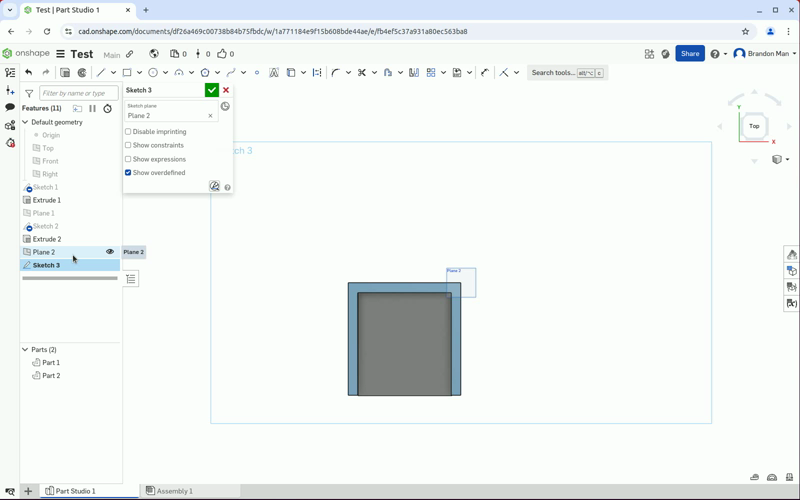
mouse_move(73, 352)
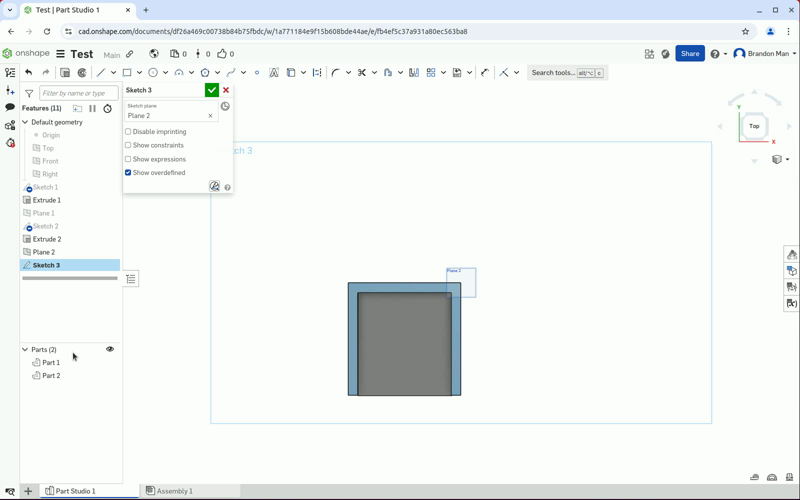
key(y)
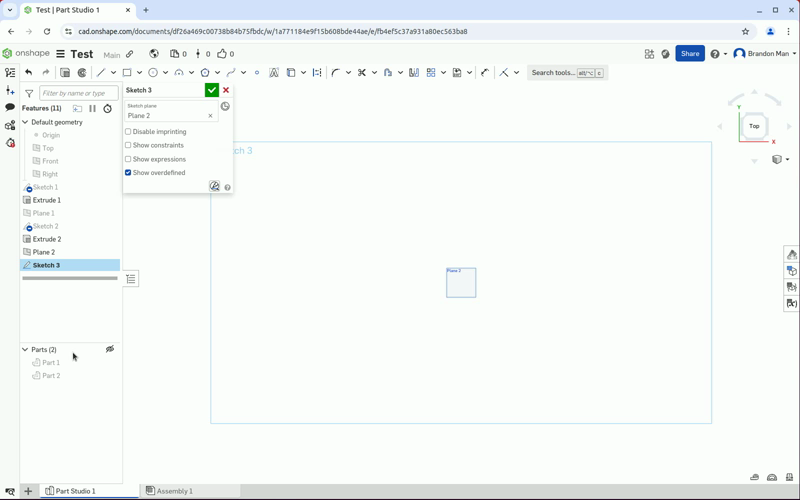
key(l)
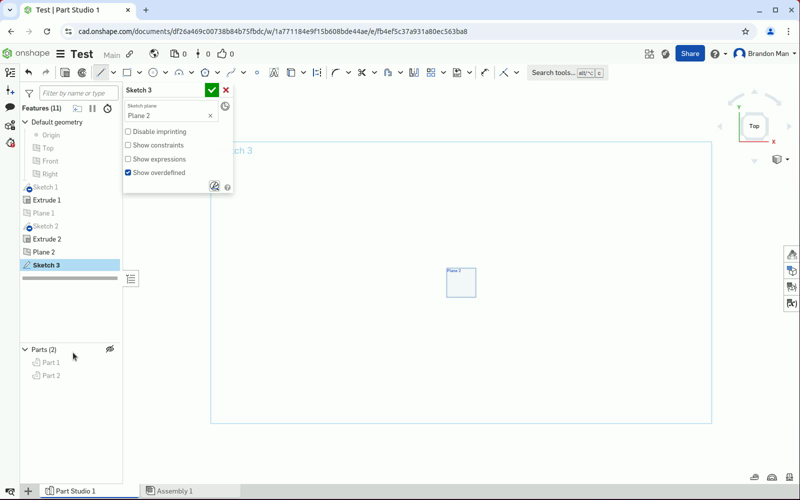
key_down(shift)
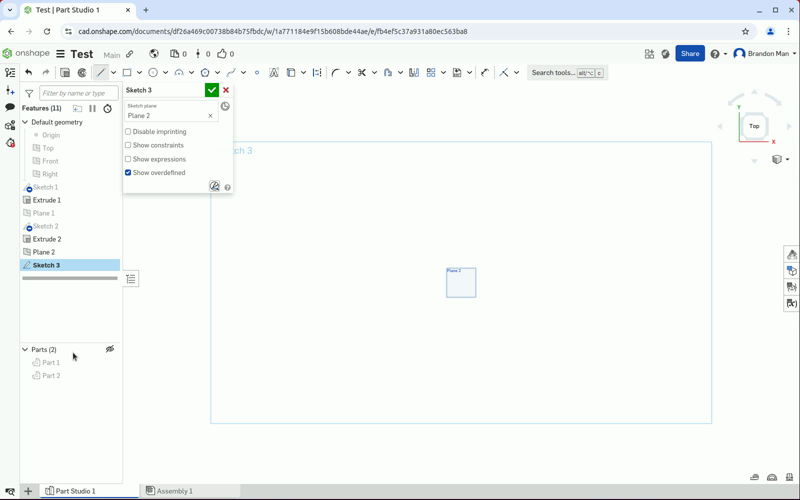
mouse_move(393, 292)
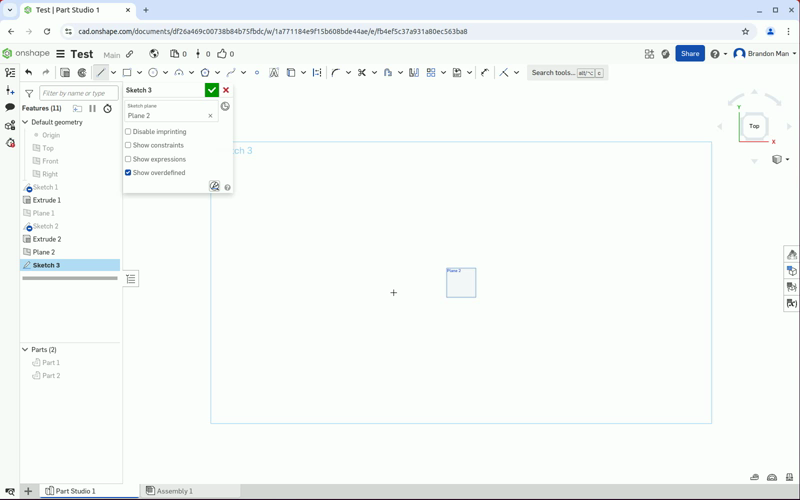
click(393, 292)
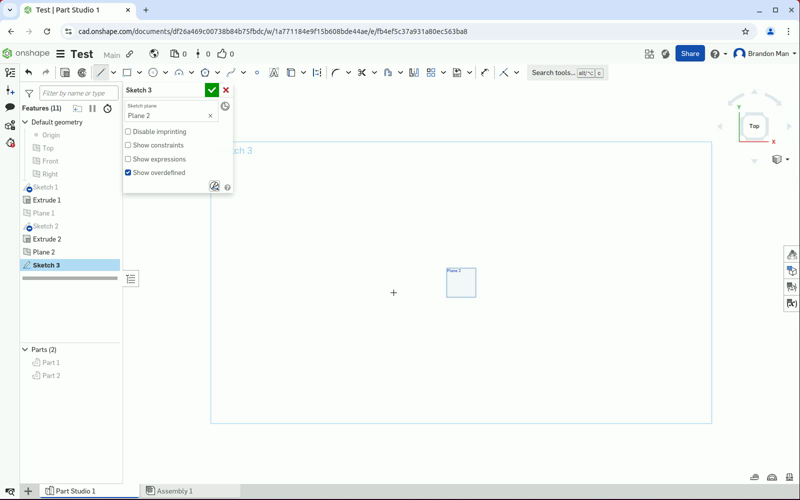
key_up(shift)
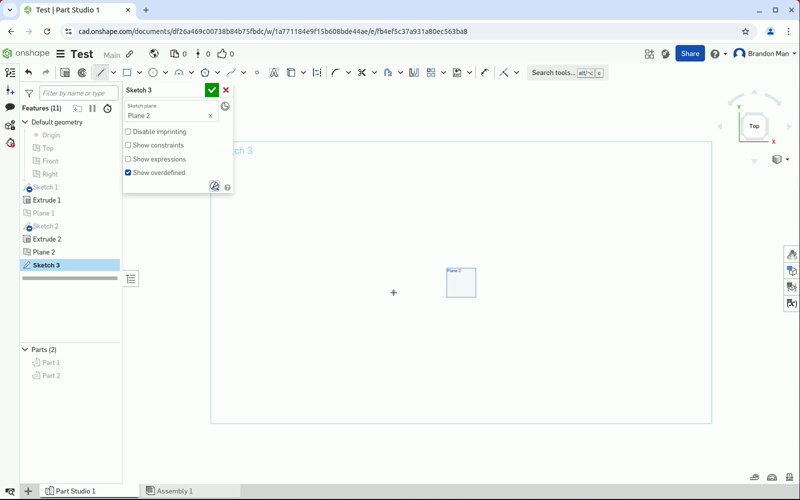
key_down(shift)
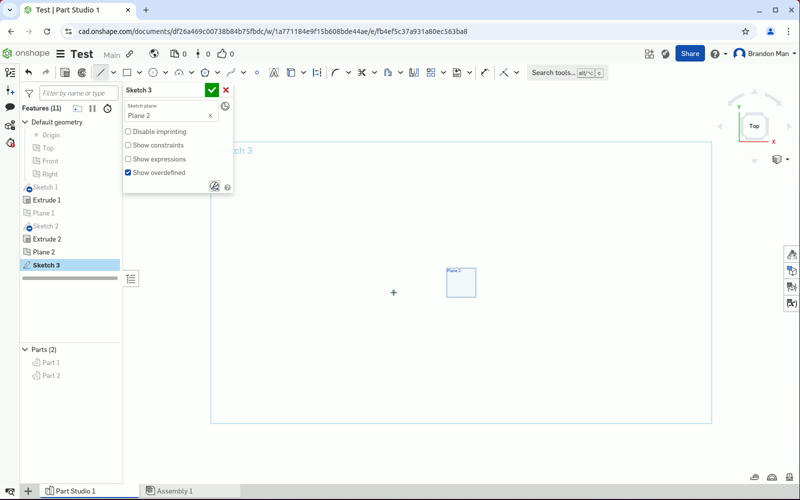
mouse_move(423, 292)
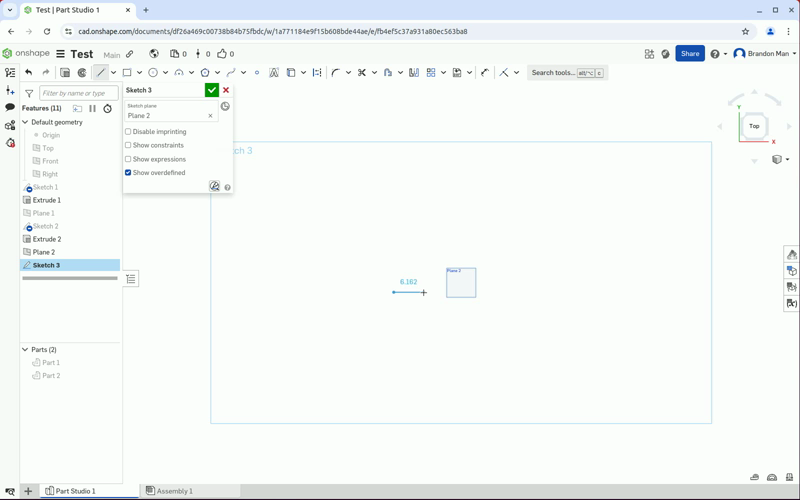
mouse_move(414, 292)
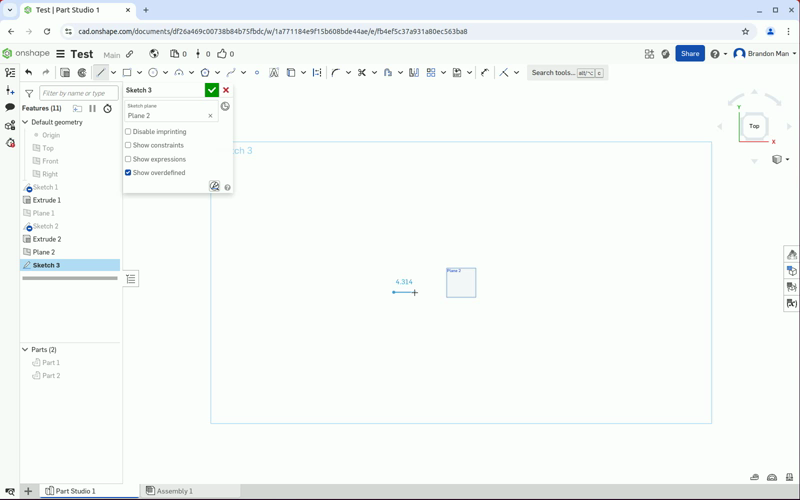
click(414, 292)
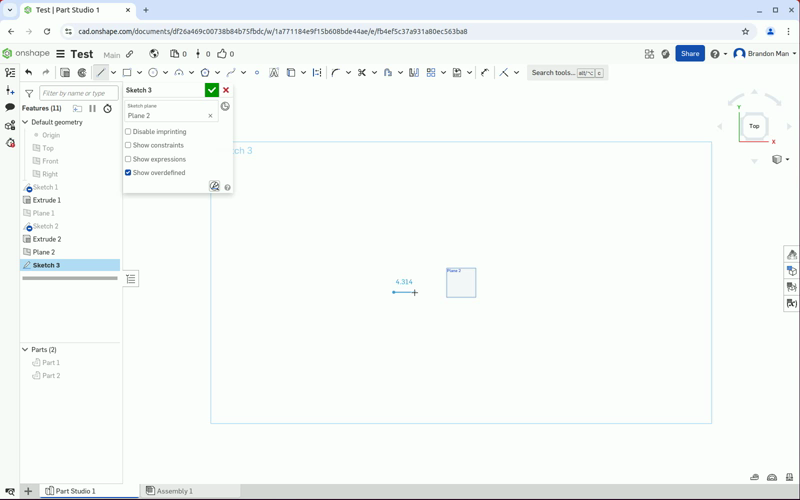
key_up(shift)
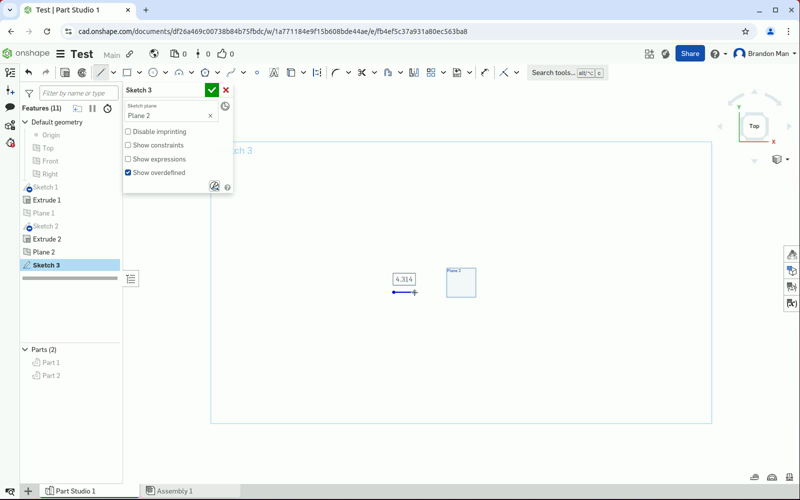
key_down(shift)
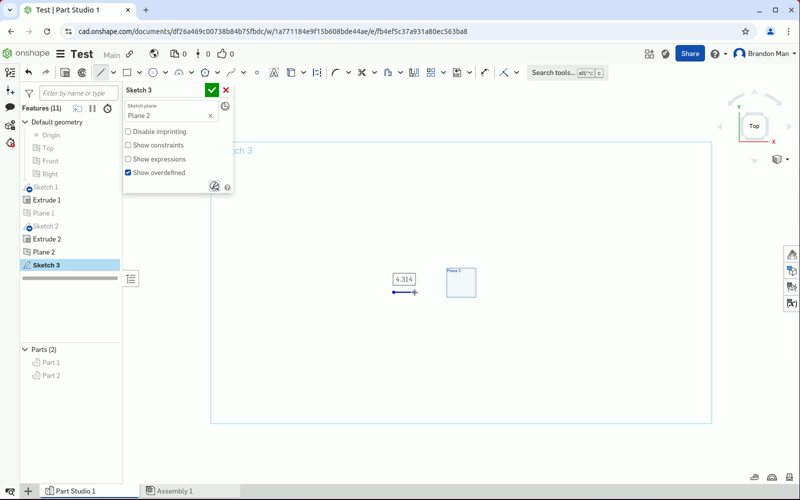
mouse_move(444, 292)
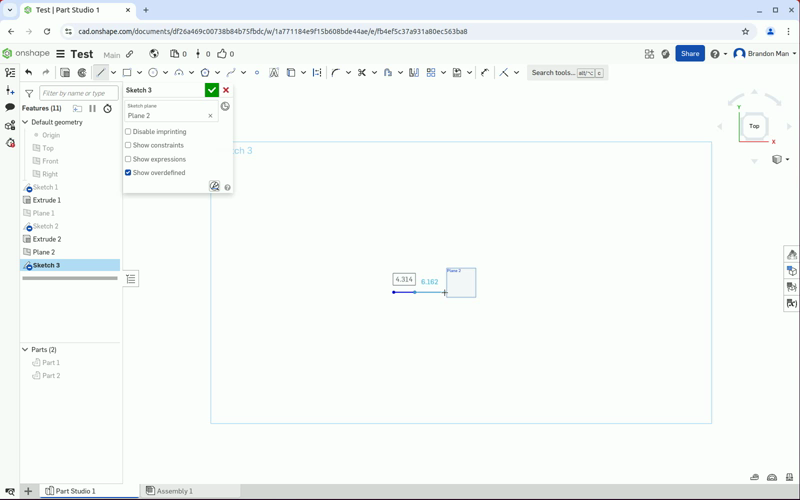
mouse_move(414, 282)
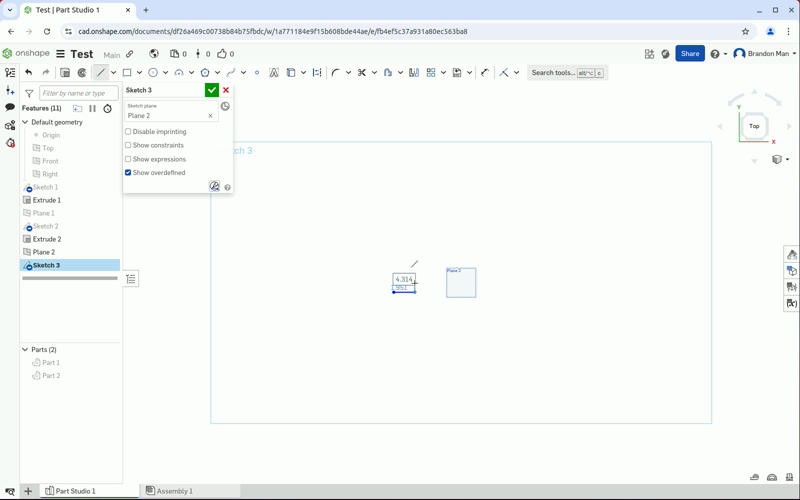
click(414, 282)
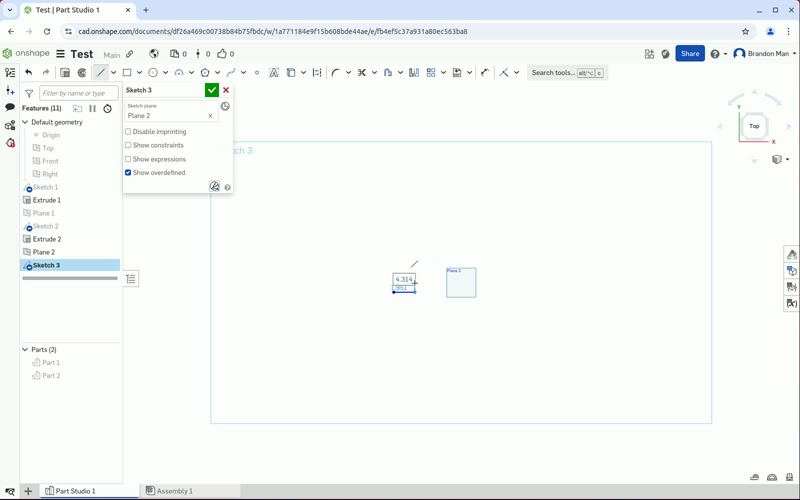
key_up(shift)
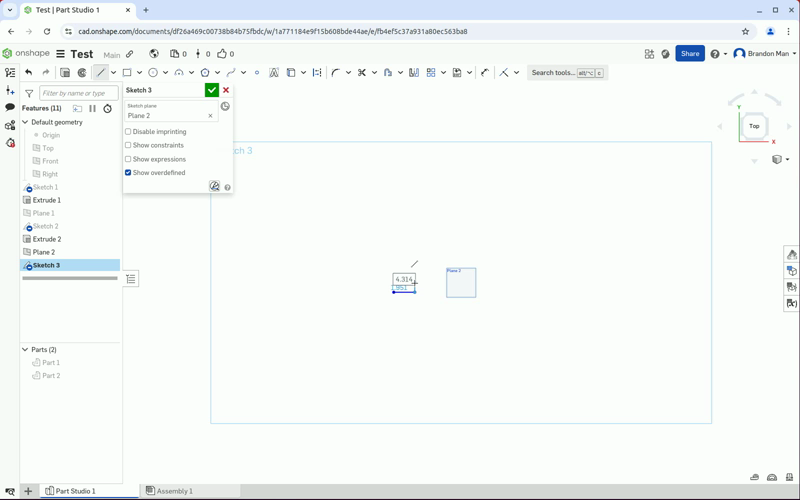
key_down(shift)
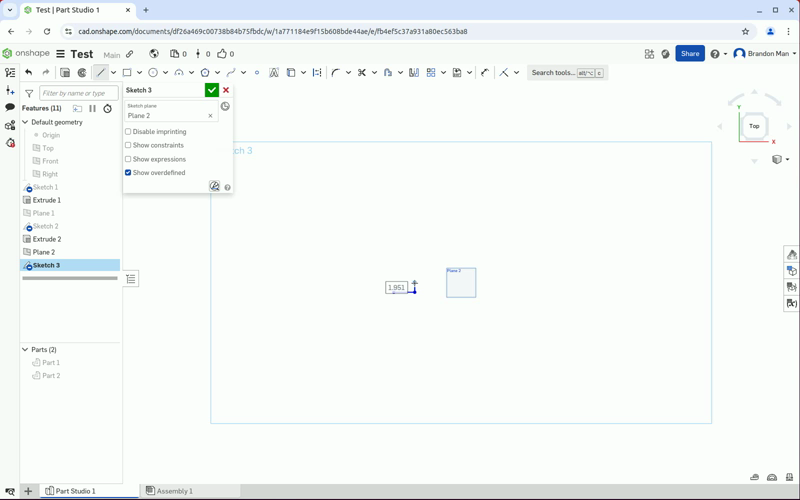
mouse_move(444, 282)
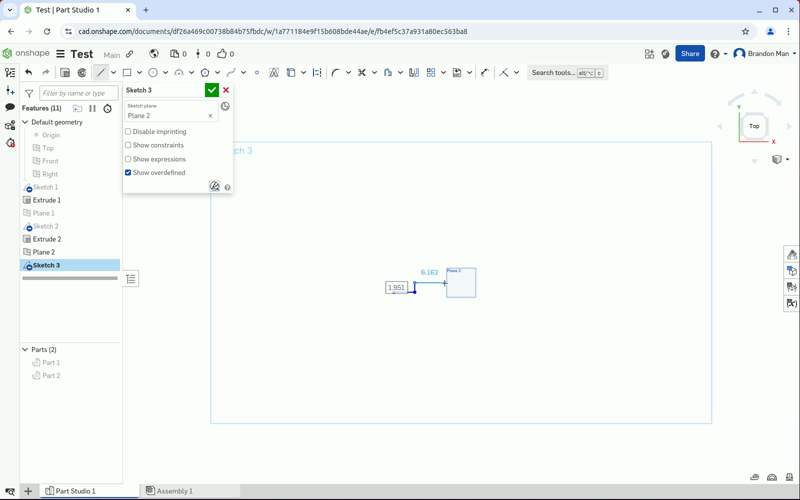
mouse_move(393, 282)
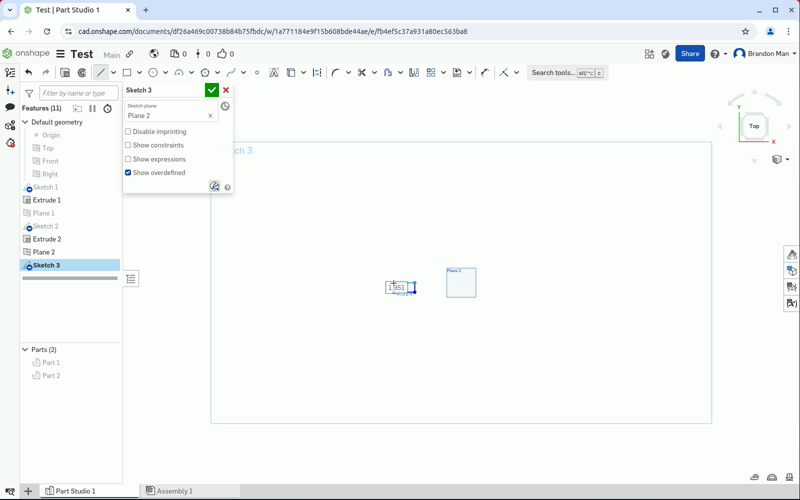
click(393, 282)
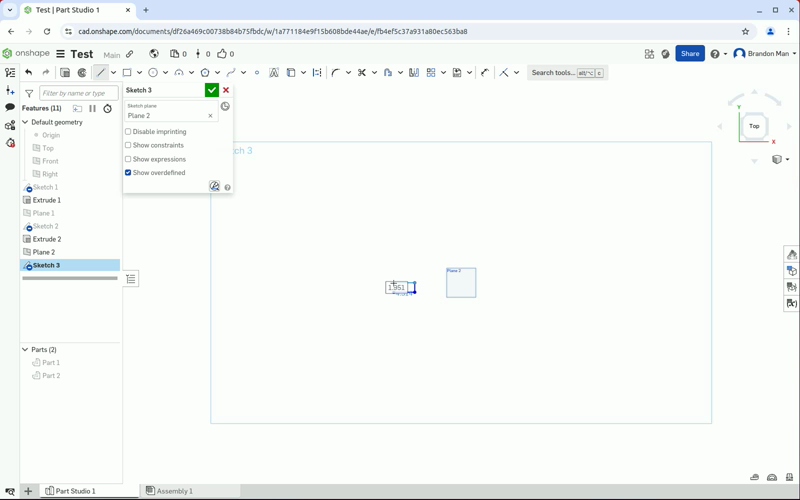
key_up(shift)
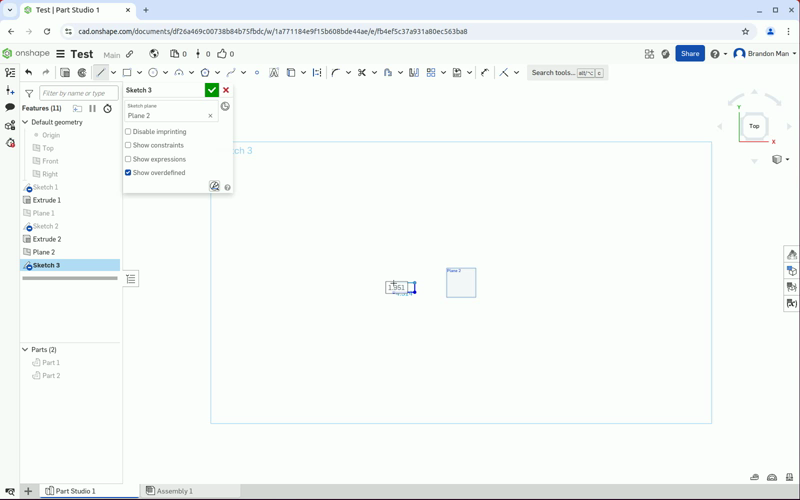
mouse_move(423, 282)
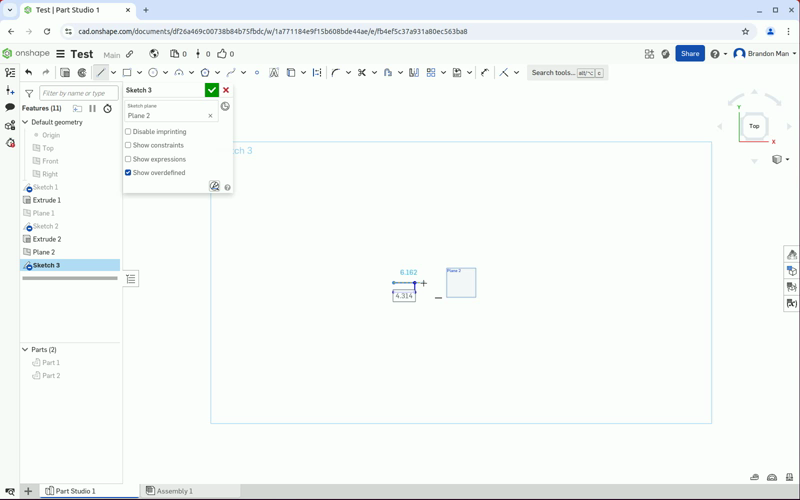
key_down(shift)
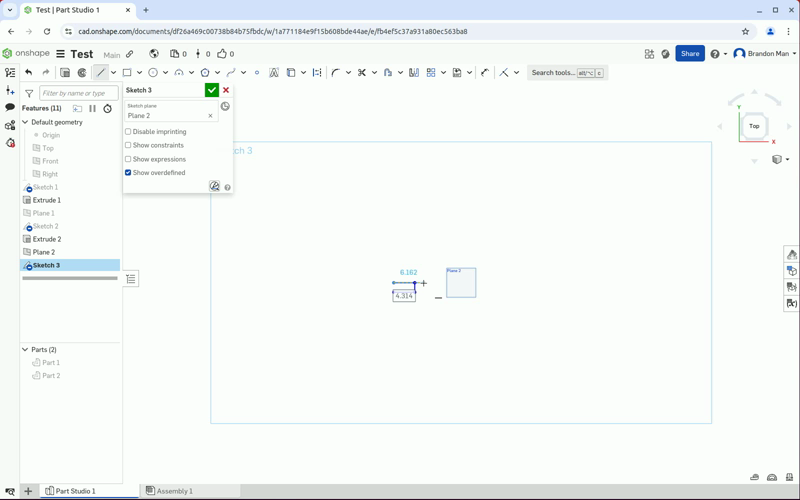
mouse_move(393, 292)
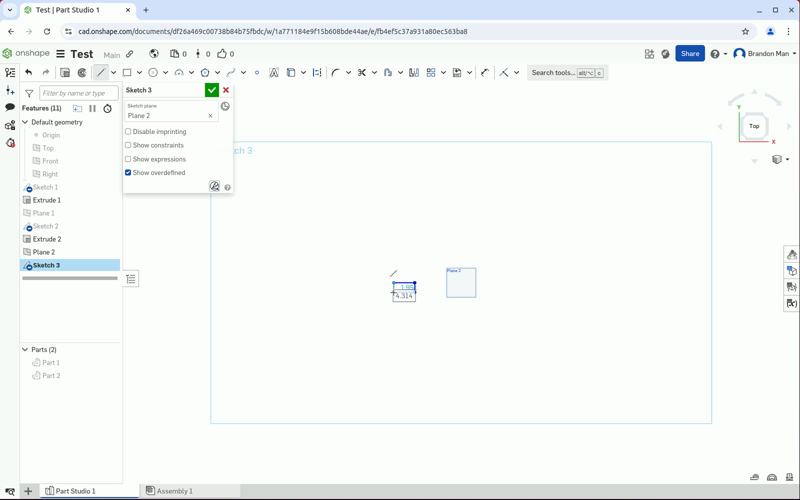
key_up(shift)
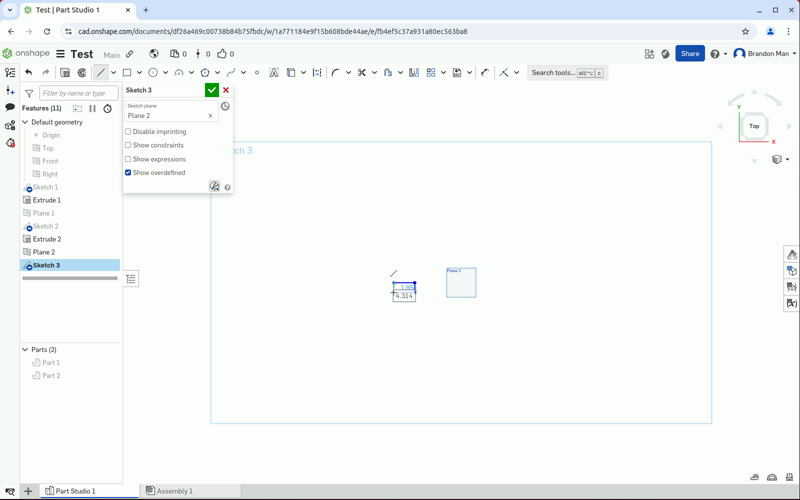
click(393, 292)
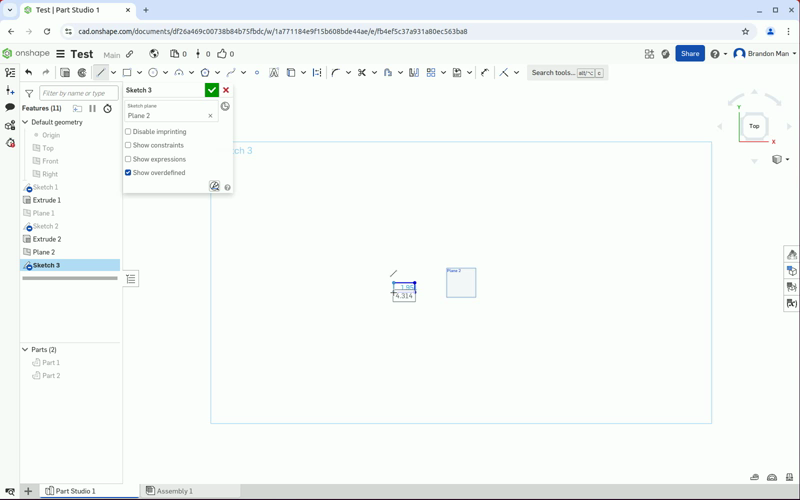
key(esc)
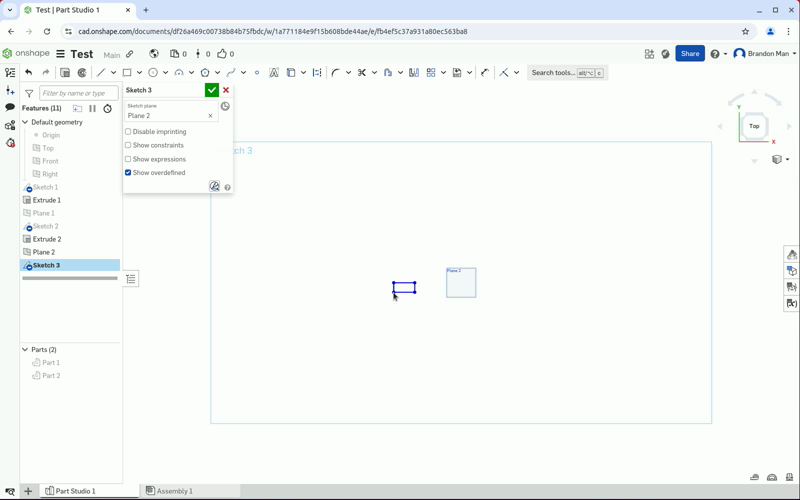
mouse_move(408, 283)
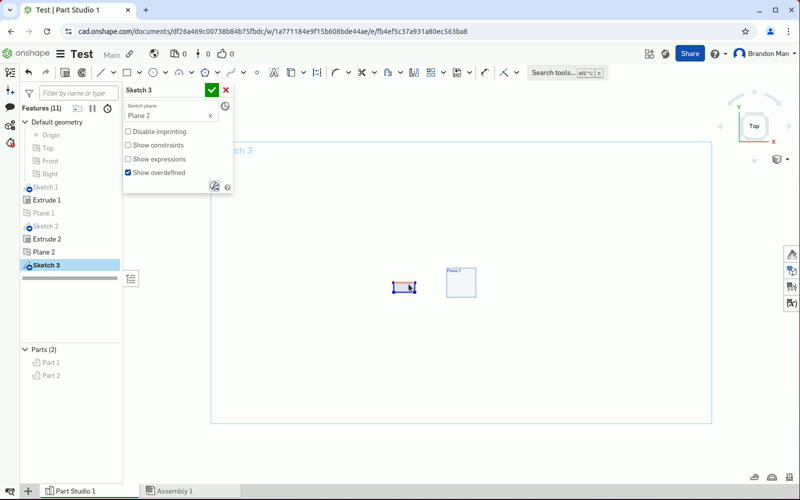
scroll(6)
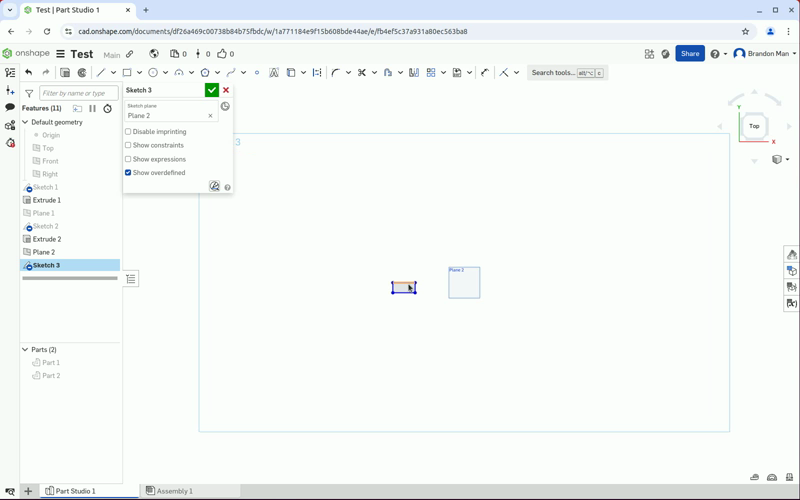
scroll(6)
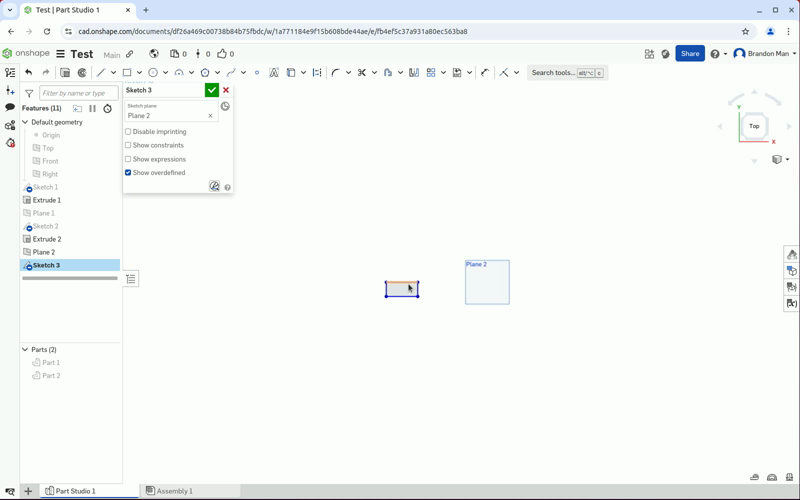
scroll(6)
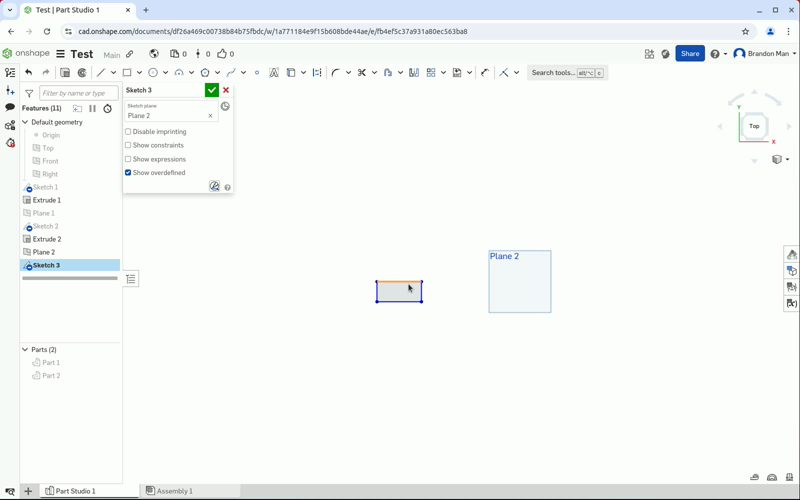
scroll(6)
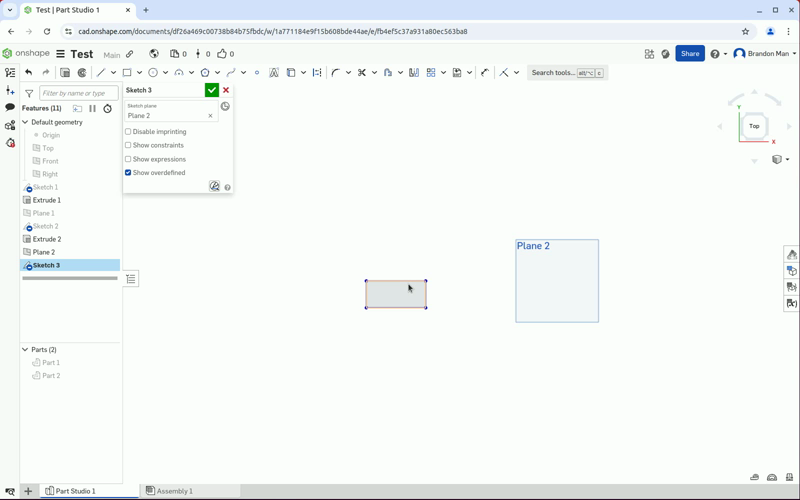
scroll(6)
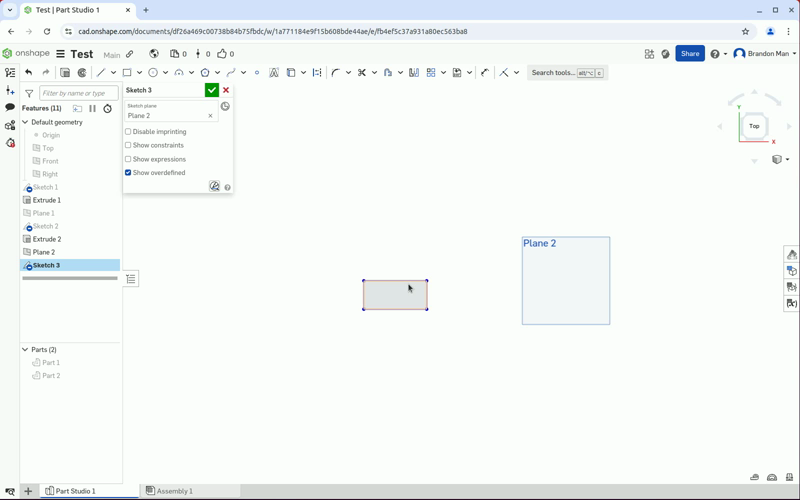
scroll(6)
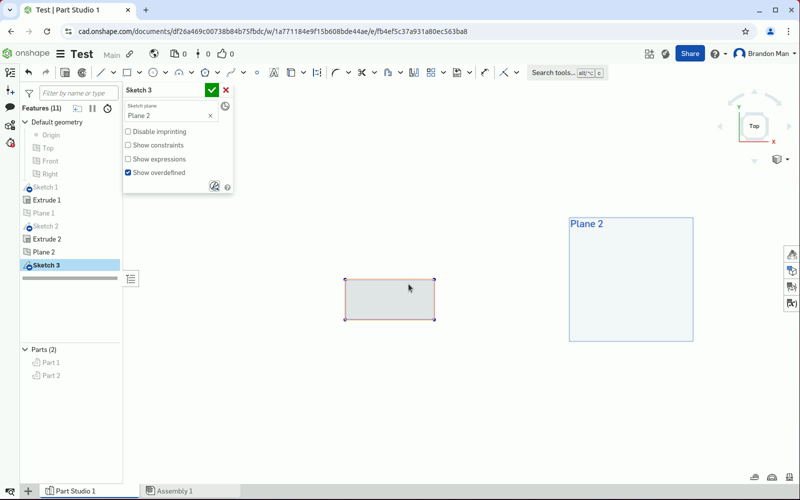
scroll(6)
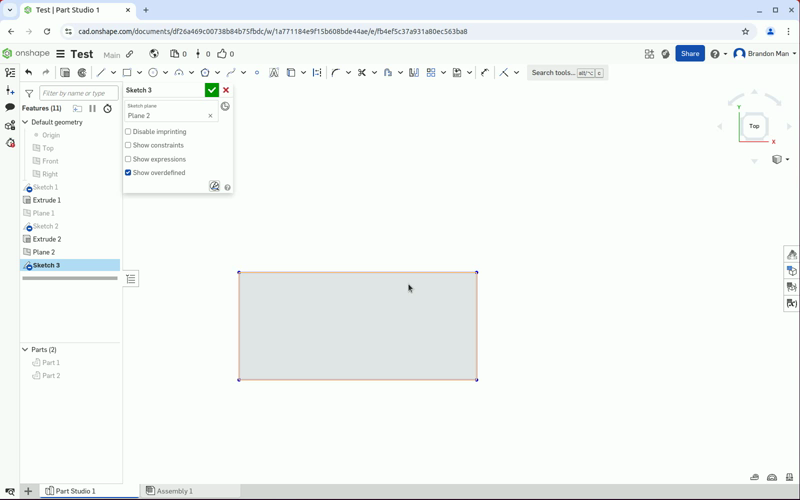
click(408, 283)
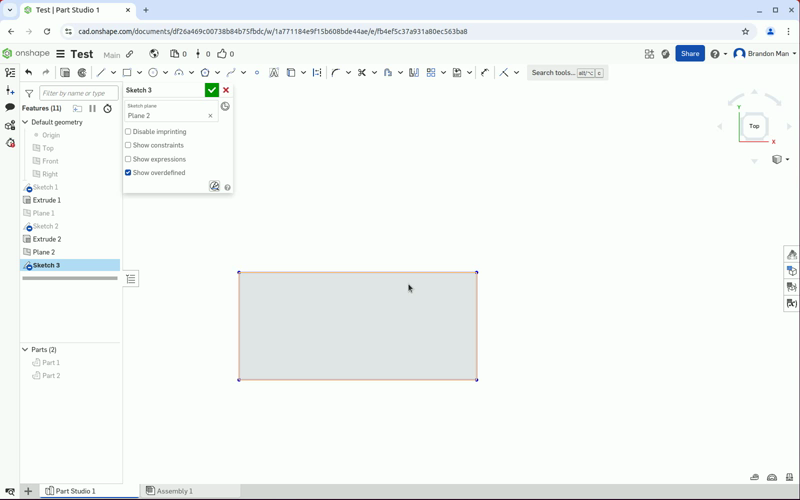
scroll(-6)
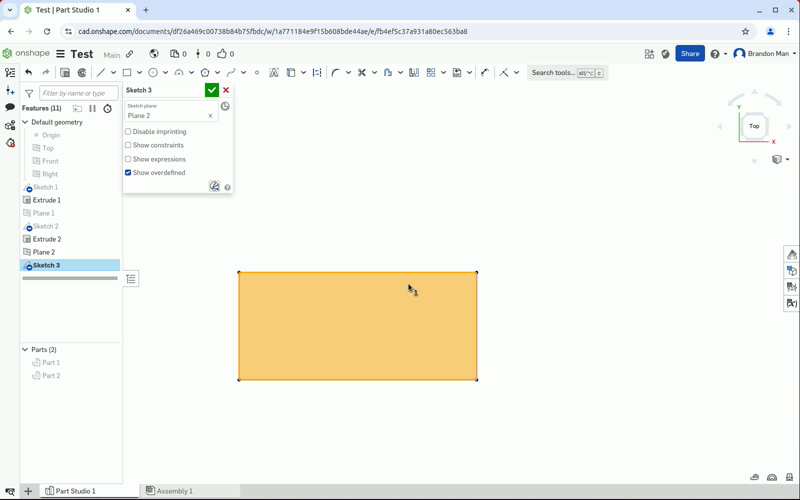
scroll(-6)
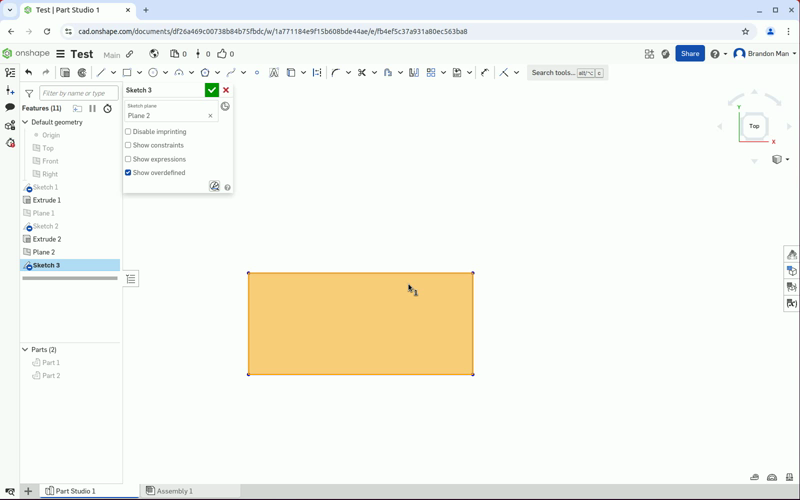
scroll(-6)
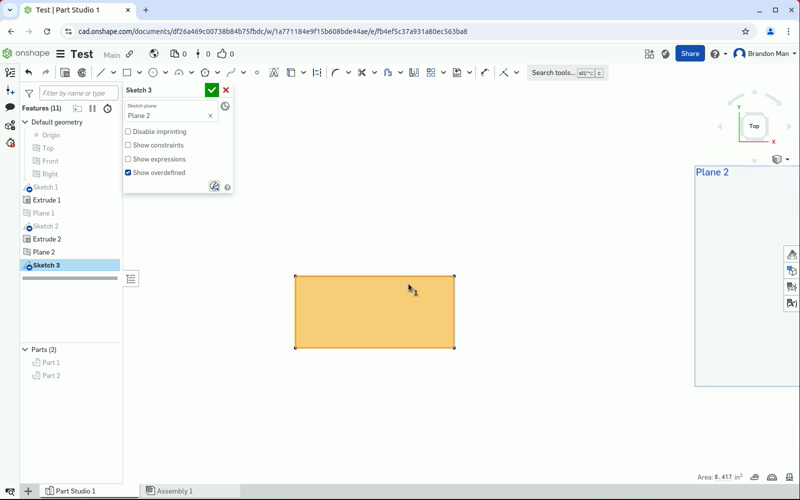
scroll(-6)
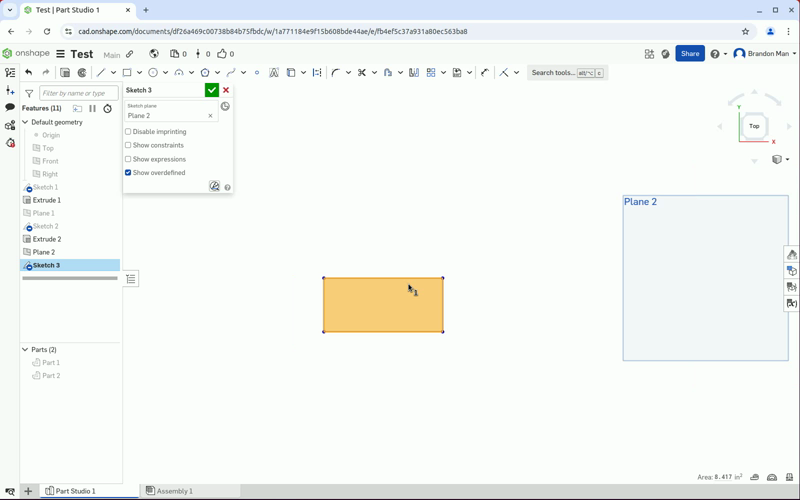
scroll(-6)
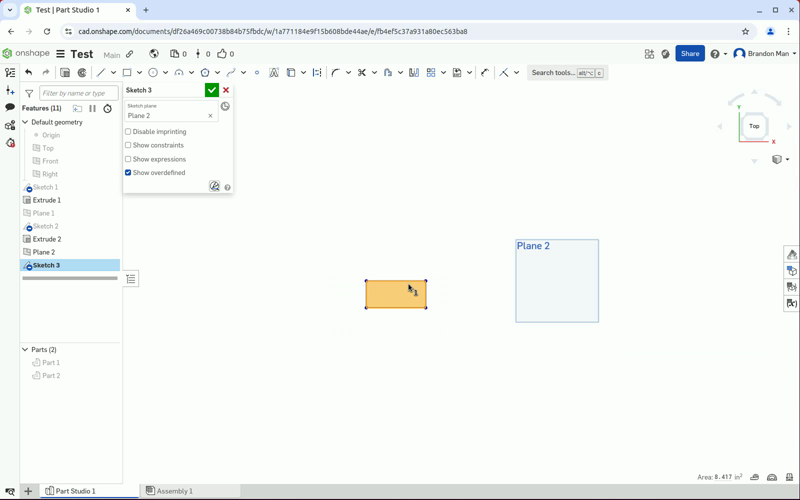
scroll(-6)
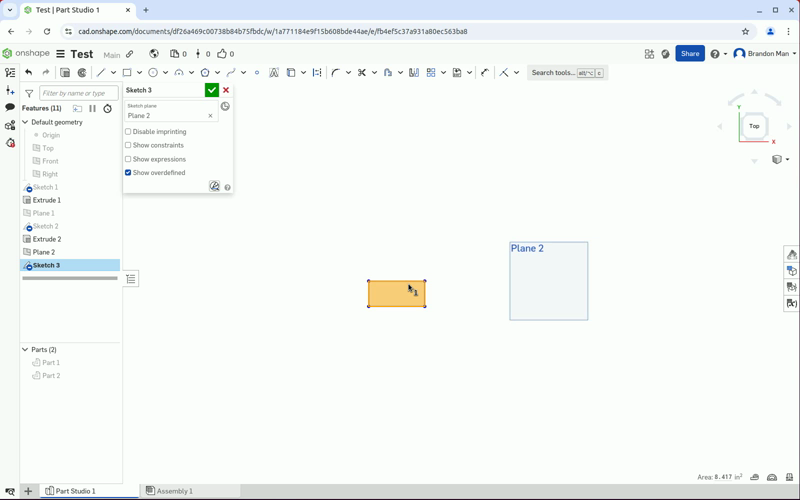
scroll(-6)
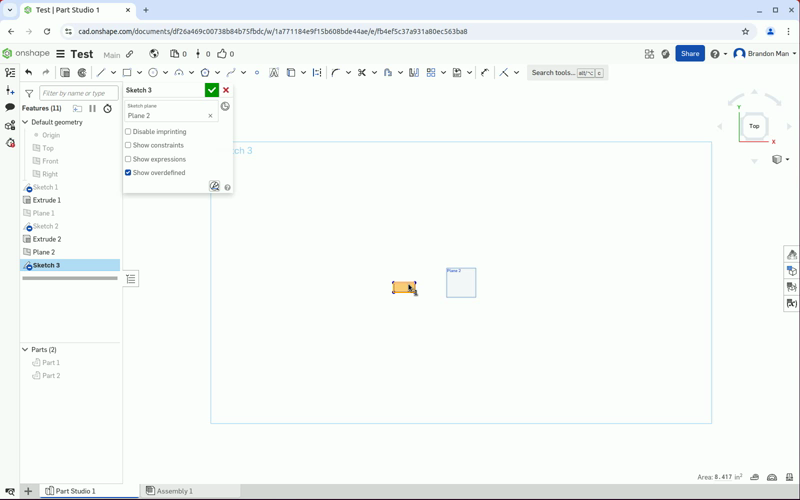
mouse_move(73, 352)
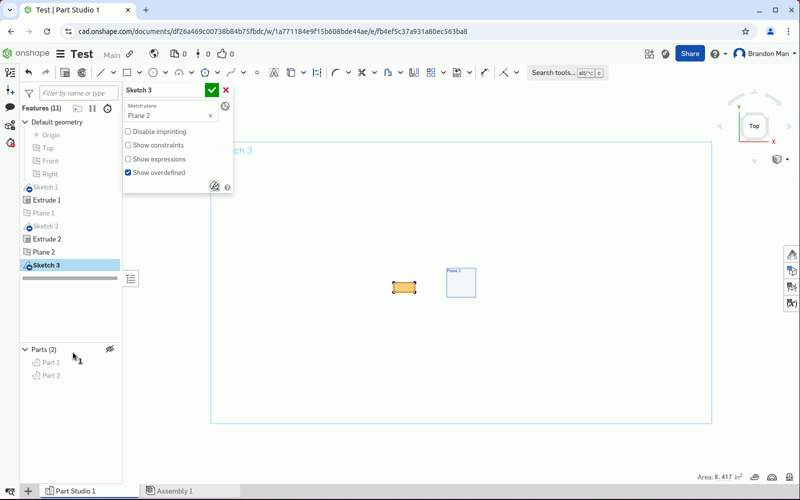
key(shift+y)
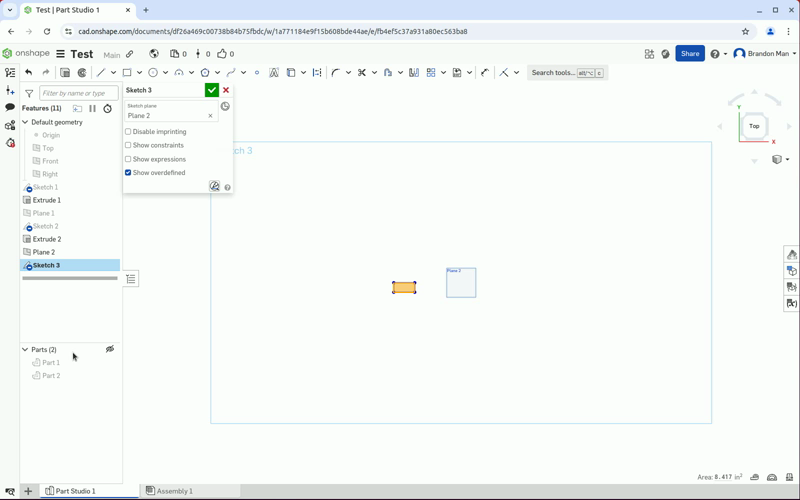
key(shift+e)
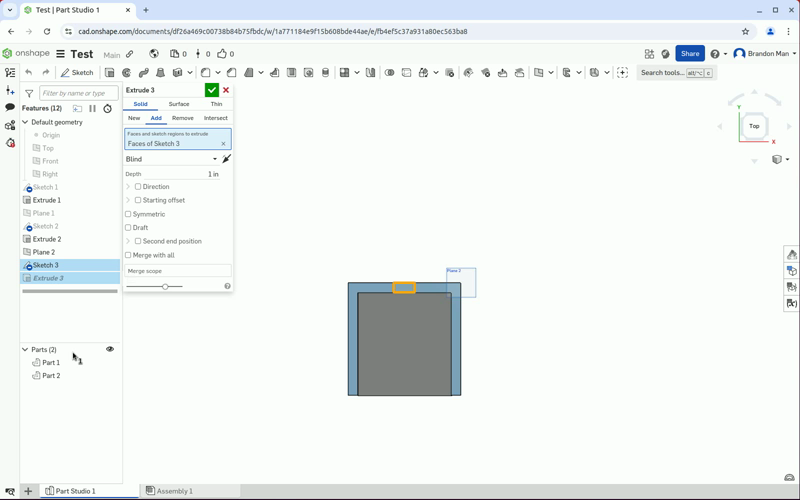
mouse_move(143, 106)
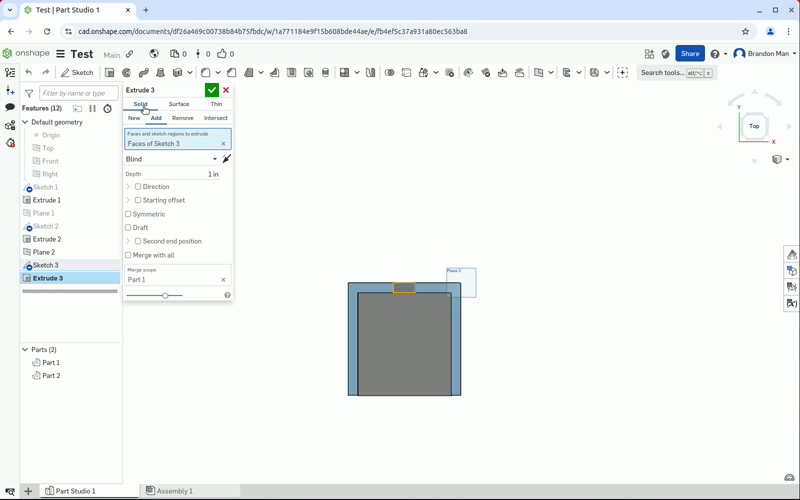
click(143, 106)
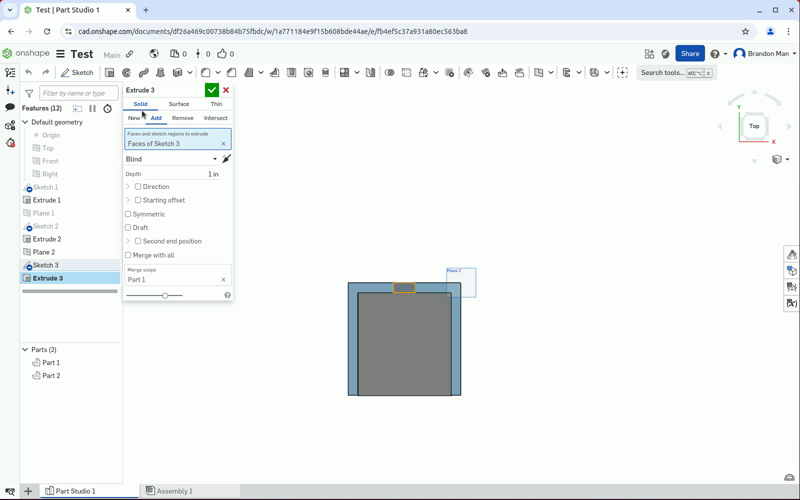
mouse_move(137, 120)
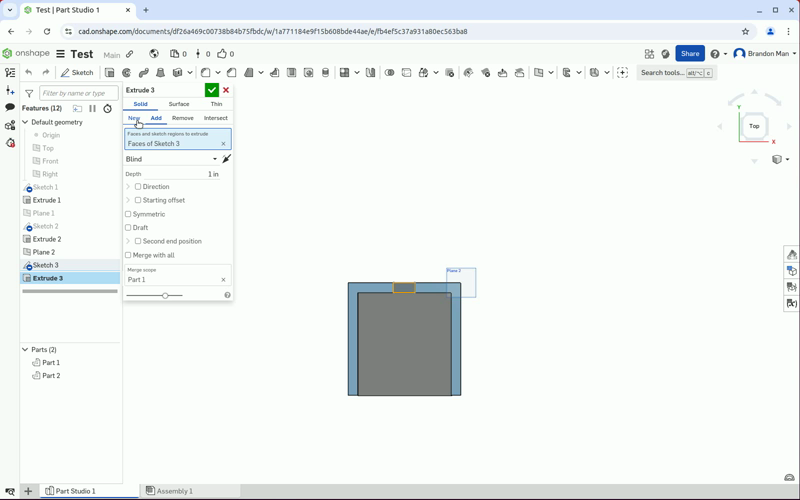
click(137, 120)
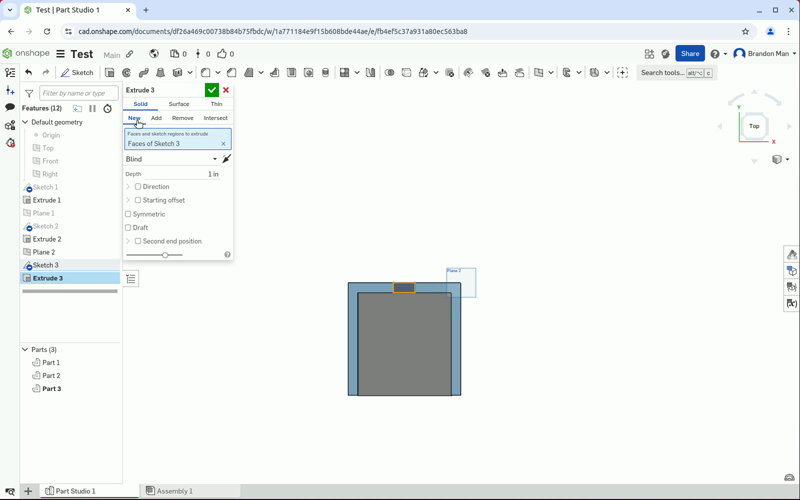
key(tab, 4)
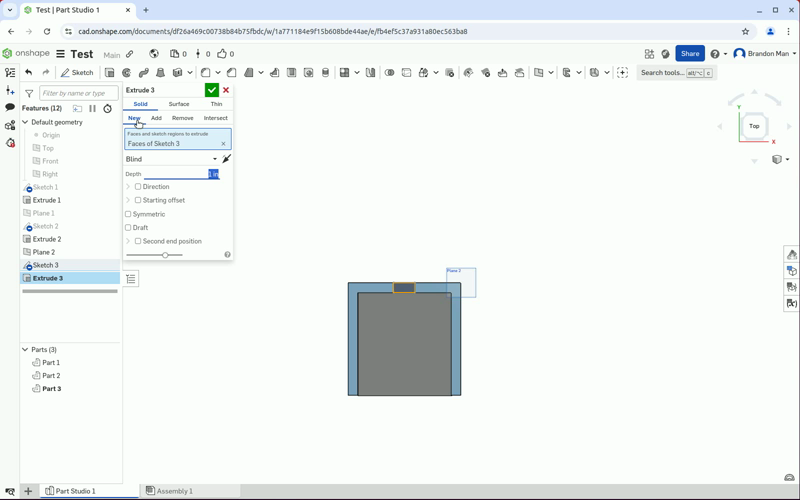
text(15.405)
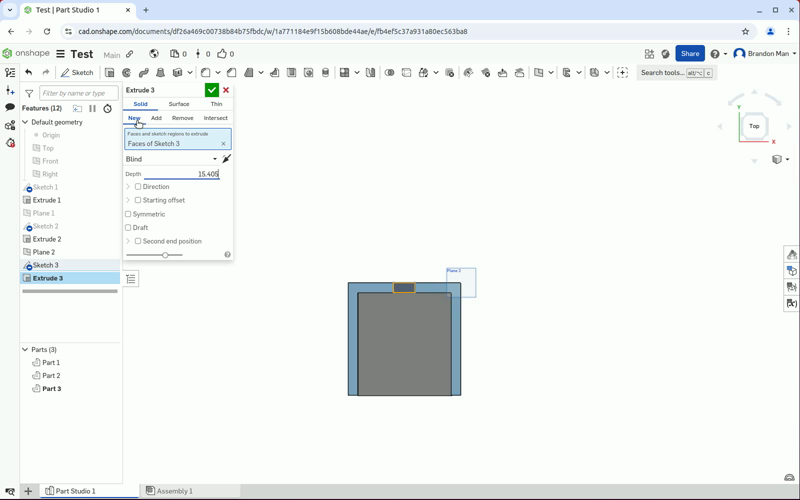
key(enter)
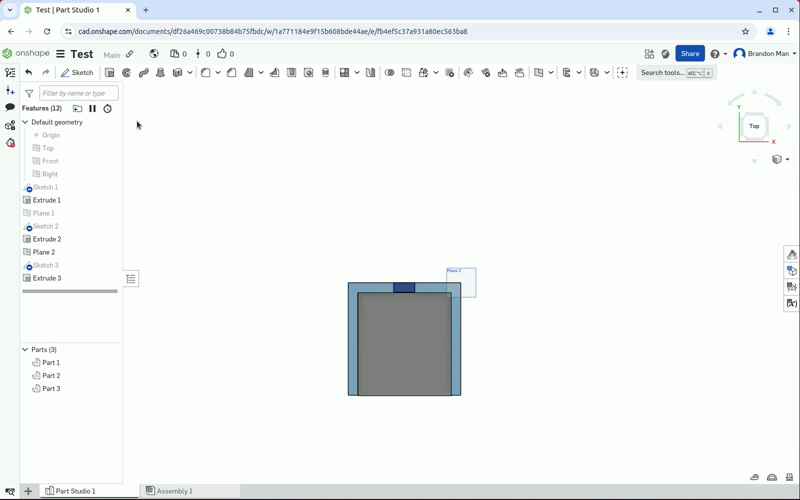
key(shift+h)
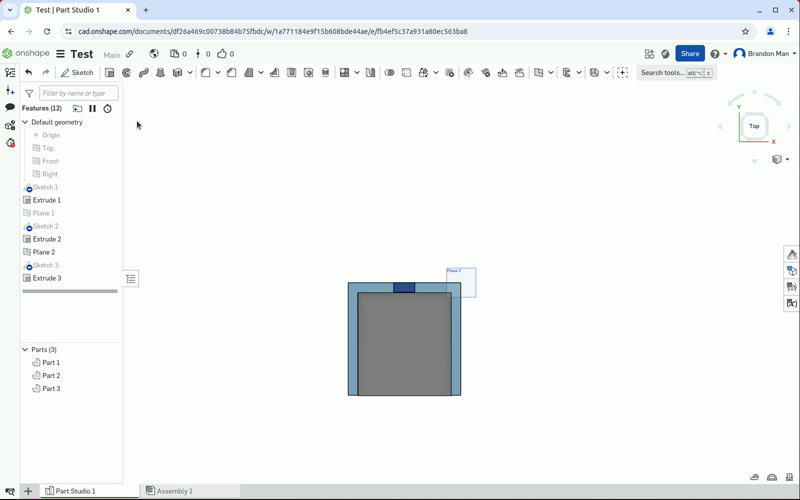
key(shift+h)
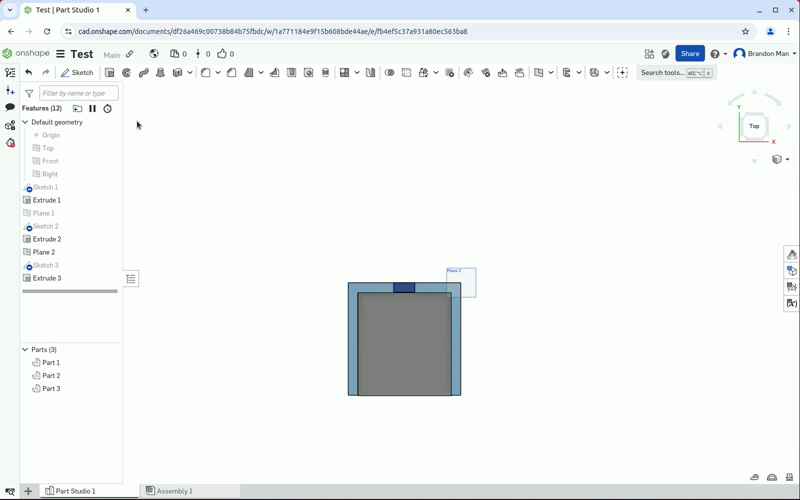
key(shift+7)
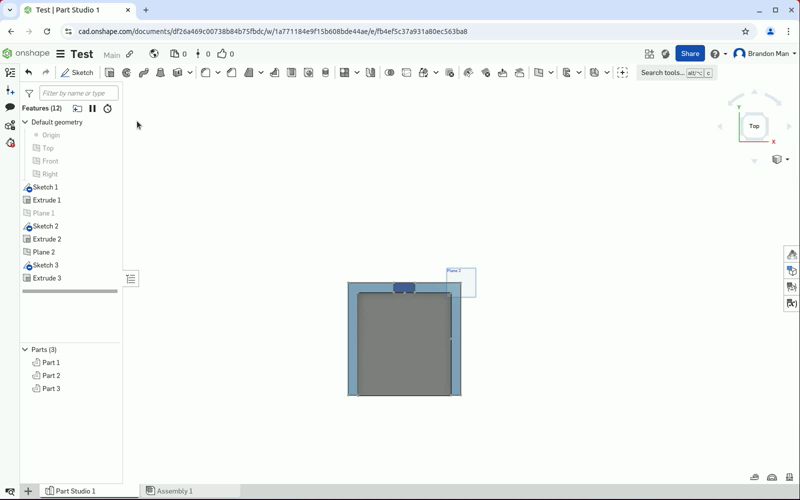
key(up, 3)
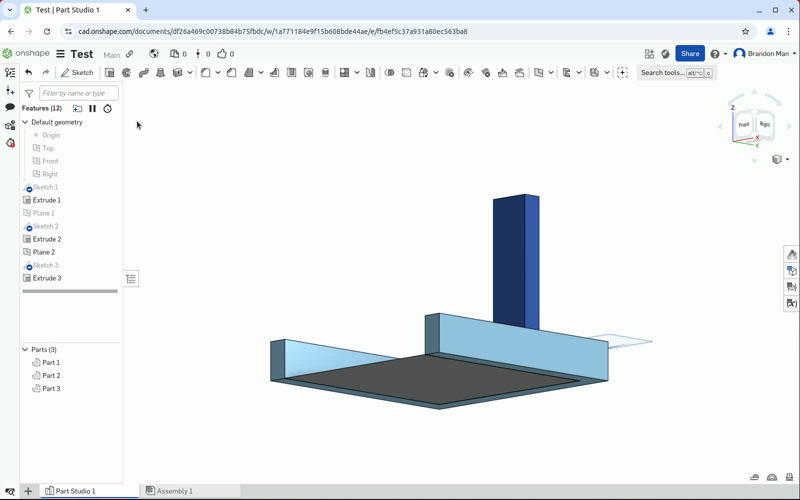
key(left, 3)
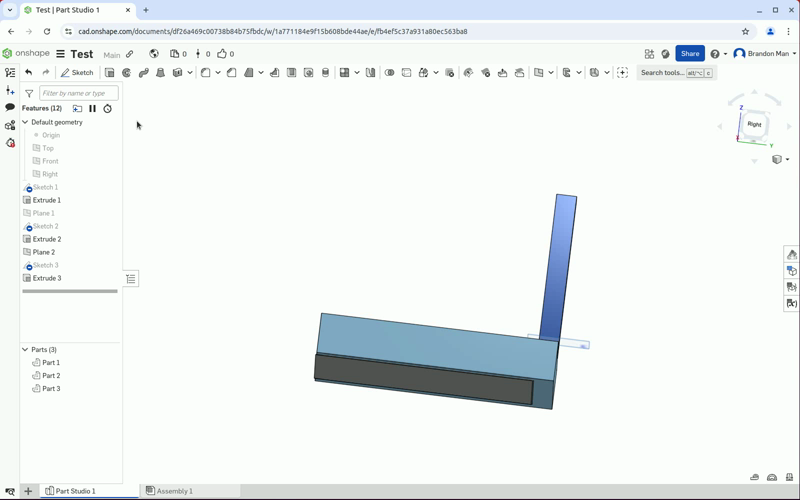
key(right, 3)
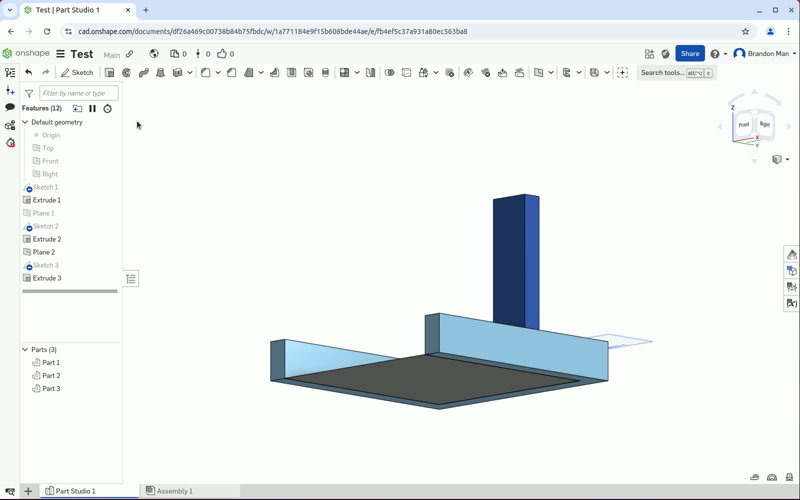
key(down, 3)
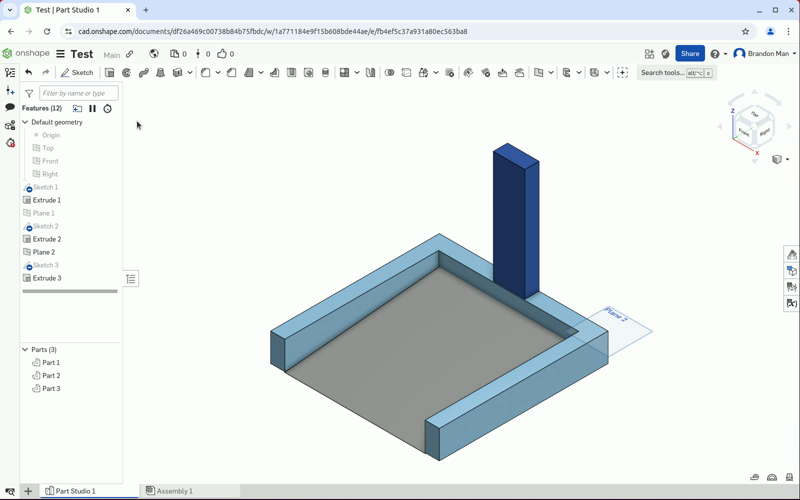
mouse_move(73, 189)
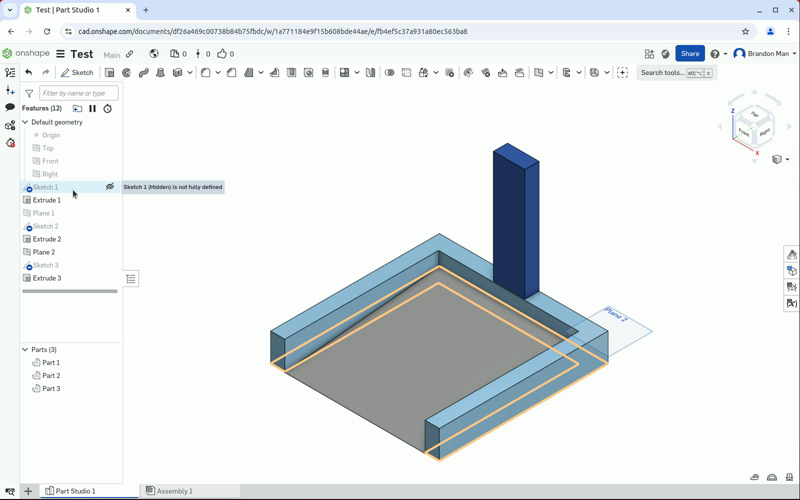
click(73, 189)